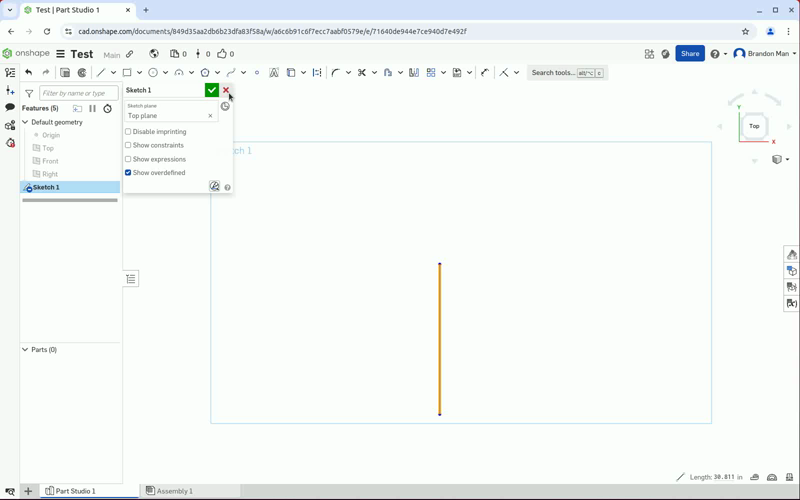
key(shift+h)
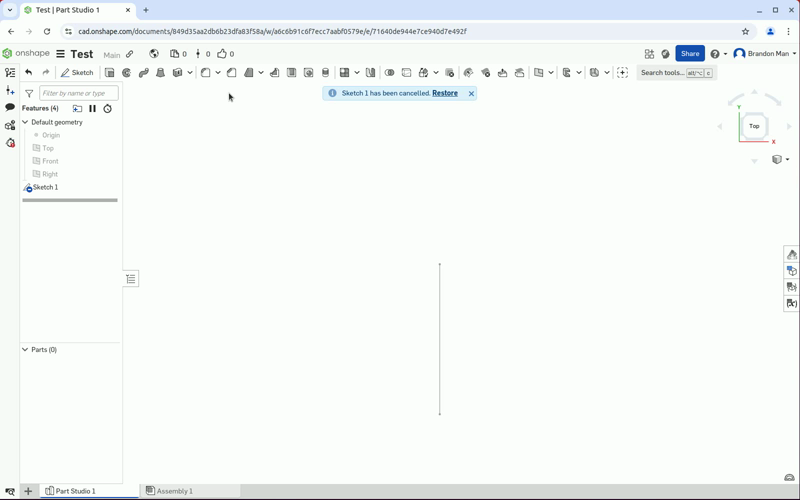
mouse_move(73, 352)
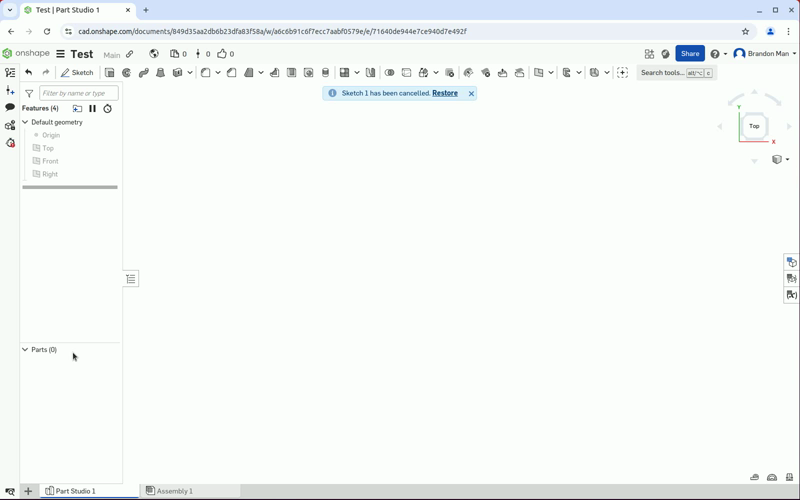
key(y)
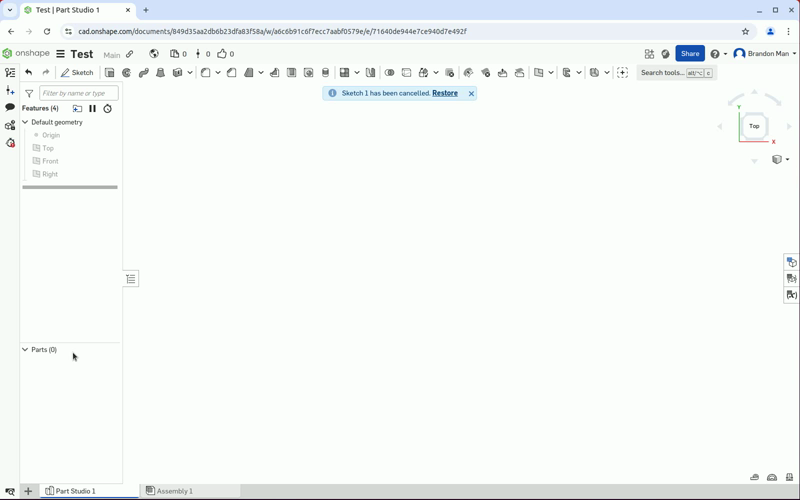
key(shift+p)
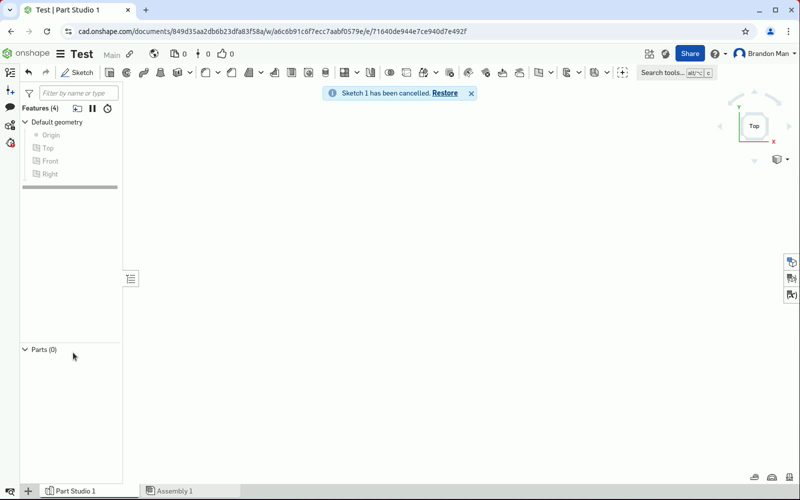
key(space)
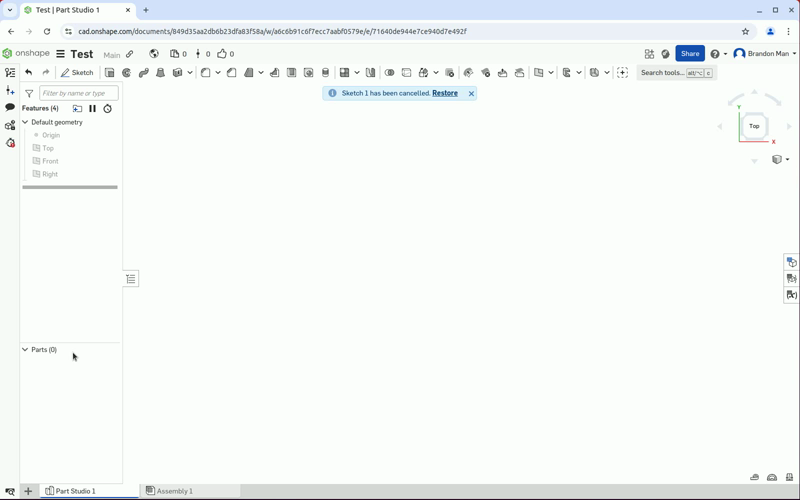
key_down(shift)
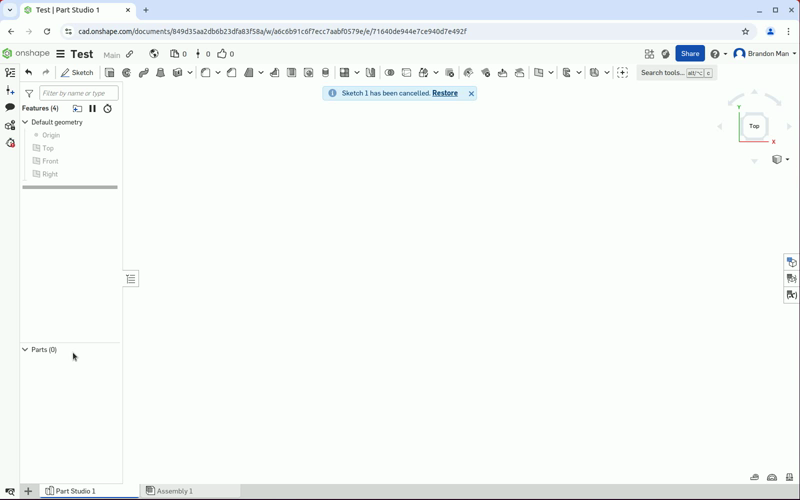
key(up)
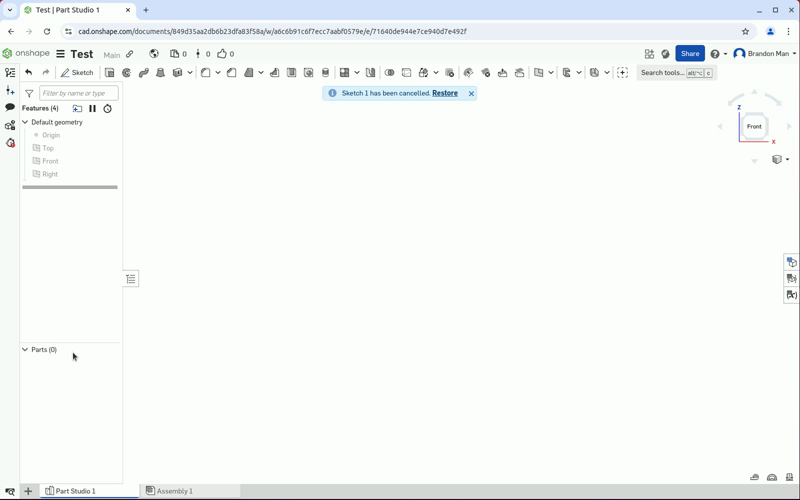
key_up(shift)
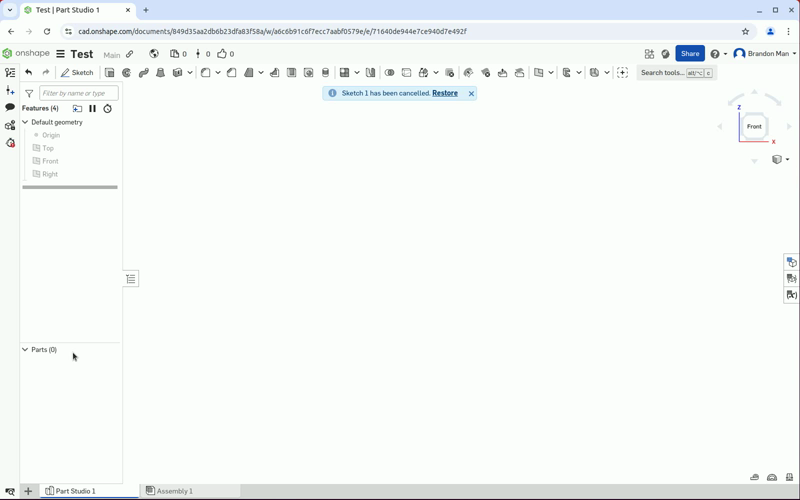
mouse_move(73, 352)
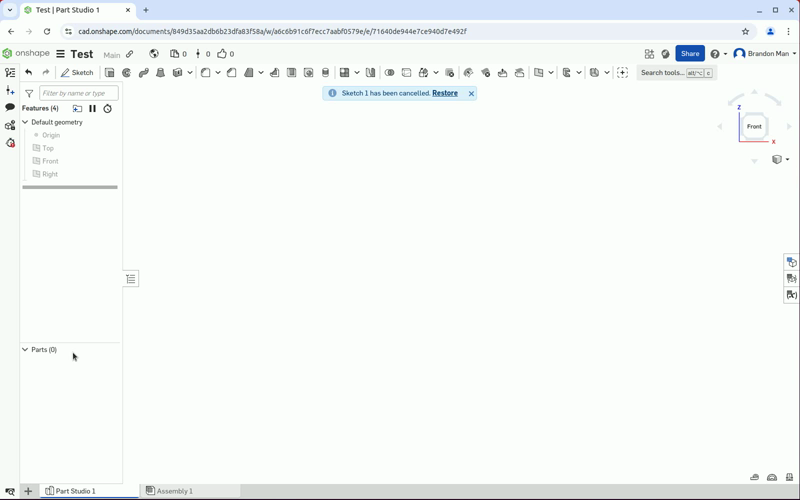
key(shift+y)
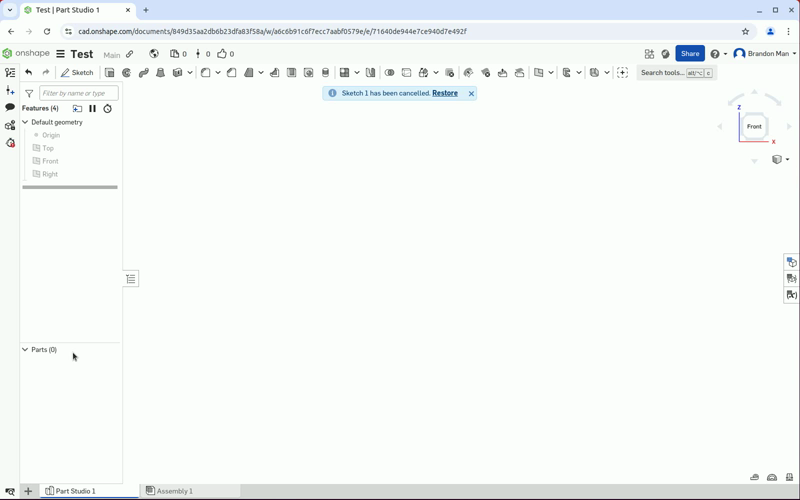
key(shift+s)
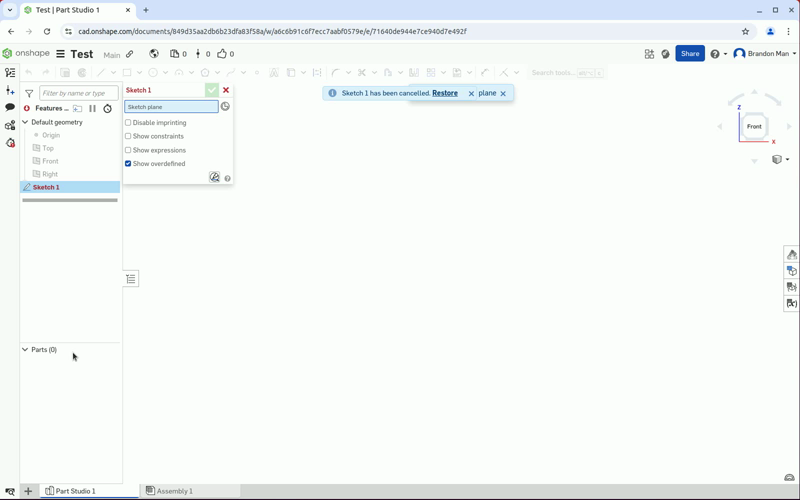
mouse_move(73, 163)
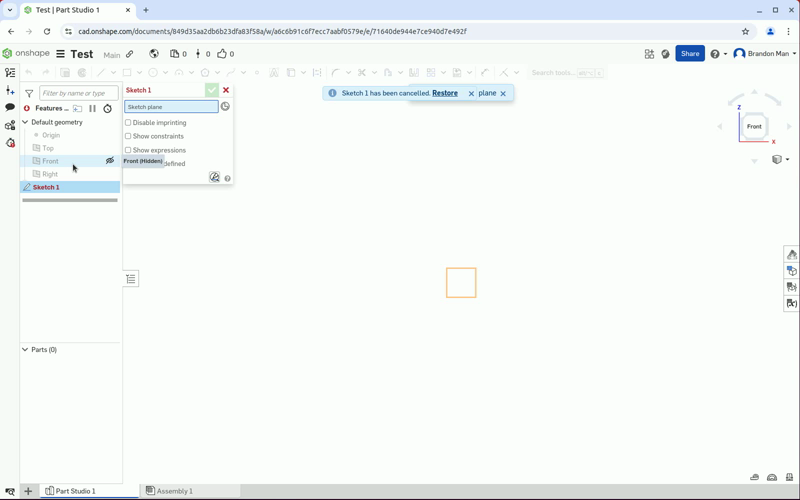
click(73, 163)
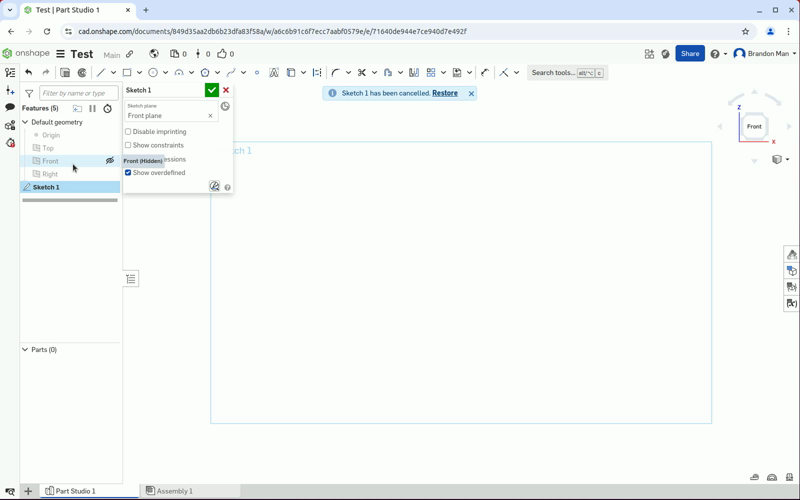
mouse_move(73, 352)
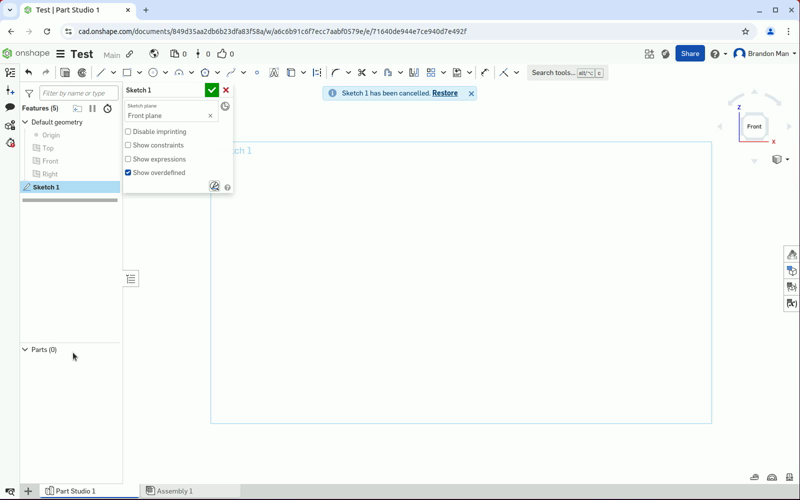
key(y)
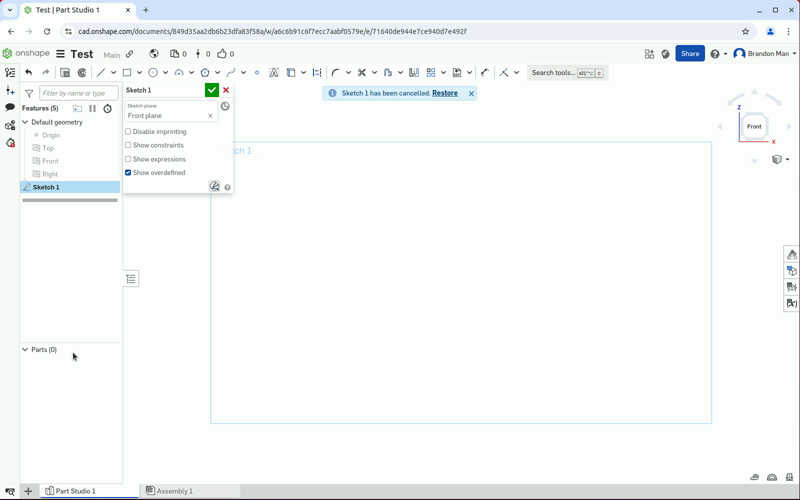
key(c)
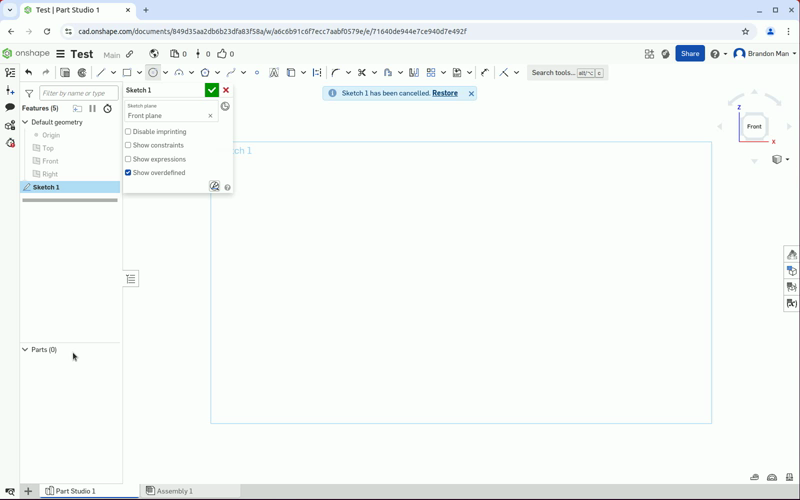
key_down(shift)
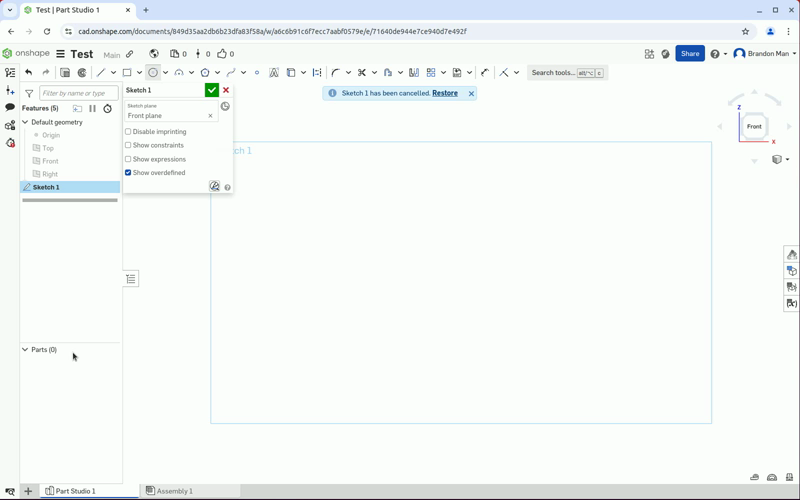
mouse_move(439, 291)
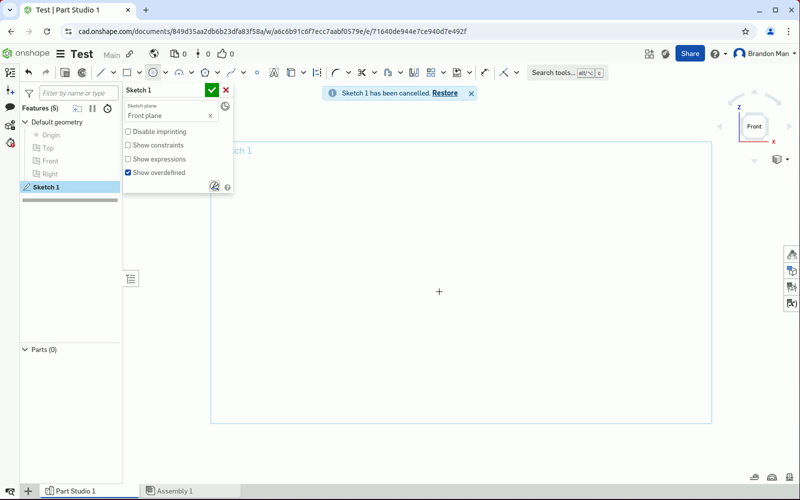
click(439, 291)
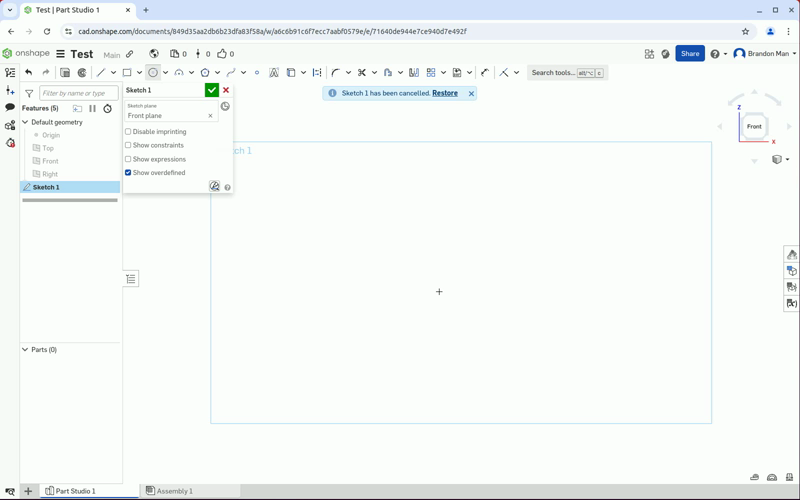
key_up(shift)
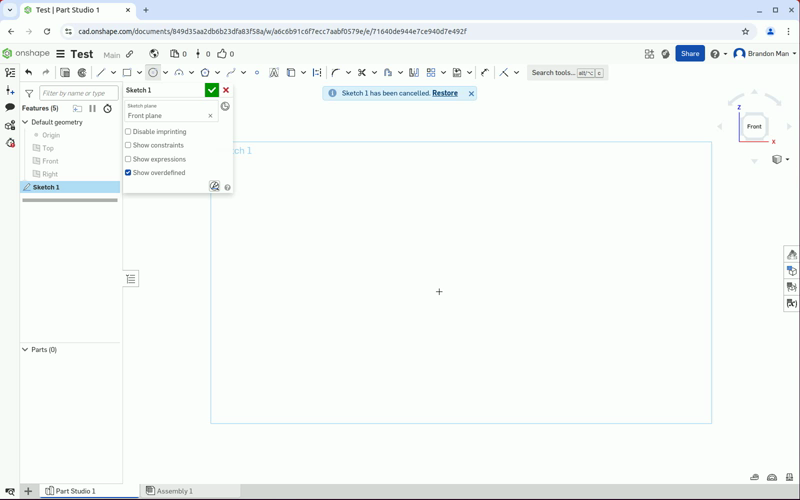
mouse_move(470, 291)
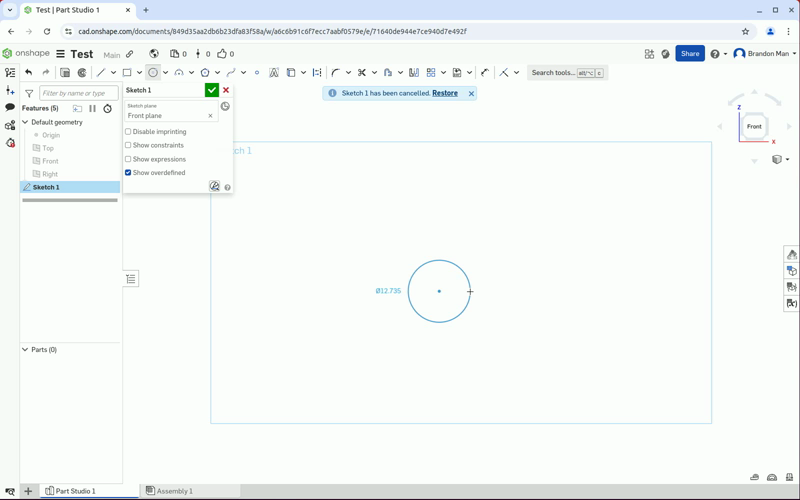
click(470, 291)
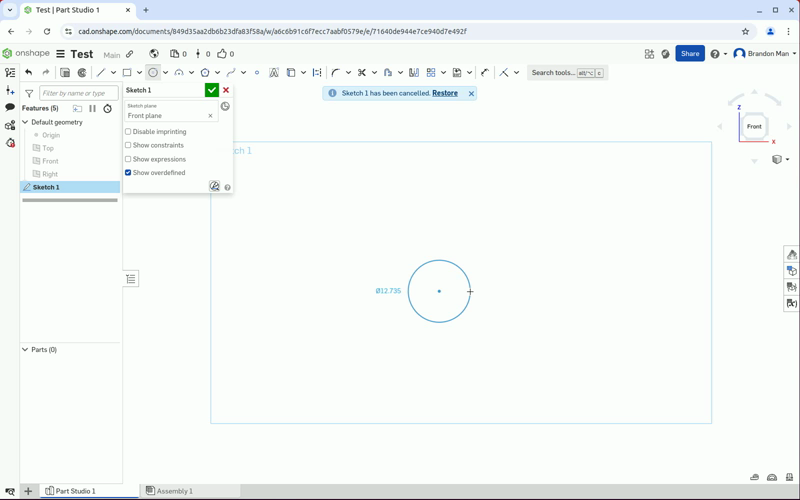
key(esc)
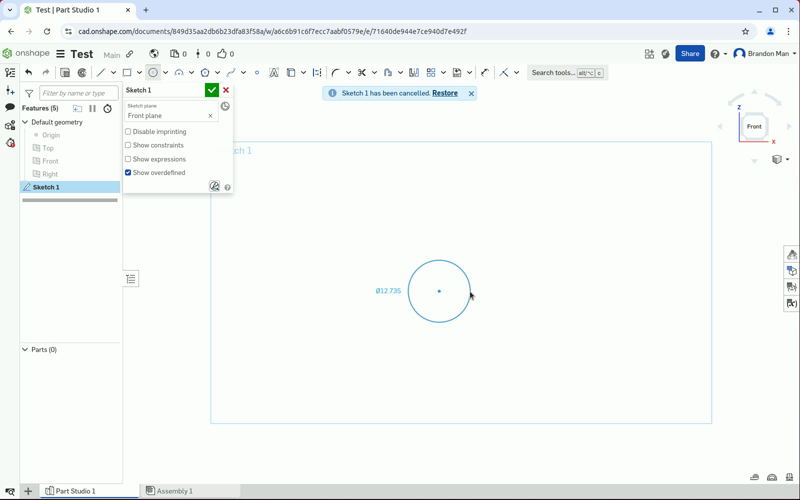
key(c)
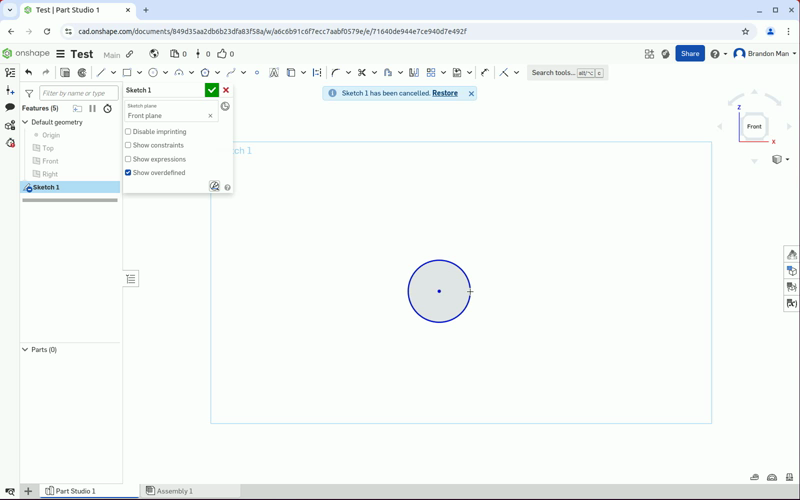
key_down(shift)
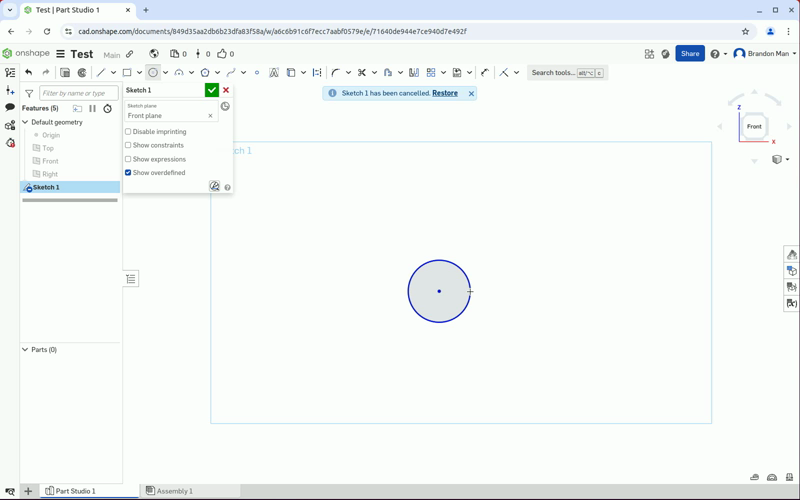
mouse_move(439, 291)
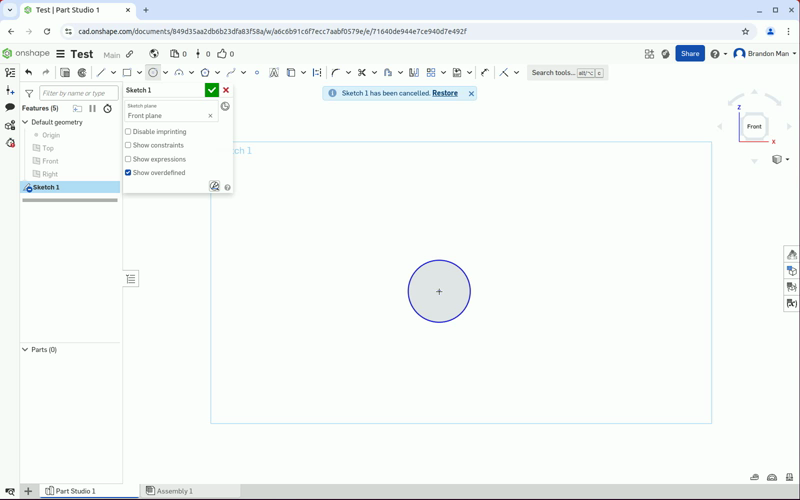
click(439, 291)
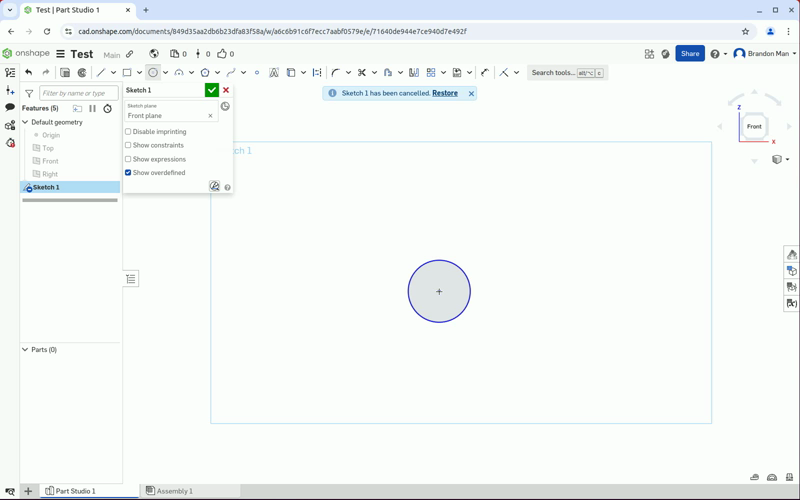
key_up(shift)
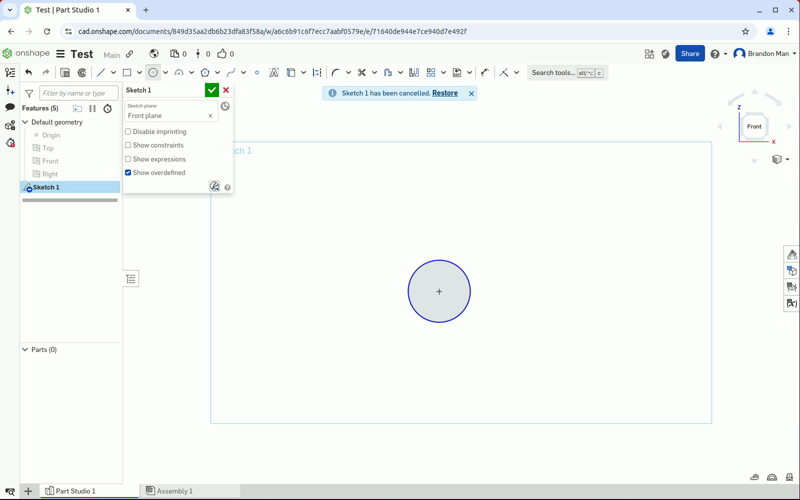
mouse_move(460, 291)
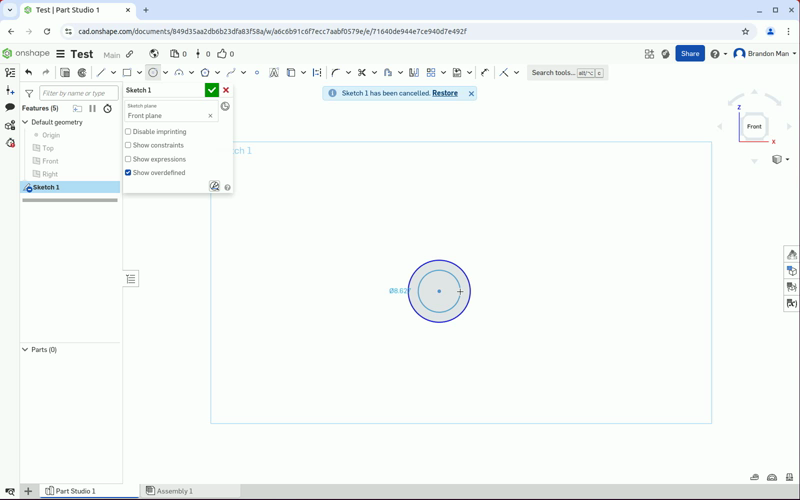
click(460, 291)
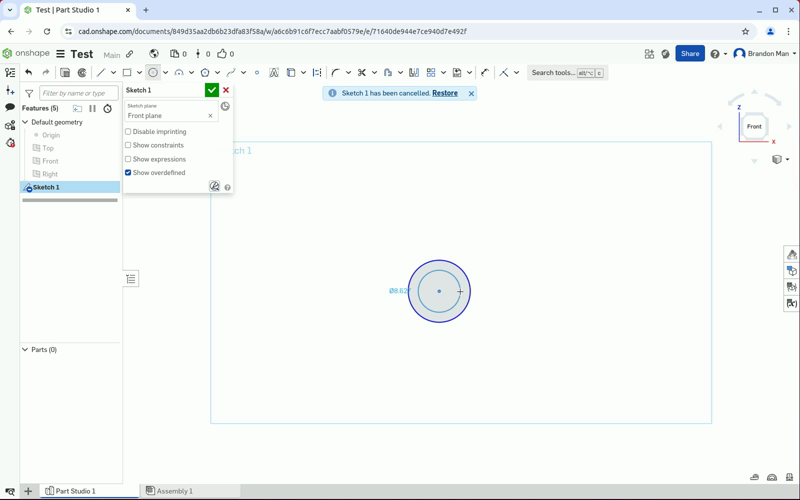
key(esc)
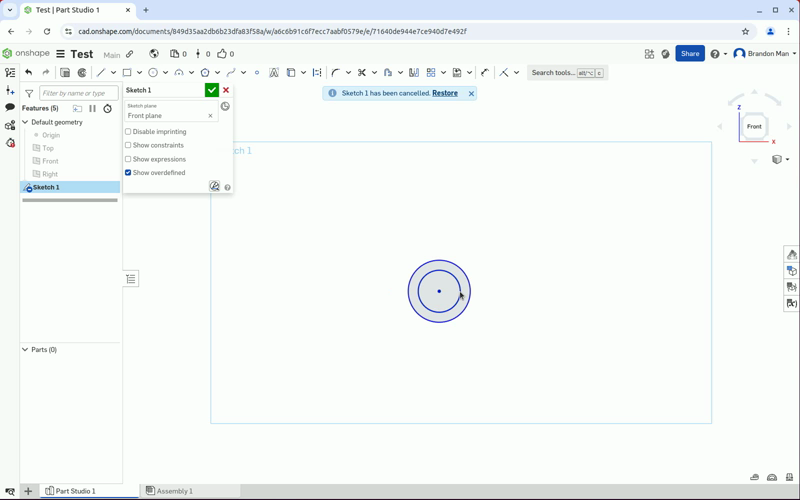
mouse_move(446, 262)
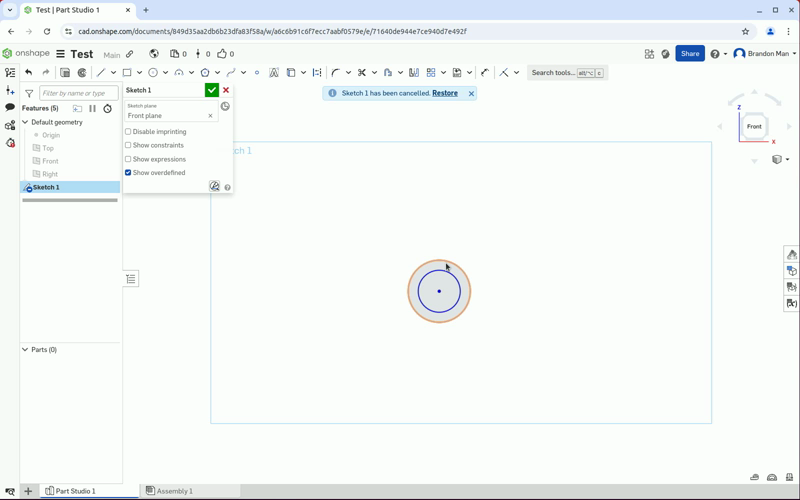
scroll(6)
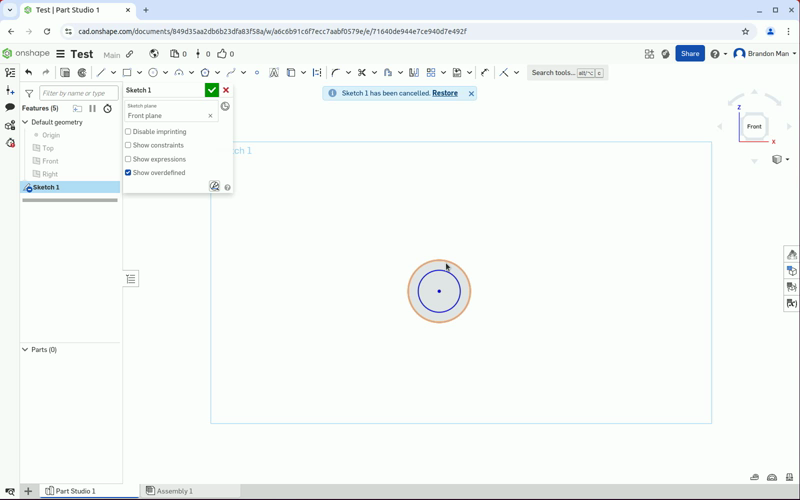
scroll(6)
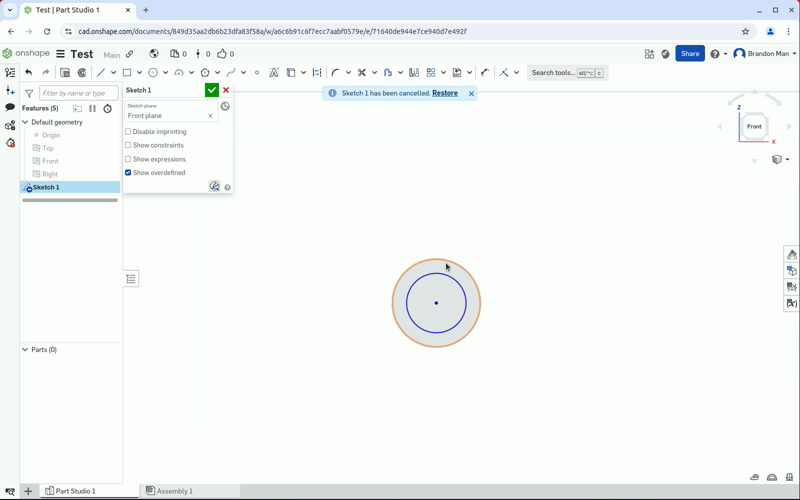
scroll(6)
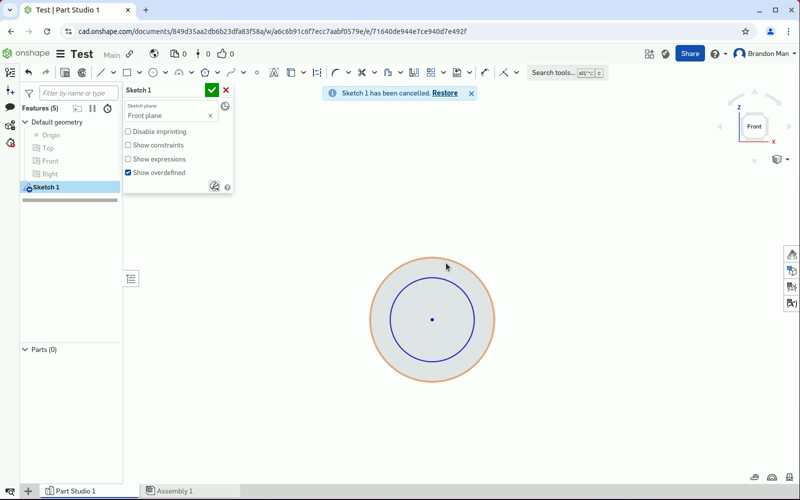
scroll(6)
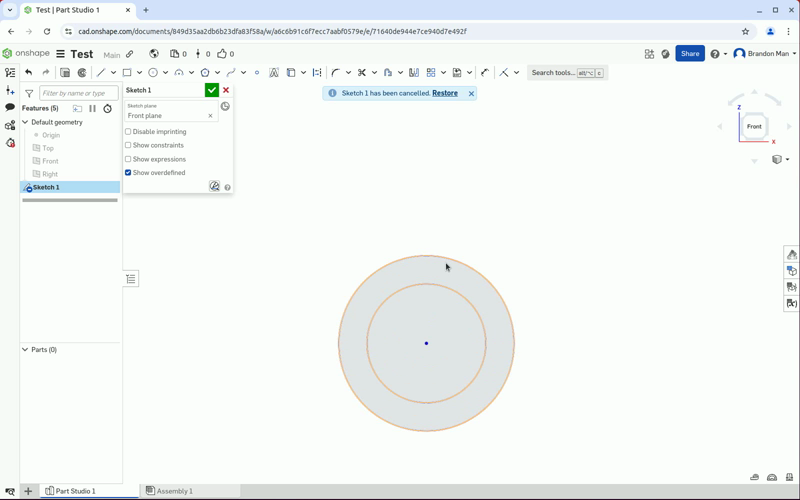
scroll(6)
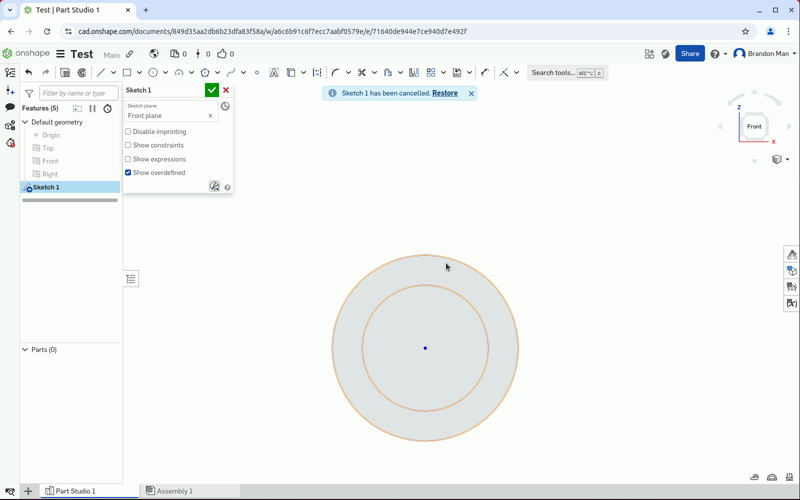
scroll(6)
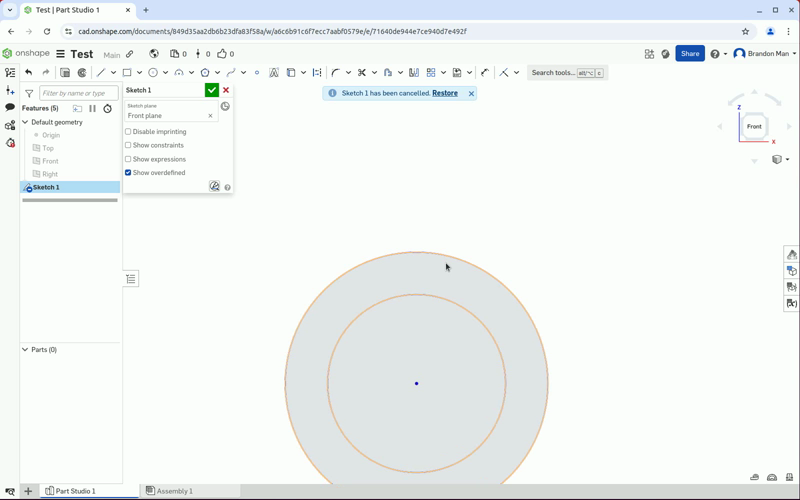
scroll(6)
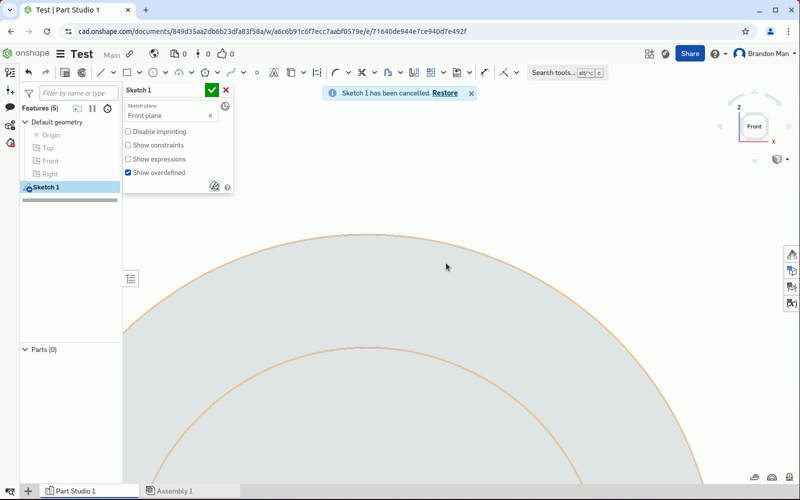
click(446, 262)
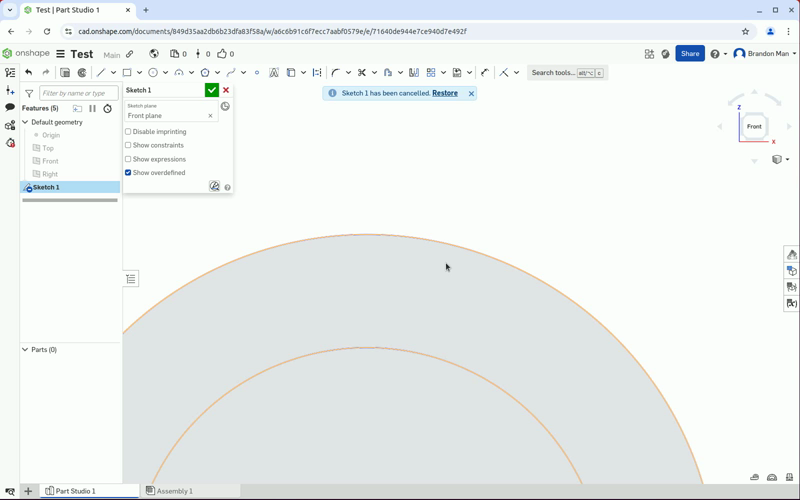
scroll(-6)
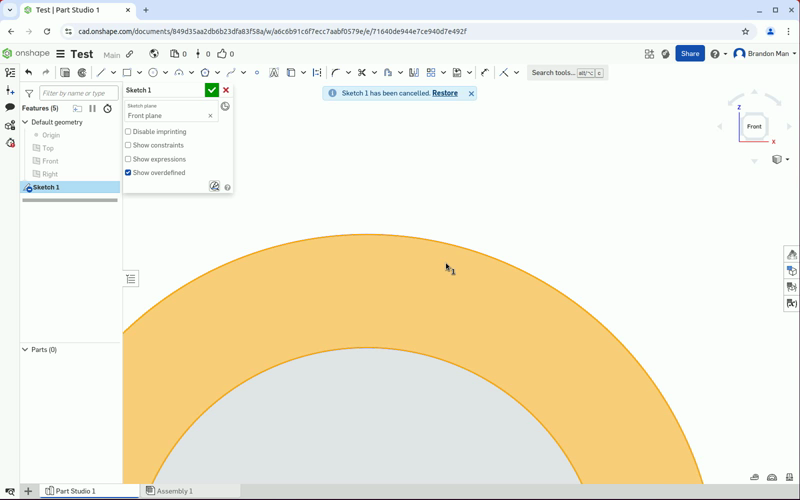
scroll(-6)
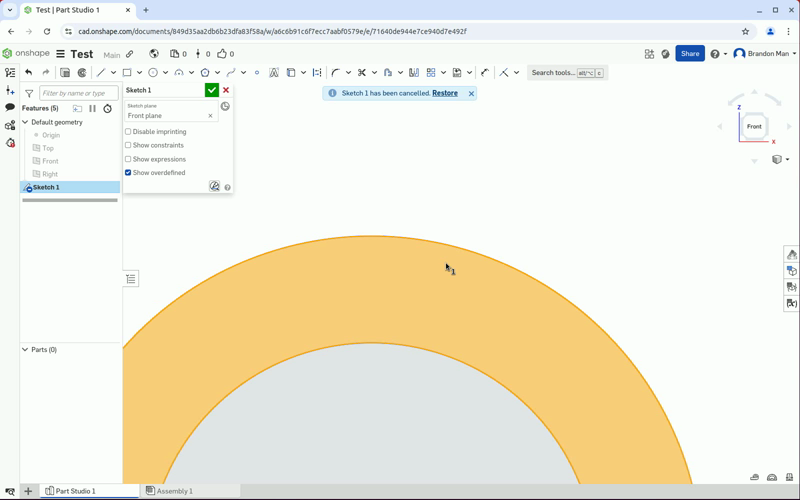
scroll(-6)
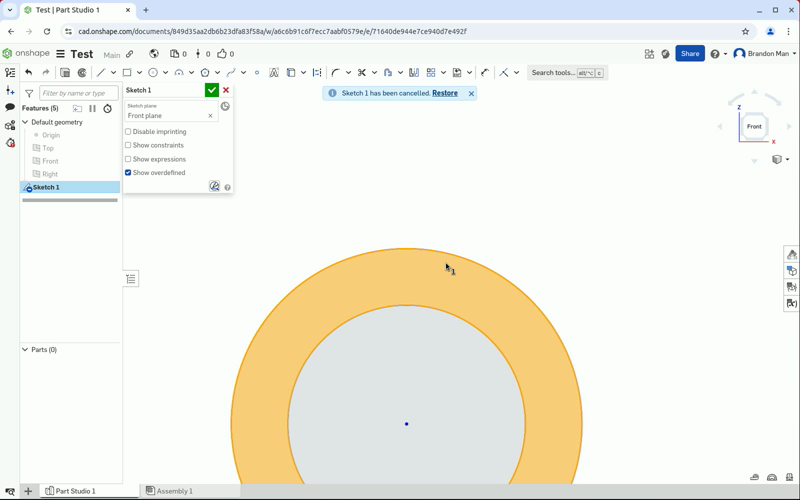
scroll(-6)
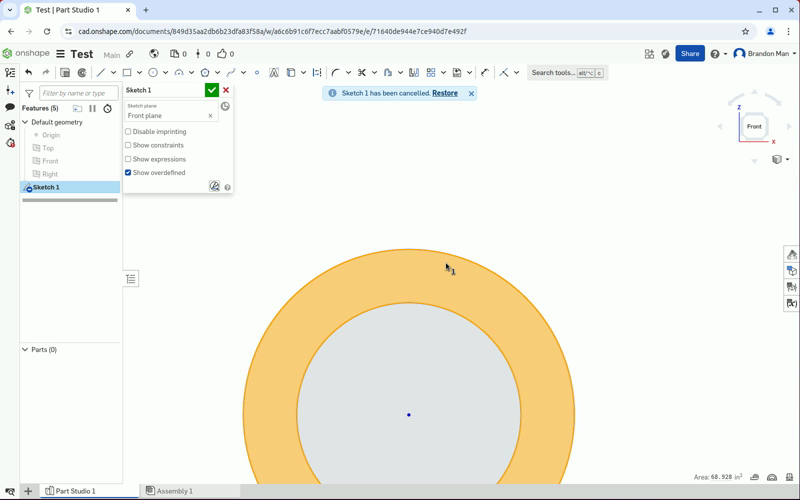
scroll(-6)
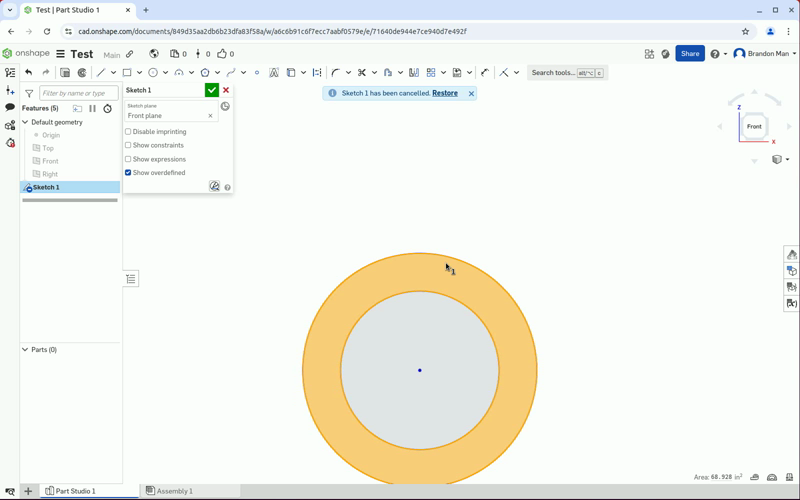
scroll(-6)
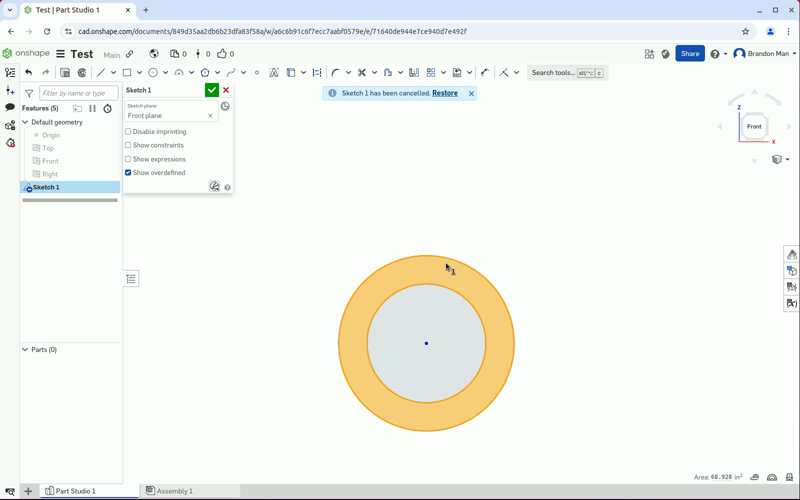
scroll(-6)
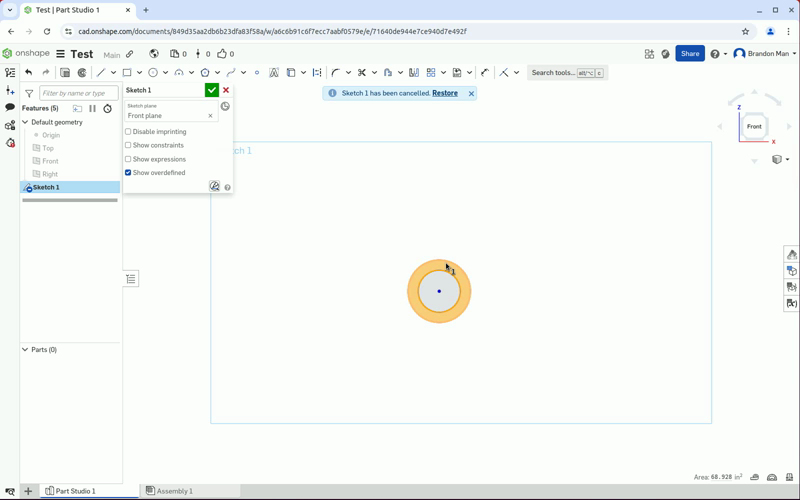
mouse_move(73, 352)
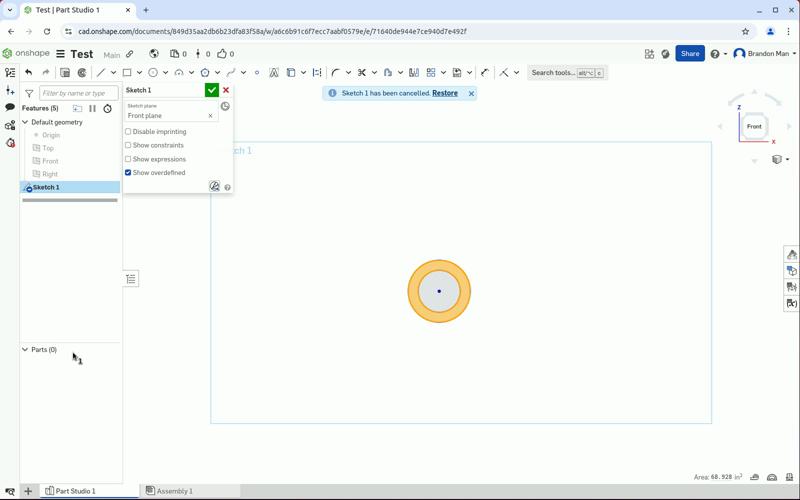
key(shift+y)
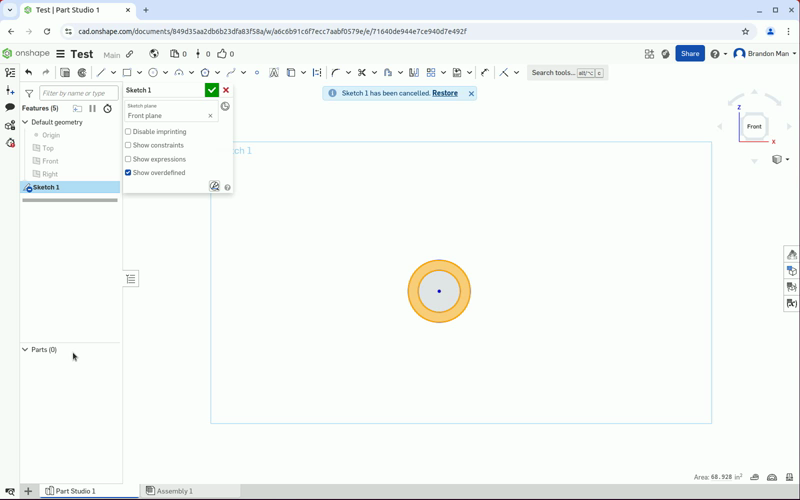
key(shift+e)
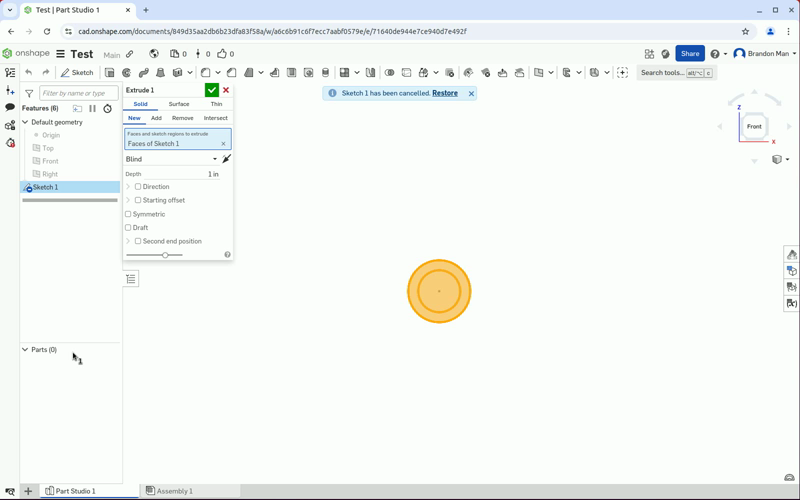
mouse_move(143, 106)
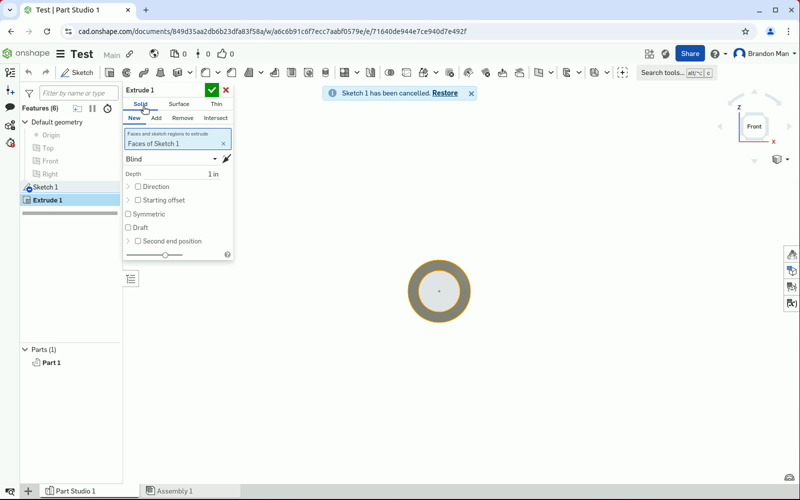
click(143, 106)
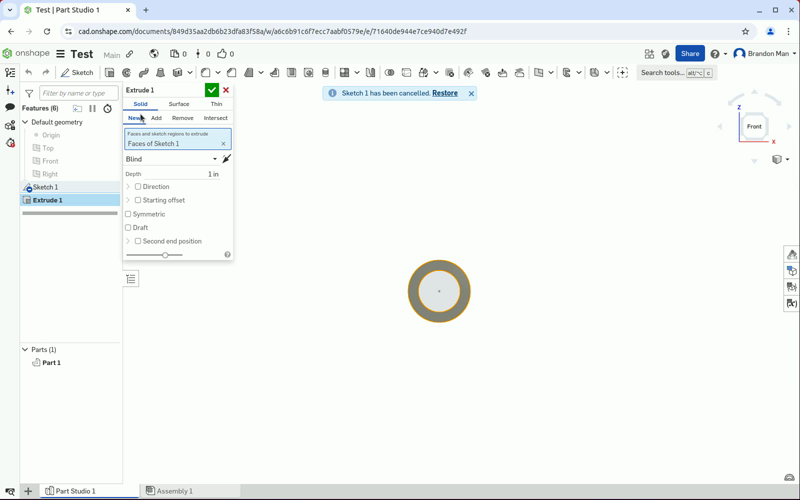
mouse_move(137, 120)
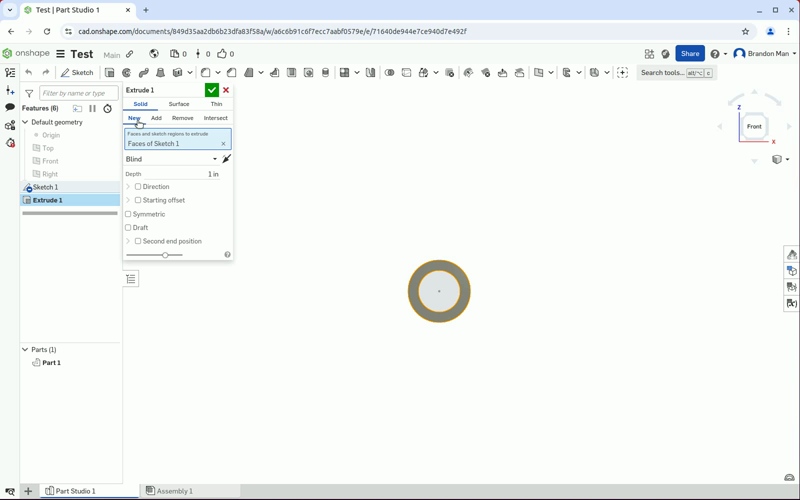
click(137, 120)
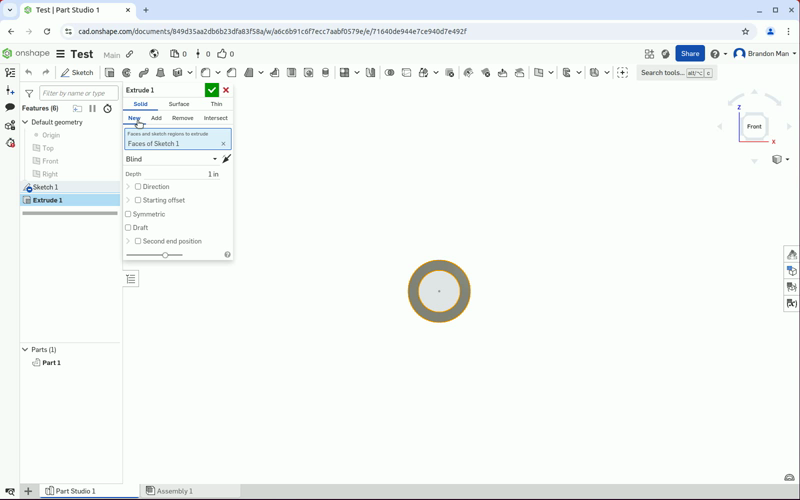
key(tab, 4)
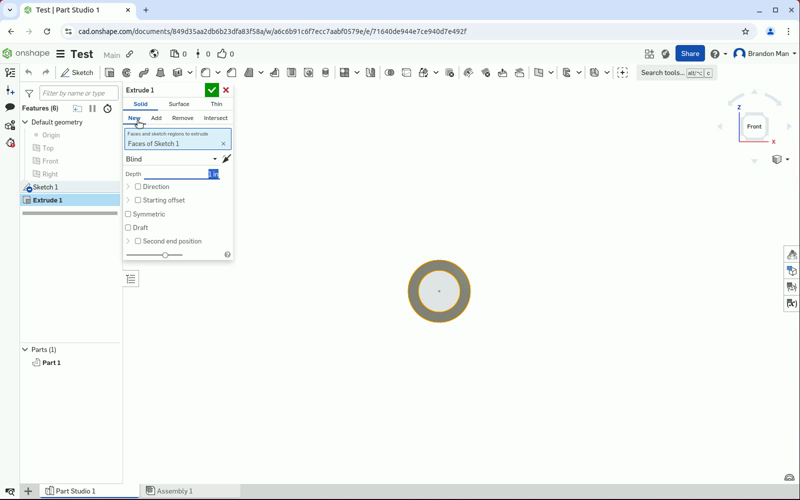
text(10.591)
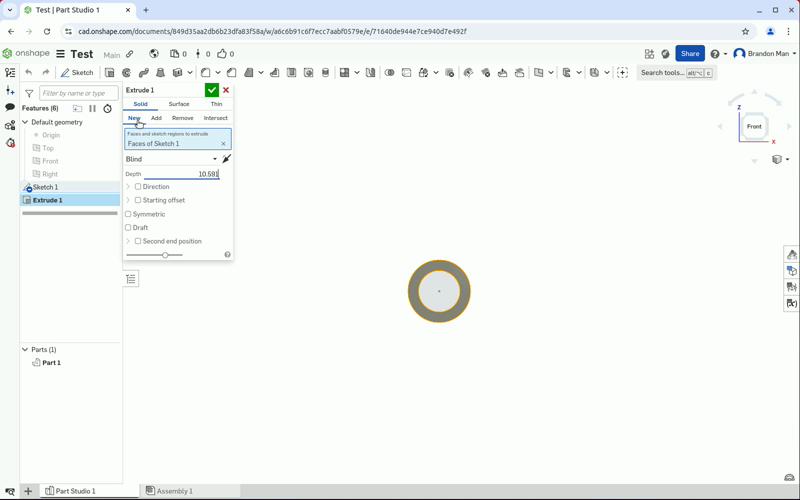
key(enter)
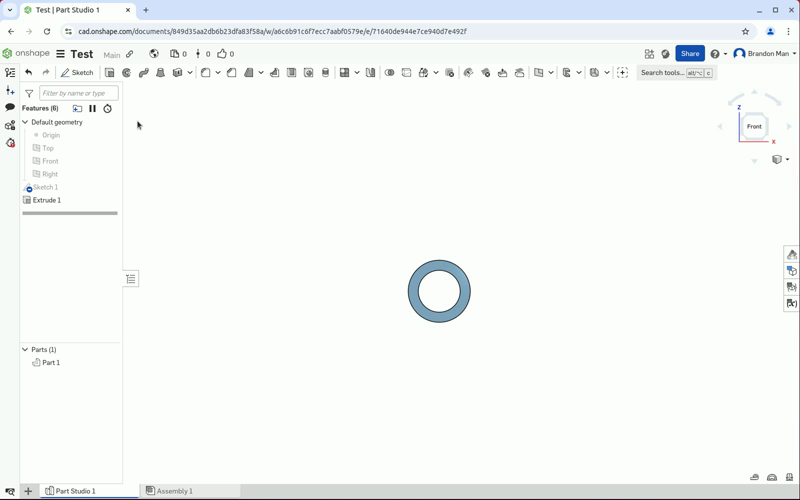
key(shift+h)
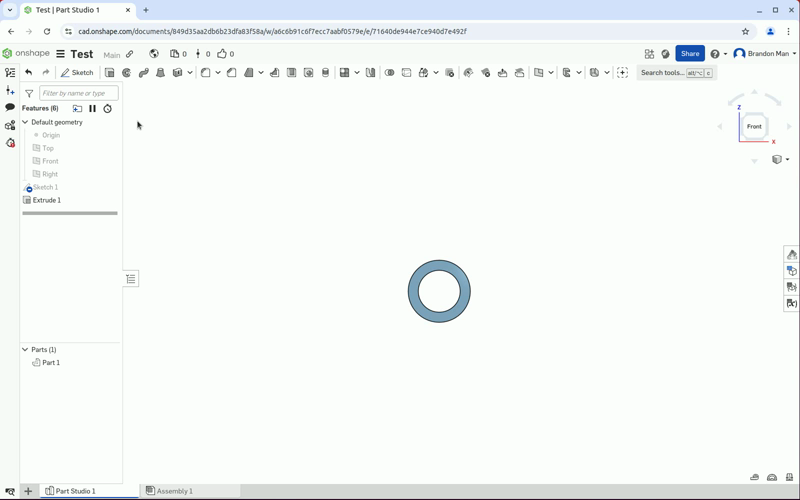
key(shift+h)
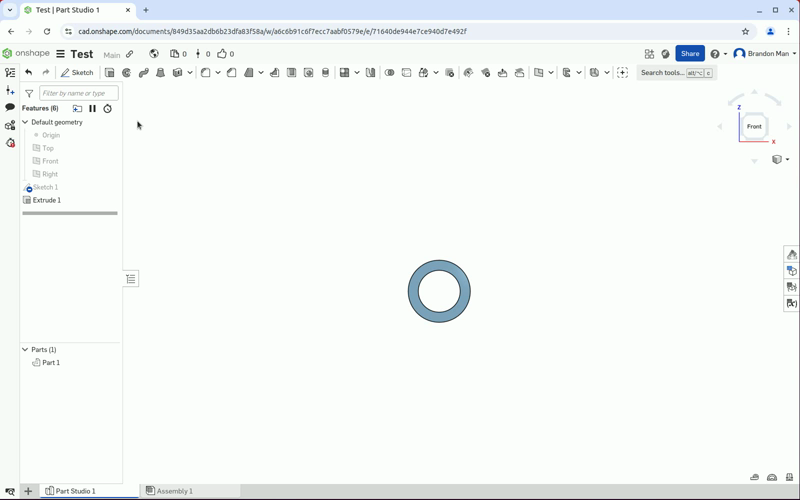
mouse_move(73, 189)
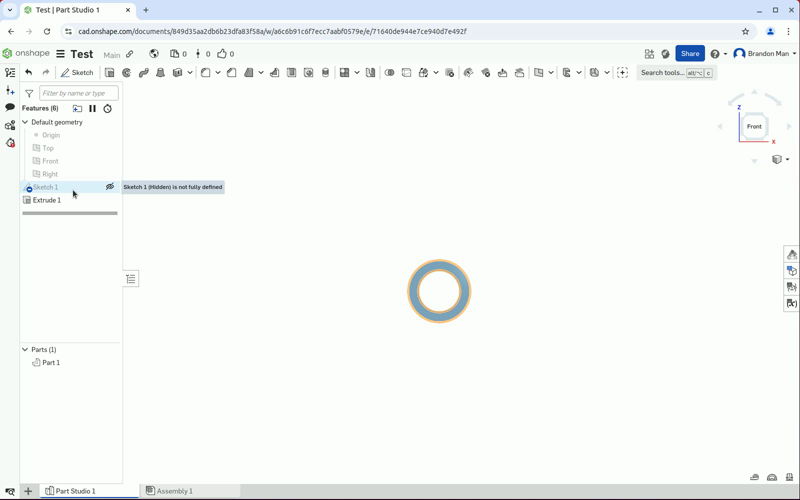
click(73, 189)
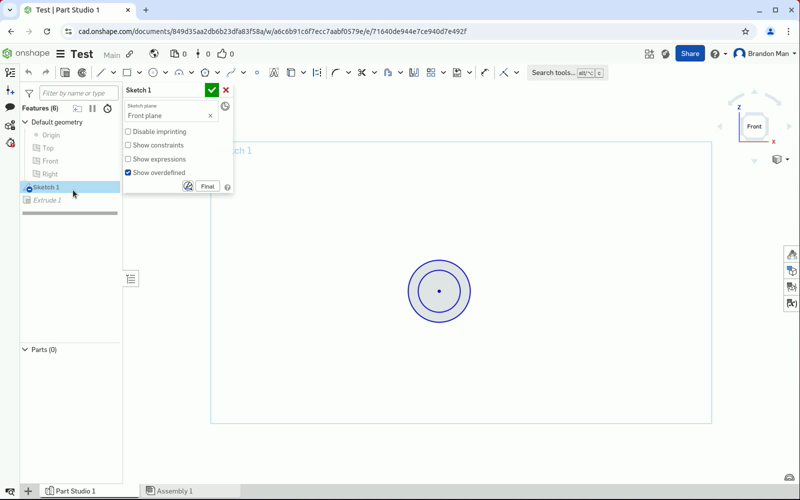
mouse_move(229, 92)
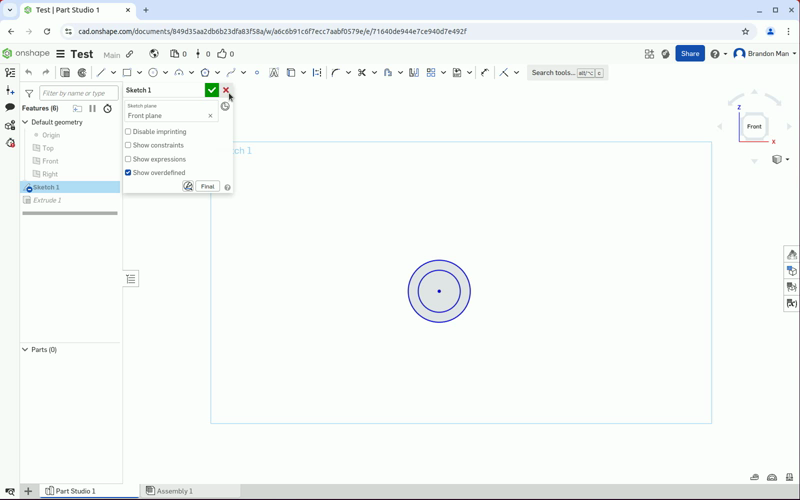
click(229, 92)
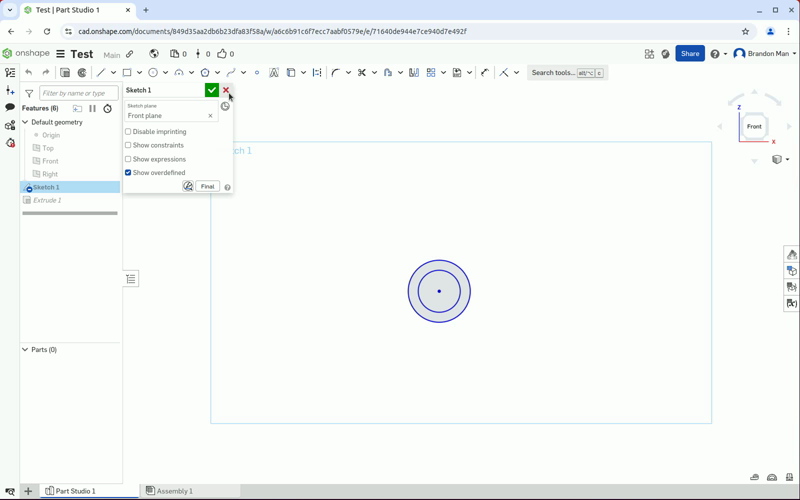
key(shift+s)
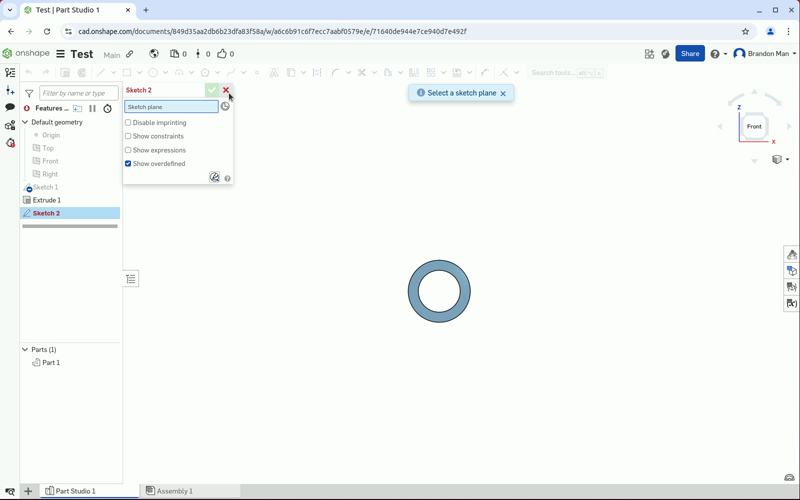
mouse_move(73, 163)
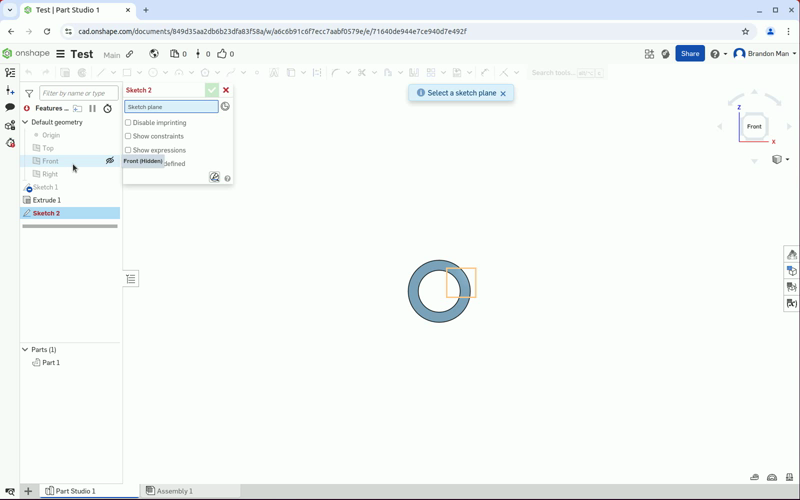
click(73, 163)
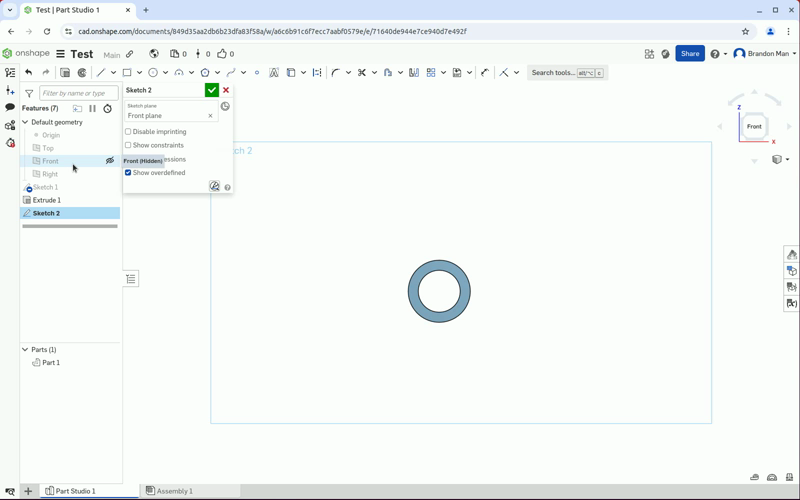
mouse_move(73, 352)
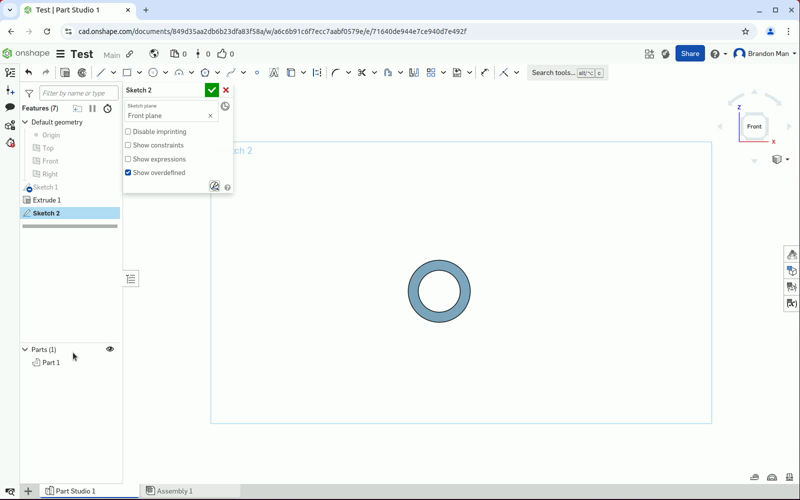
key(y)
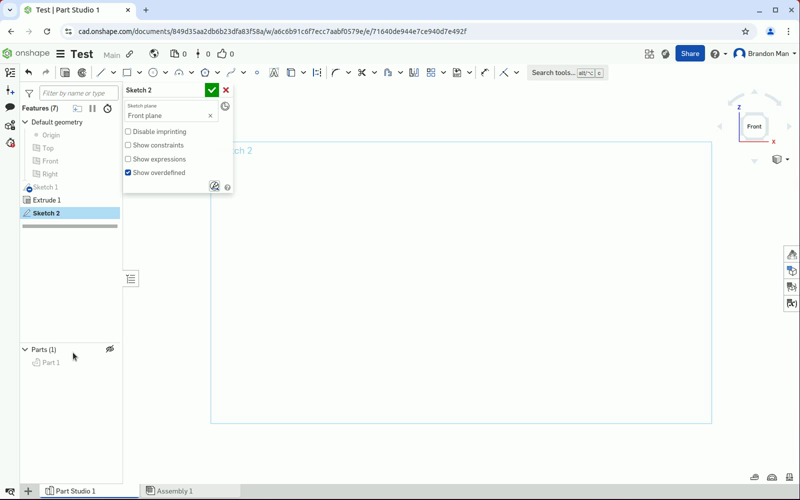
key(l)
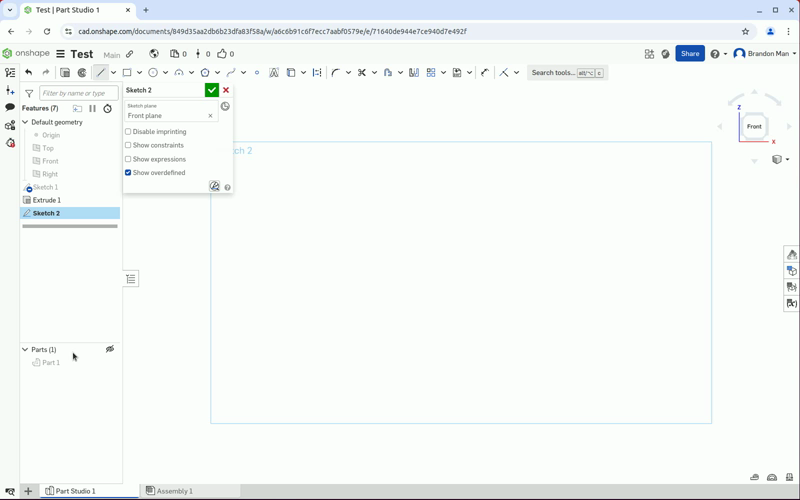
key_down(shift)
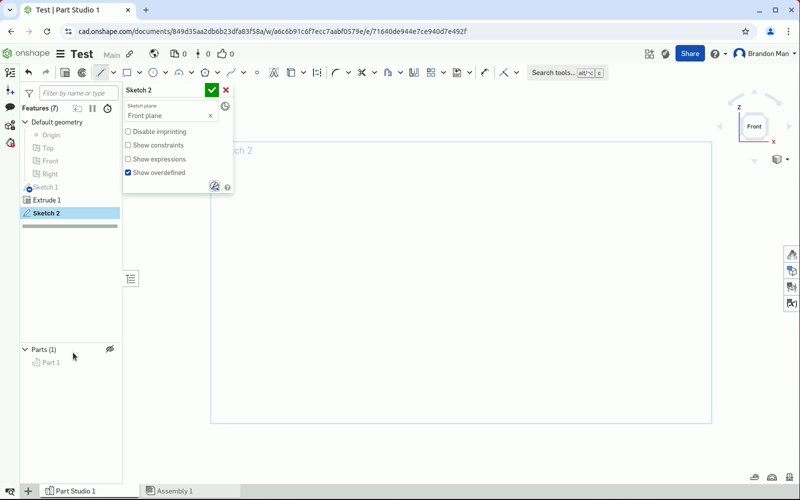
mouse_move(436, 374)
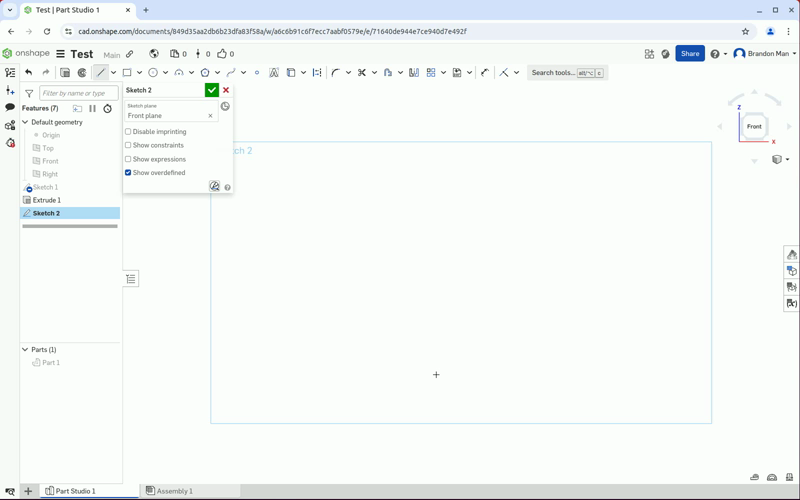
click(436, 374)
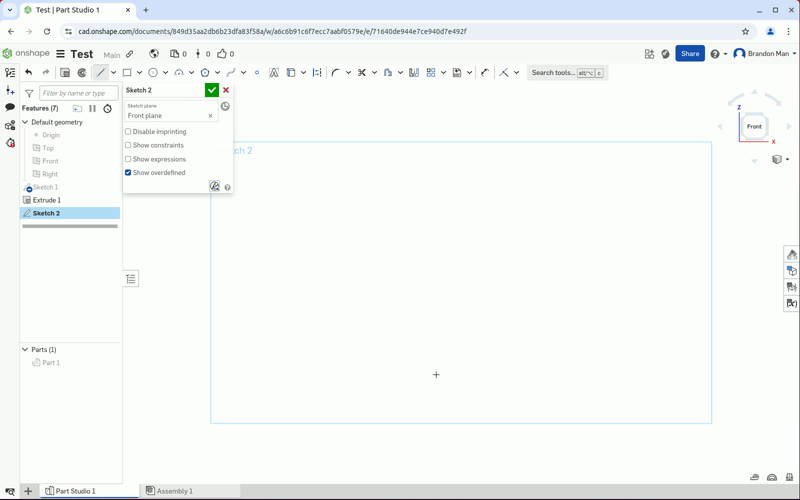
key_up(shift)
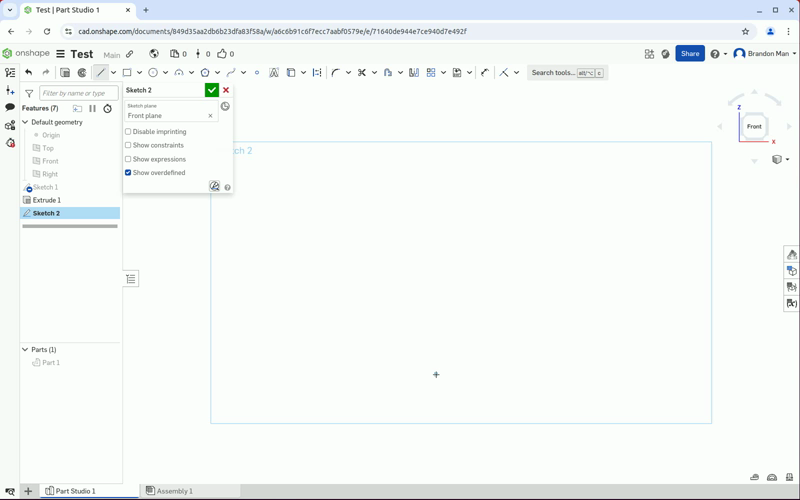
key_down(shift)
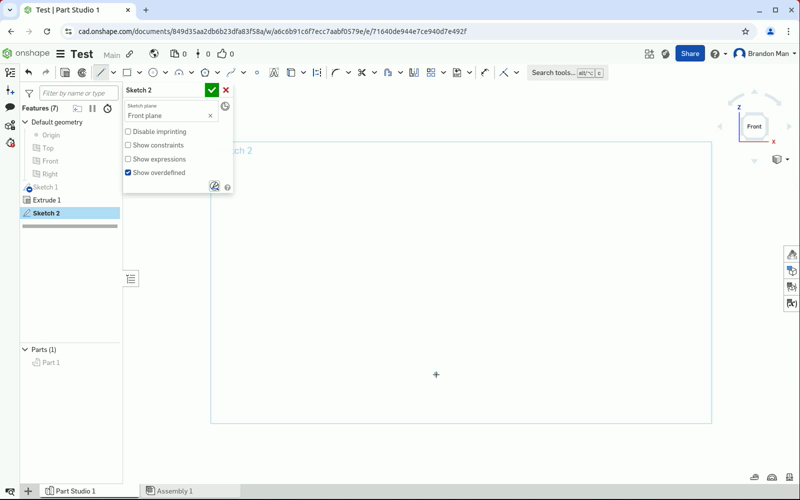
mouse_move(466, 374)
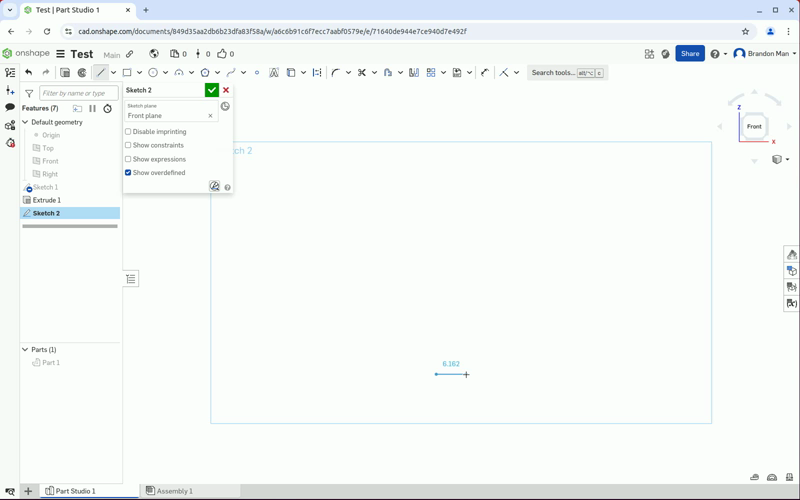
mouse_move(444, 374)
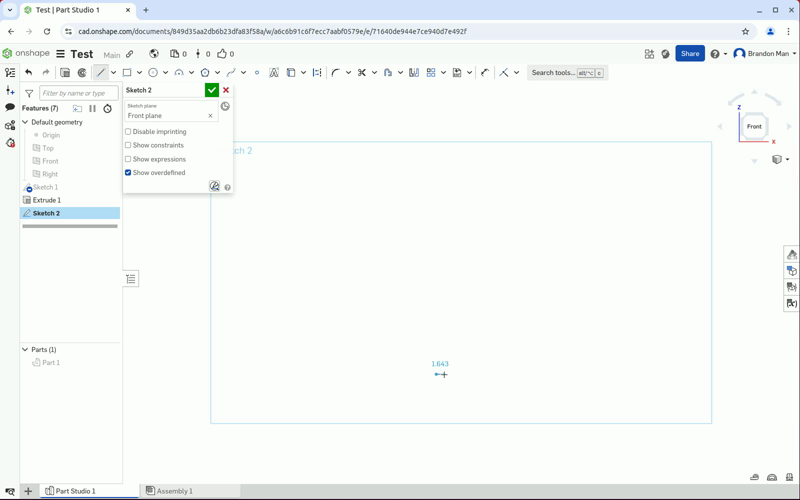
click(444, 374)
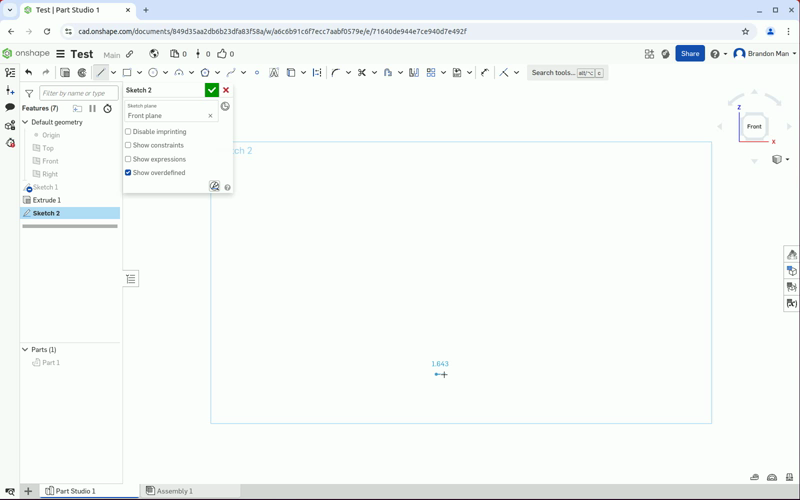
key_up(shift)
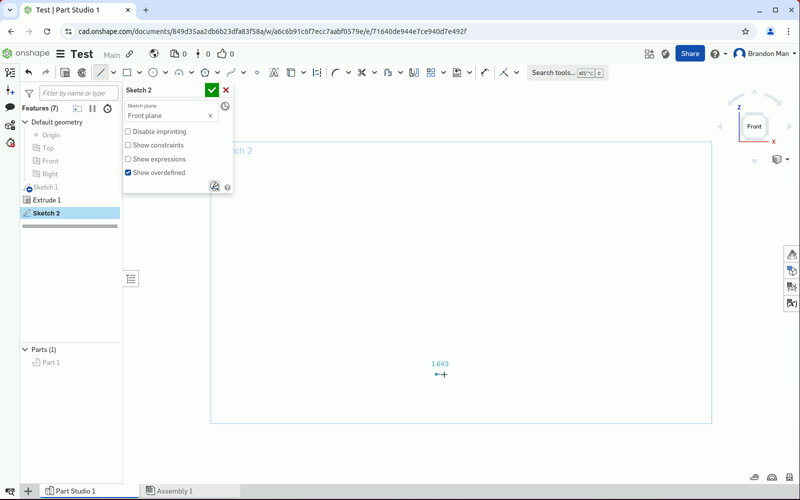
key_down(shift)
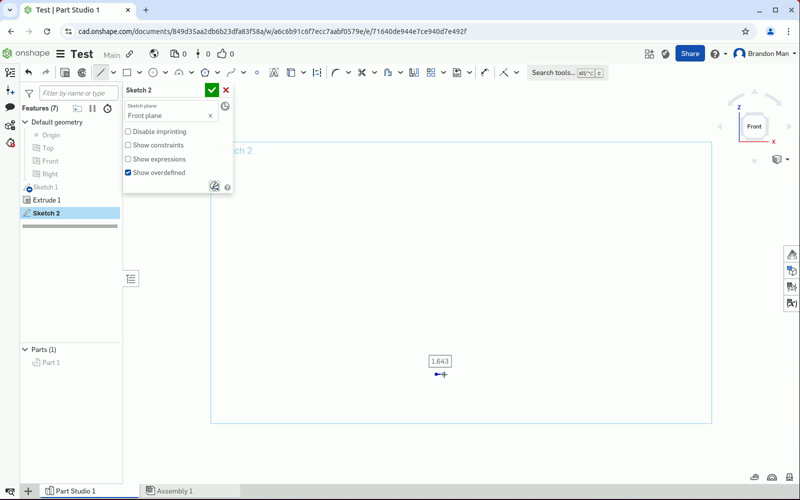
mouse_move(474, 374)
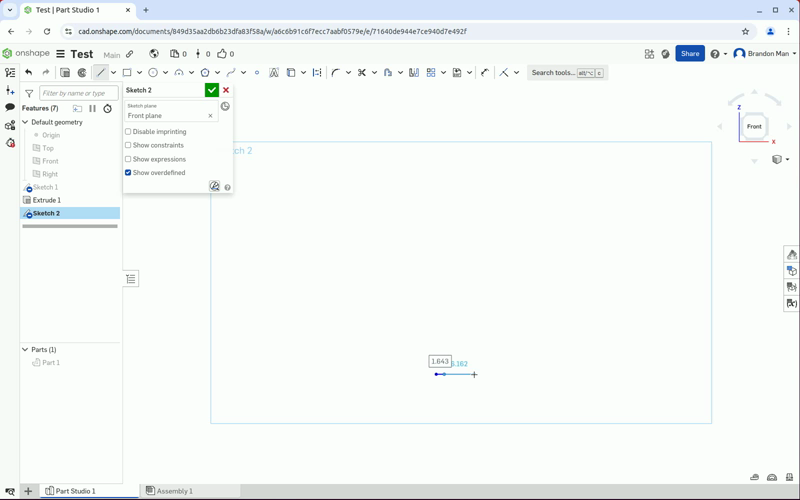
mouse_move(444, 321)
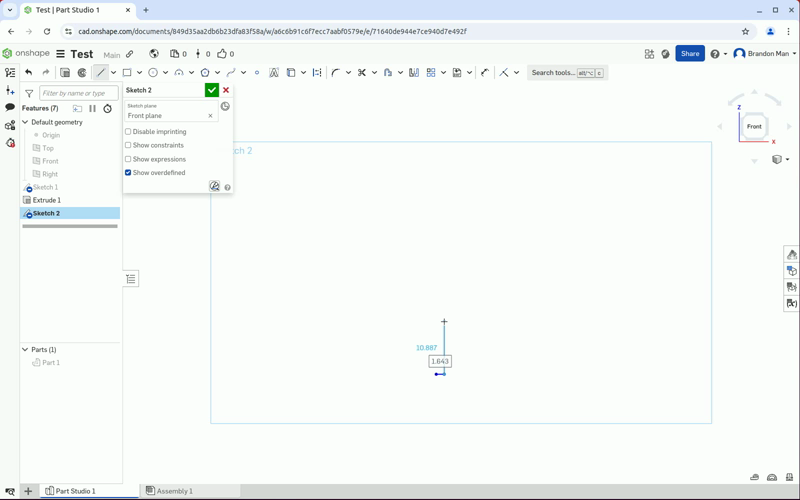
click(444, 321)
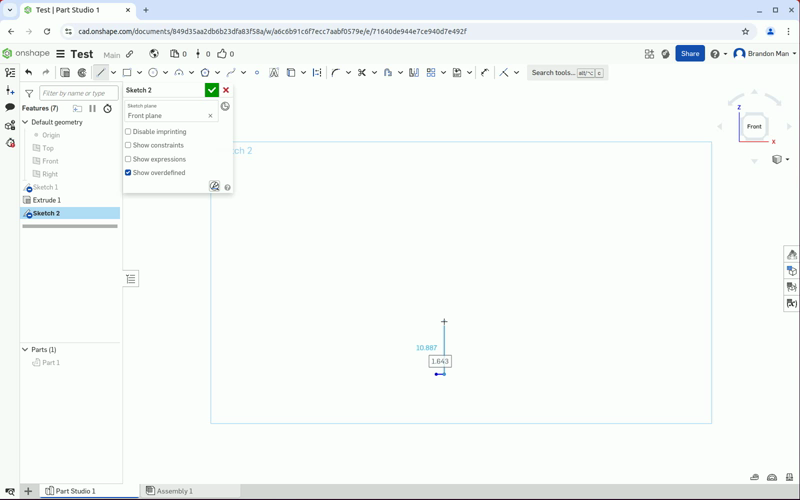
key_up(shift)
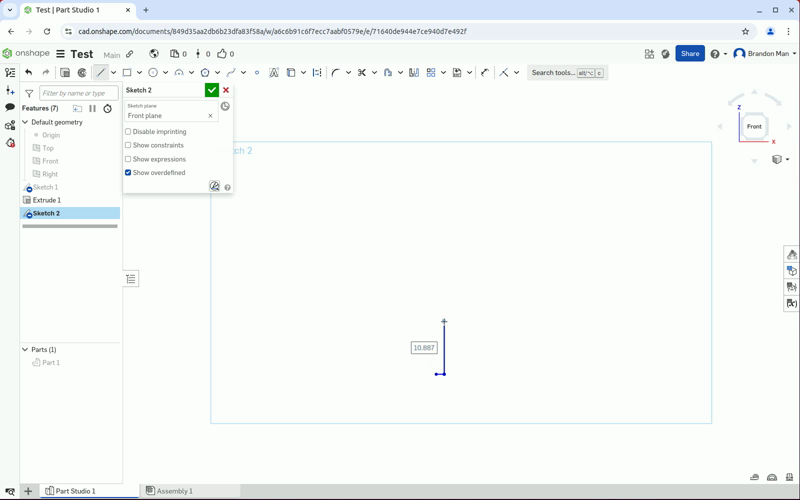
key(esc)
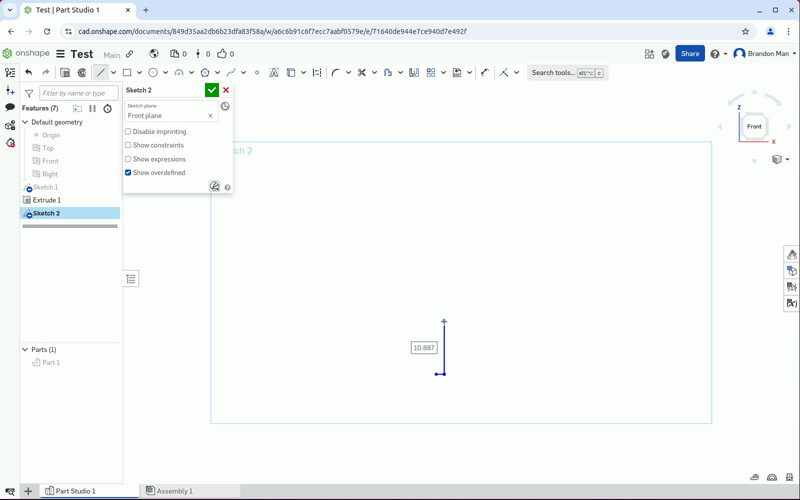
key(a)
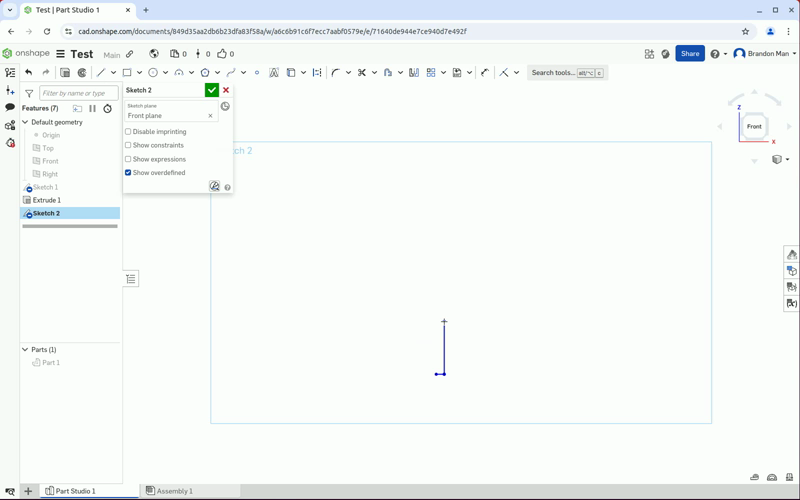
mouse_move(444, 321)
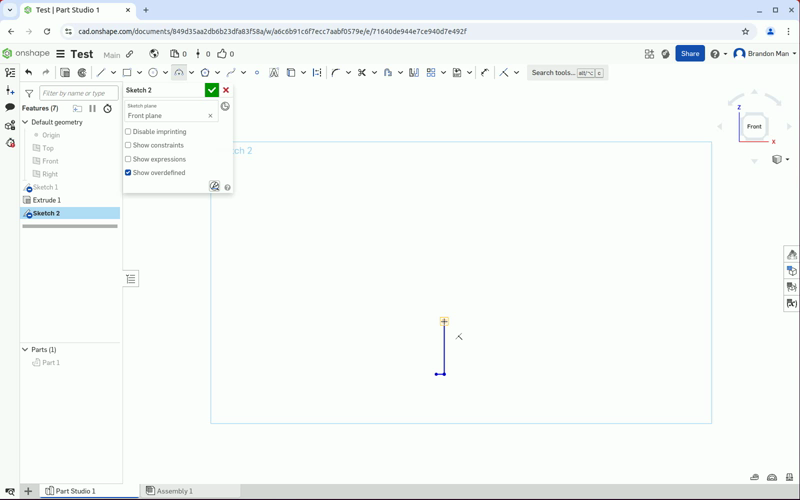
click(444, 321)
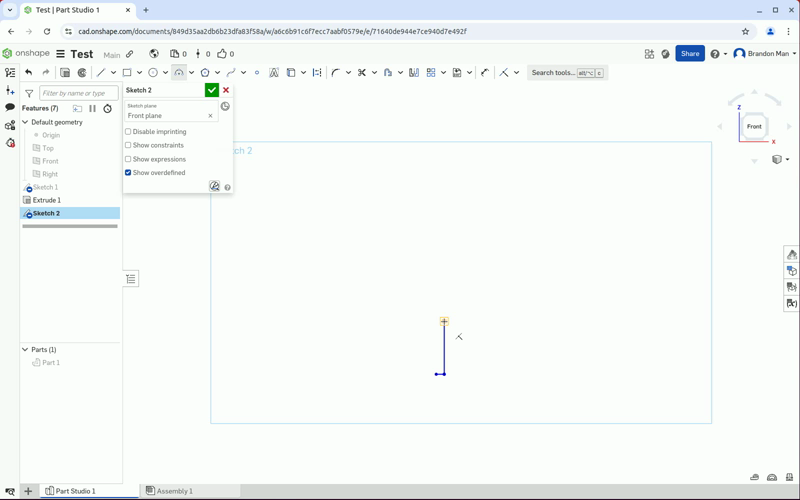
key_down(shift)
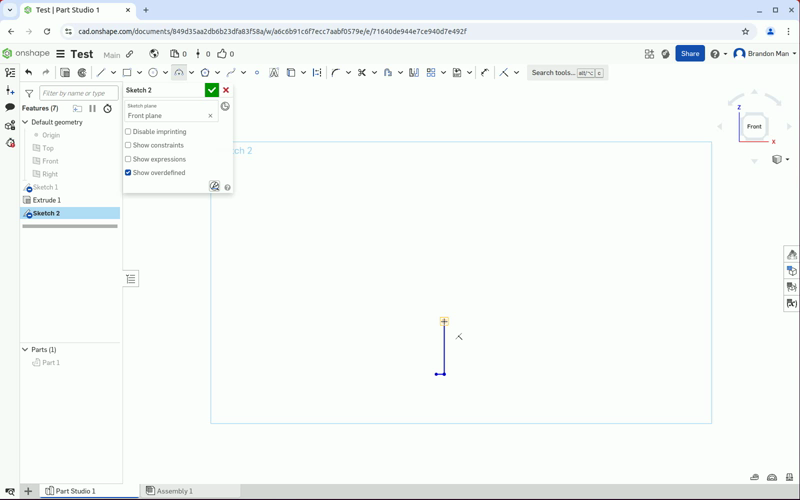
mouse_move(436, 321)
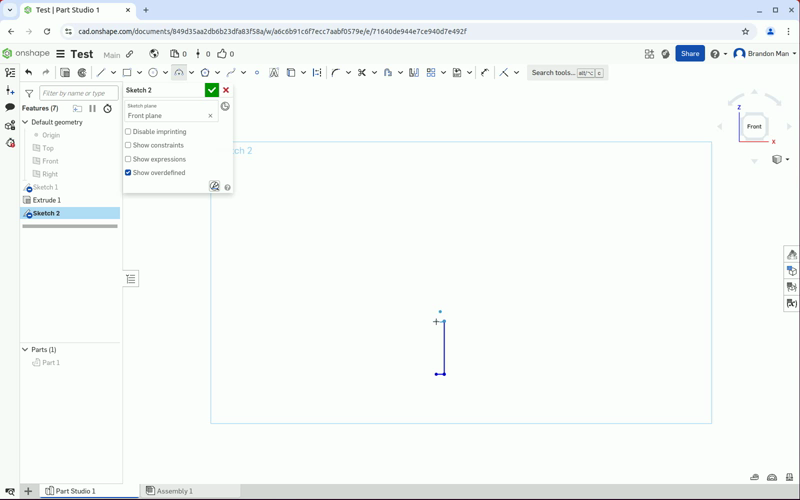
click(436, 321)
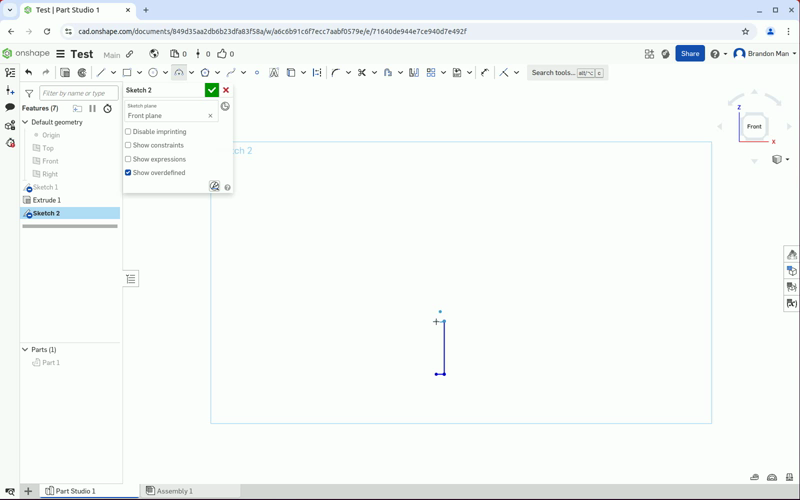
mouse_move(440, 320)
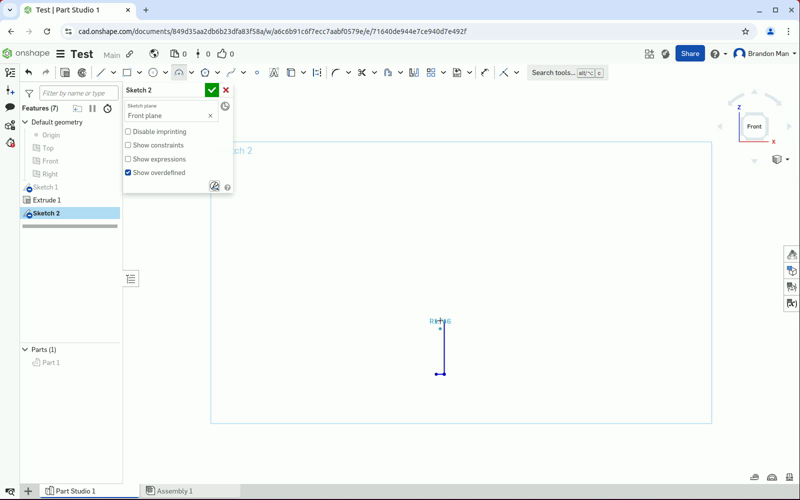
scroll(6)
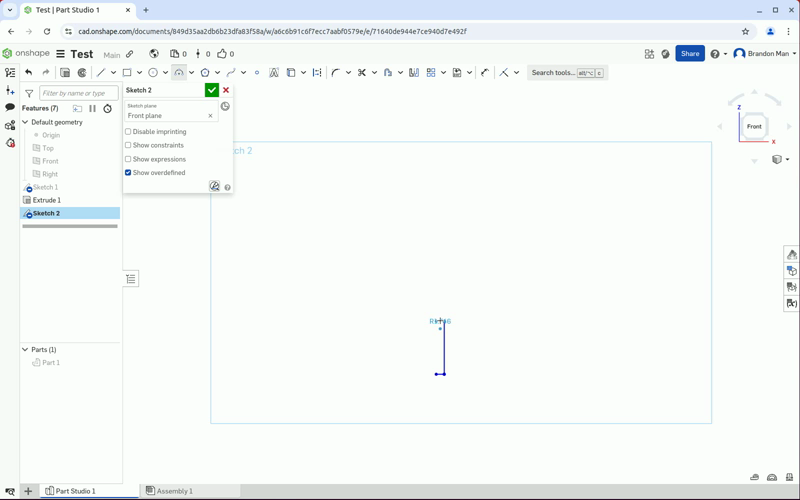
scroll(6)
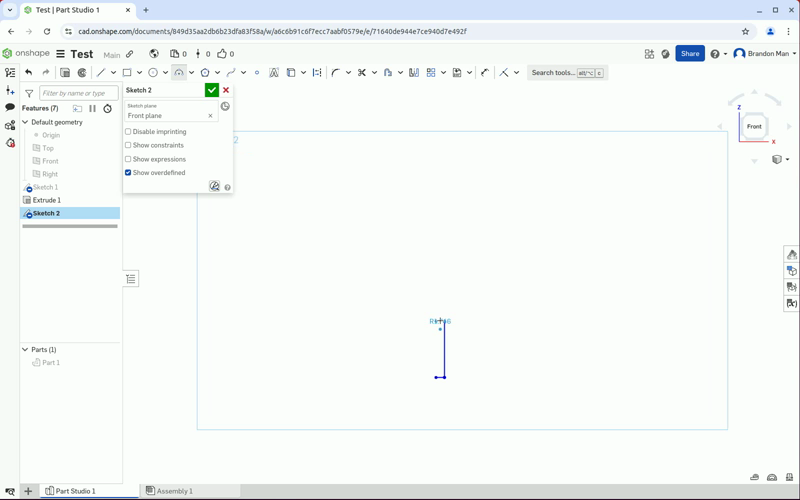
scroll(6)
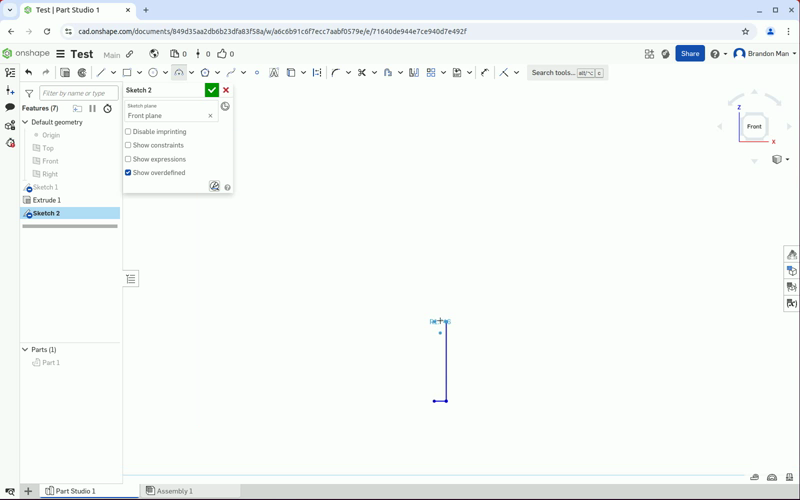
scroll(6)
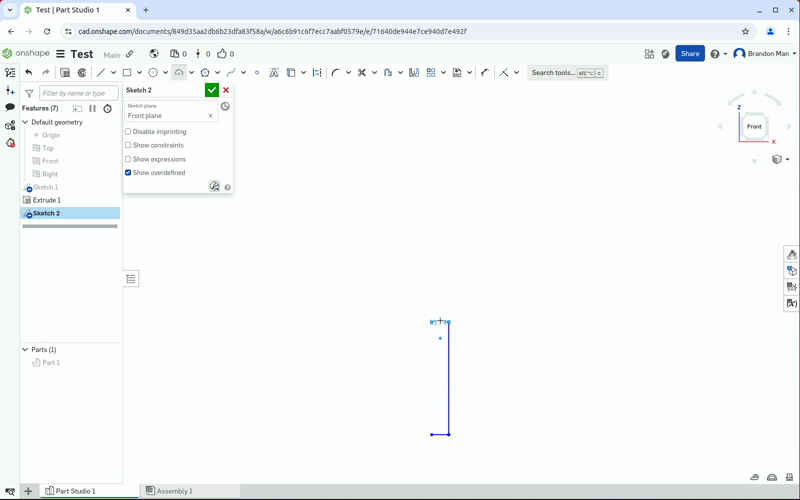
scroll(6)
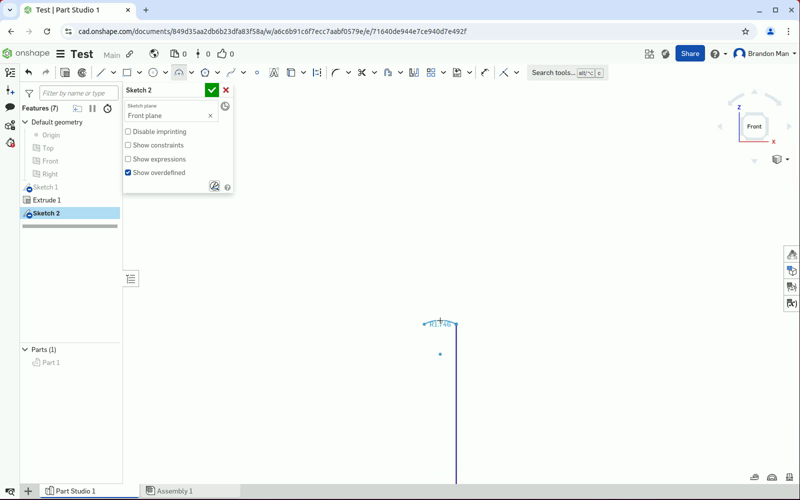
scroll(6)
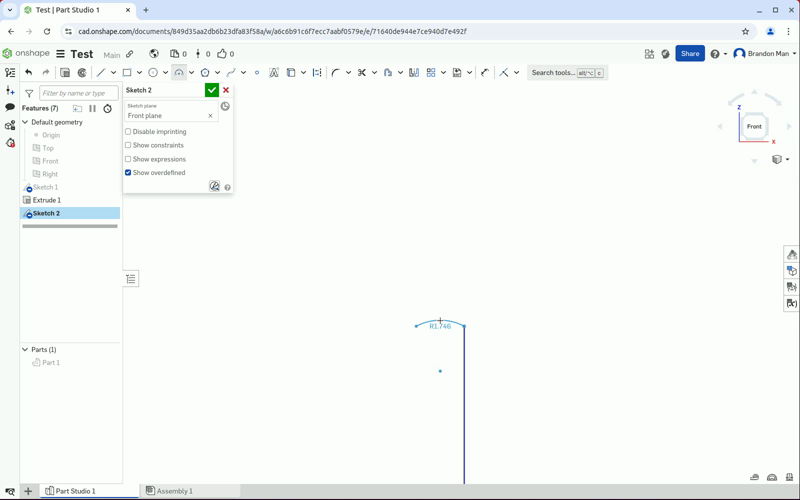
scroll(6)
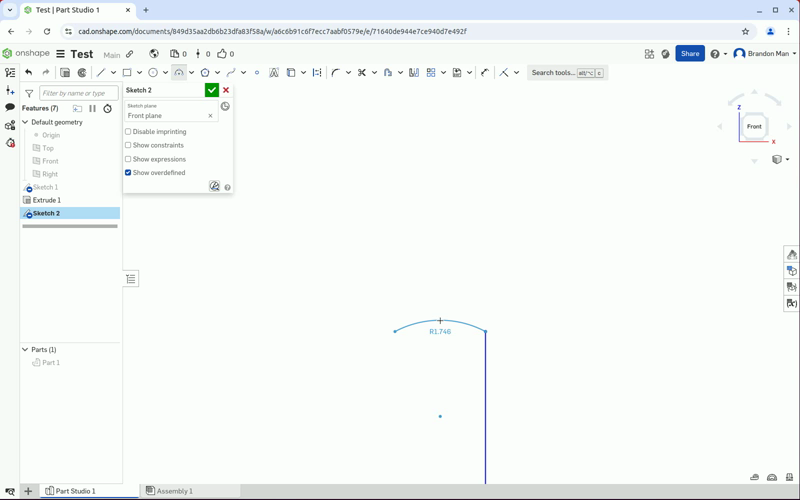
click(440, 320)
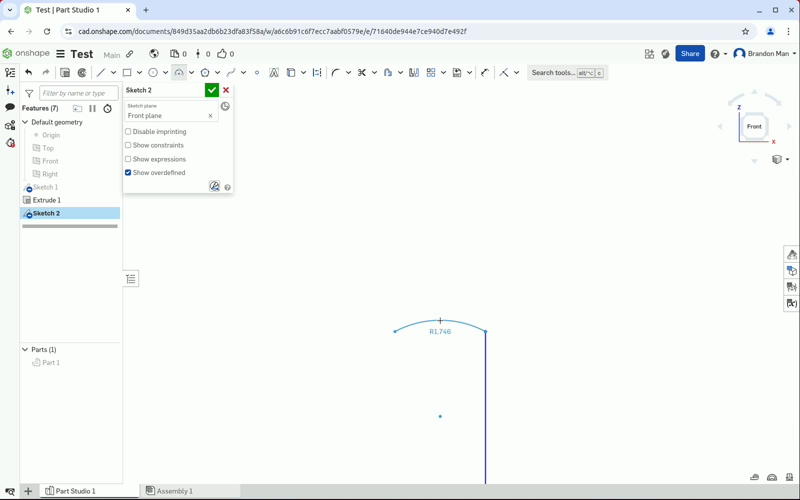
scroll(-6)
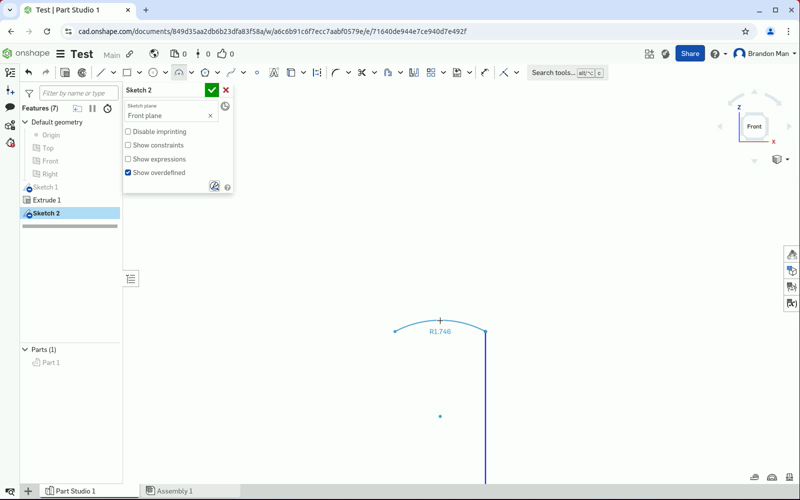
scroll(-6)
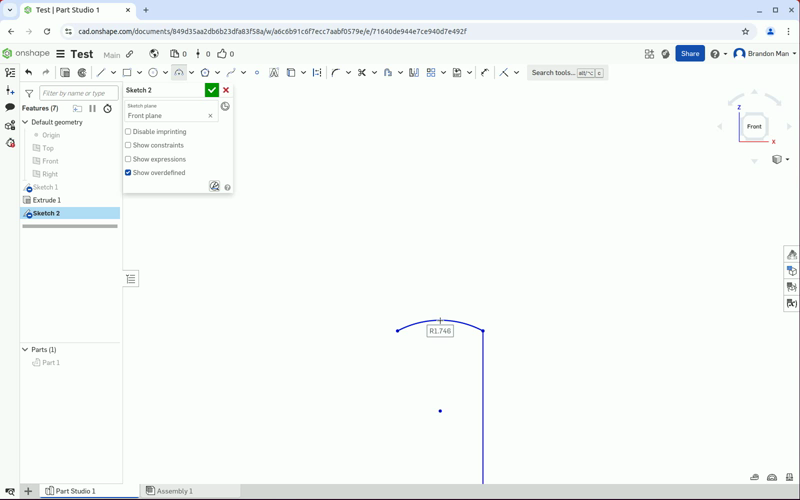
scroll(-6)
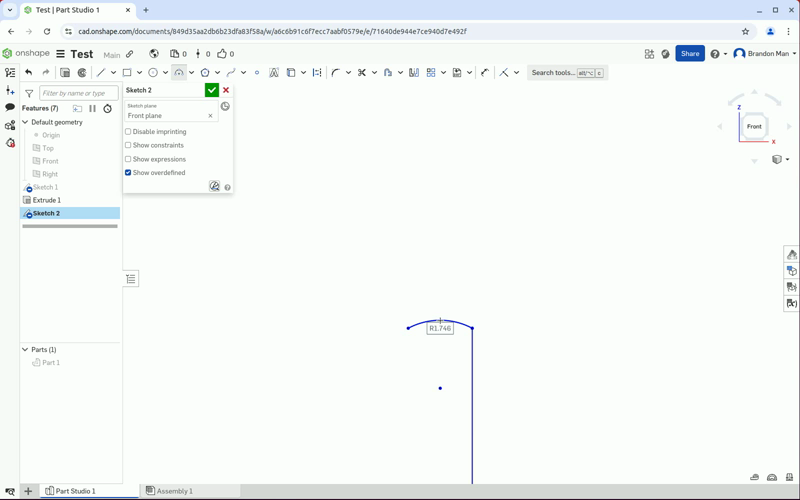
scroll(-6)
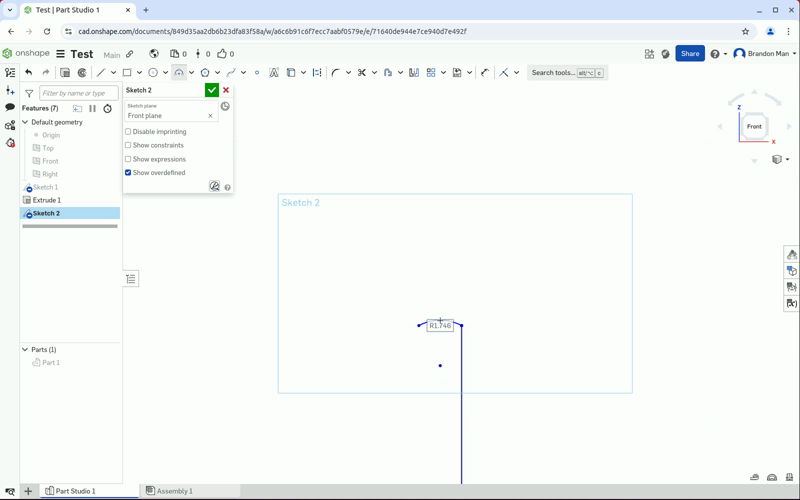
scroll(-6)
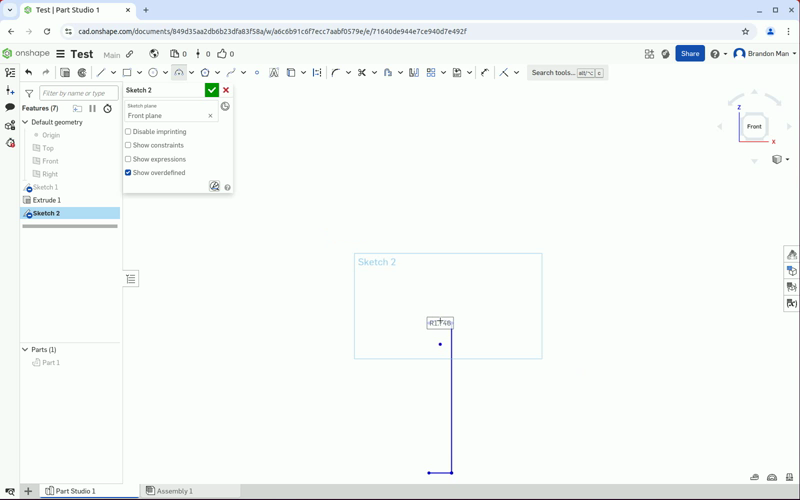
scroll(-6)
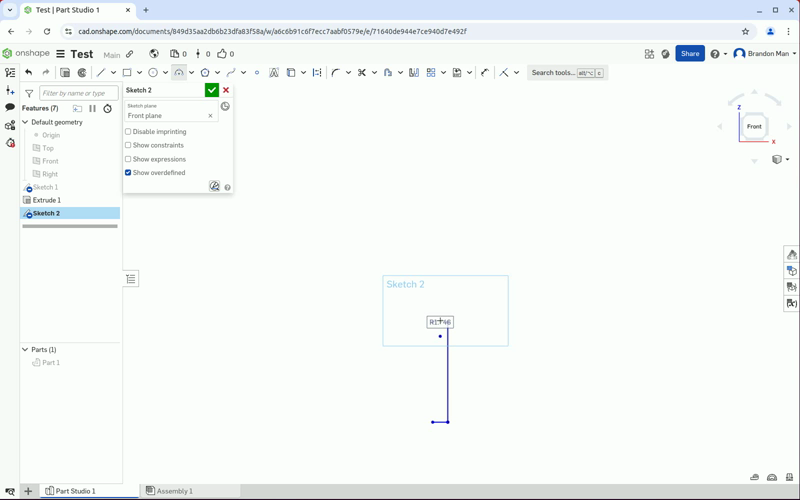
scroll(-6)
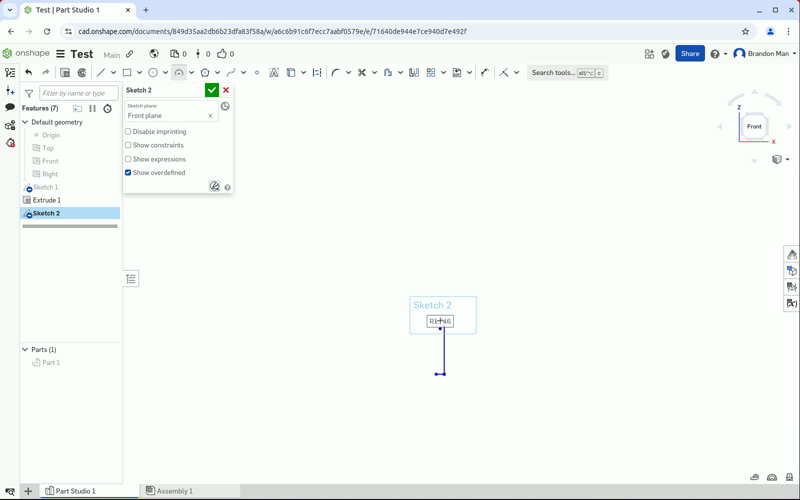
key_up(shift)
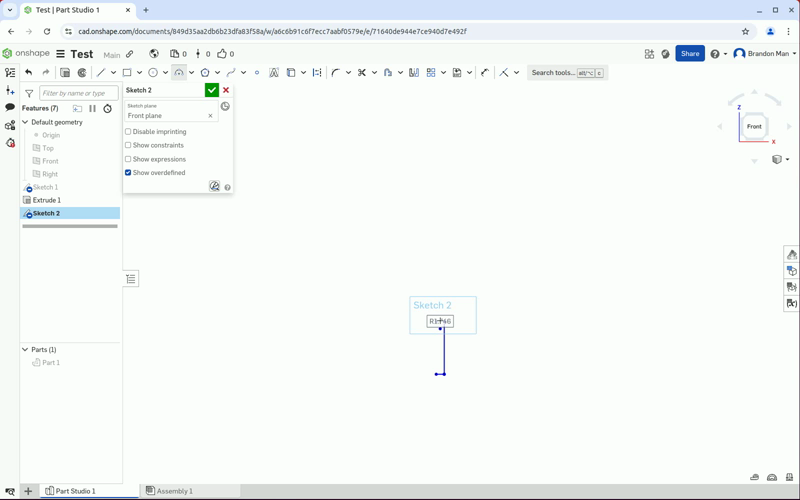
key(esc)
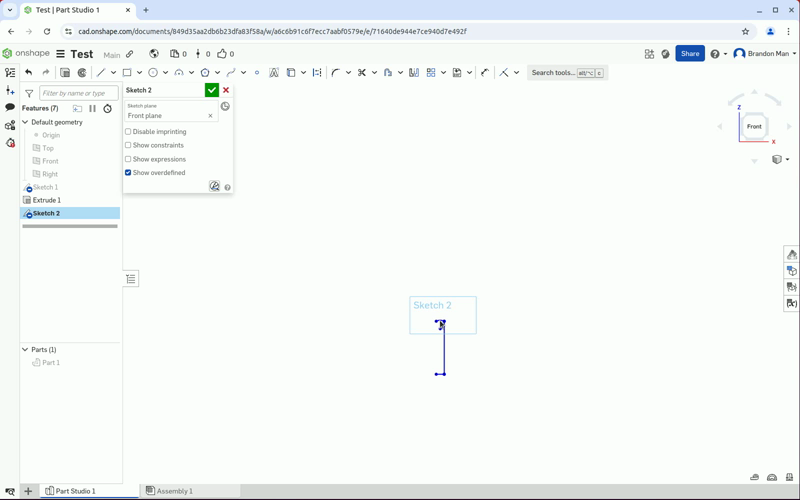
key(l)
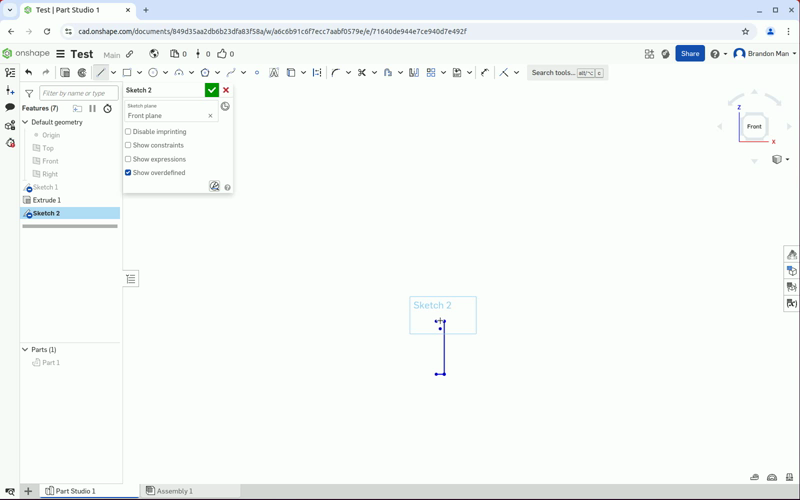
mouse_move(436, 321)
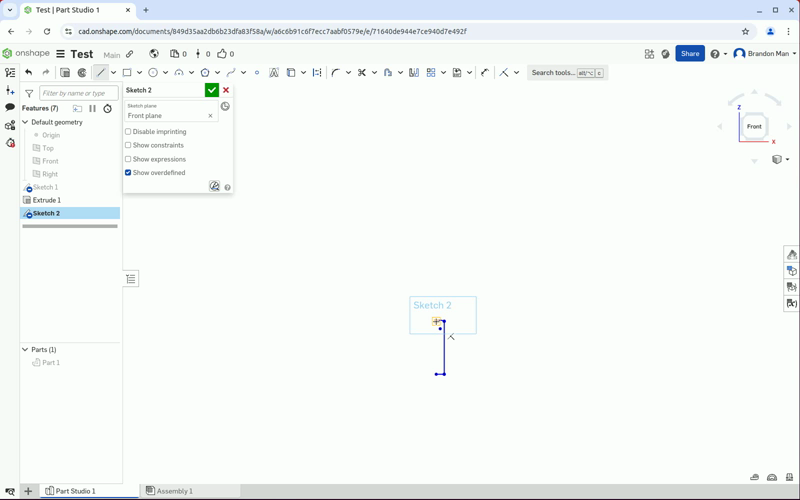
scroll(6)
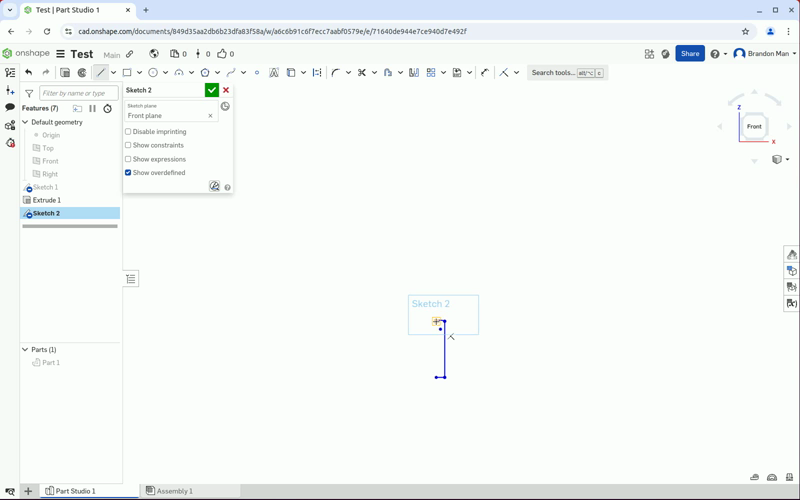
scroll(6)
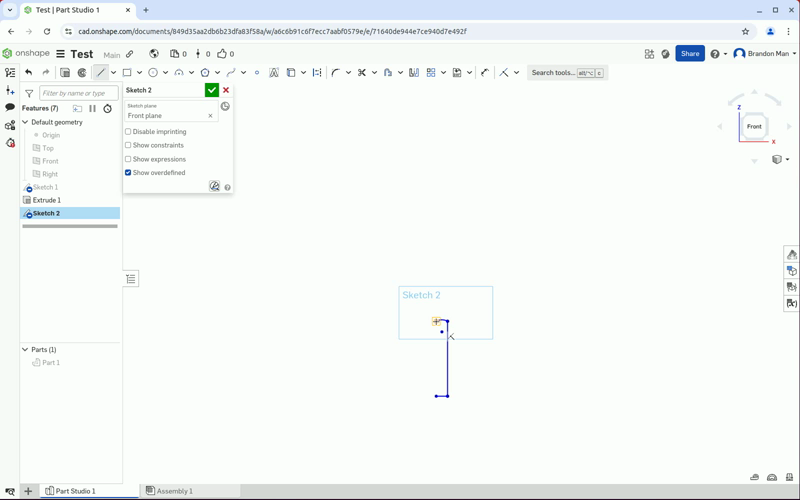
scroll(6)
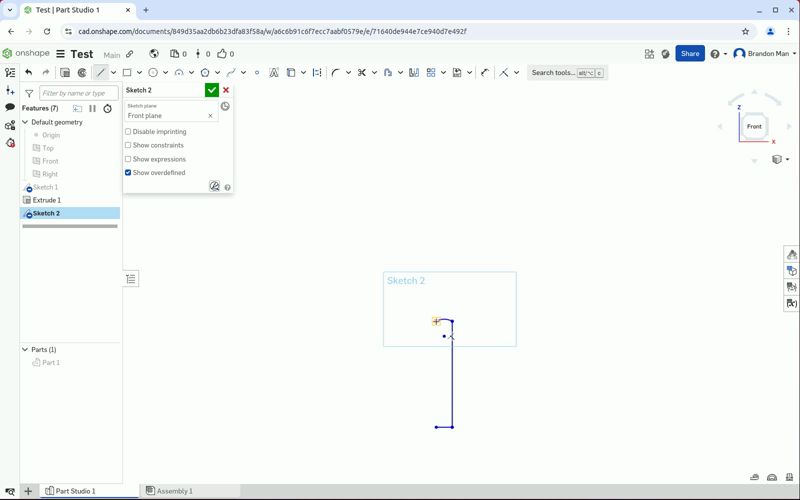
scroll(6)
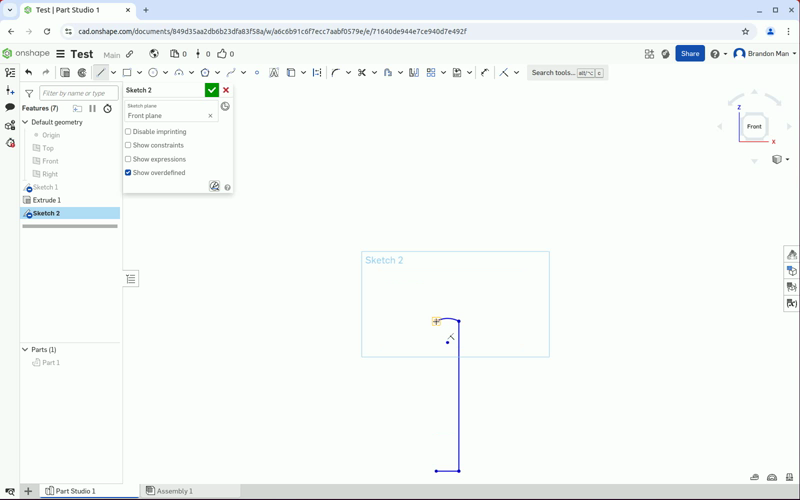
scroll(6)
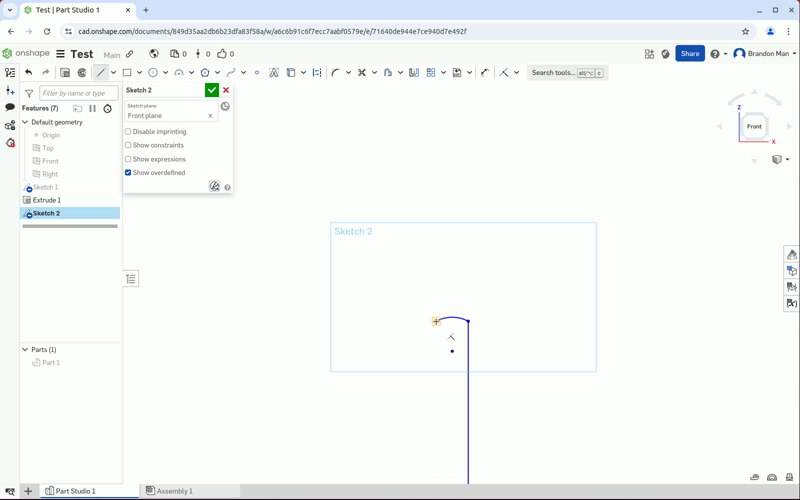
scroll(6)
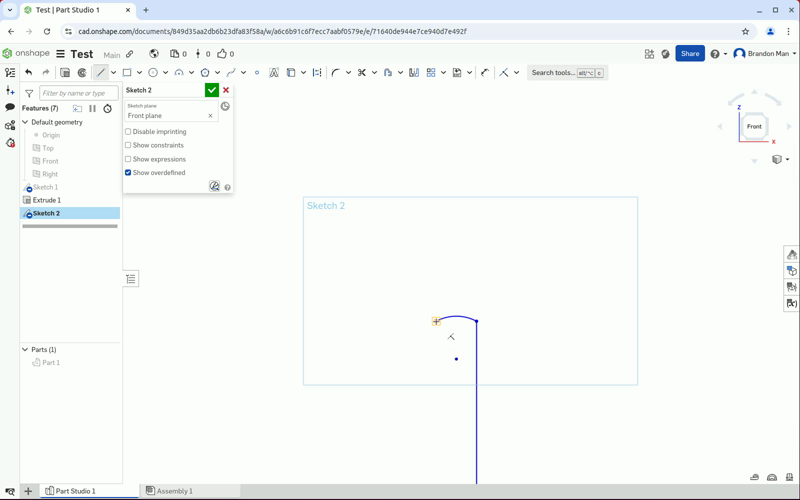
scroll(6)
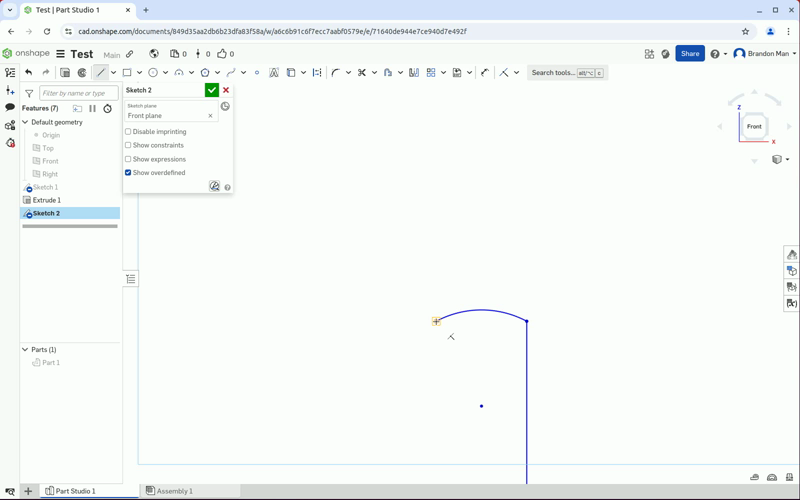
click(436, 321)
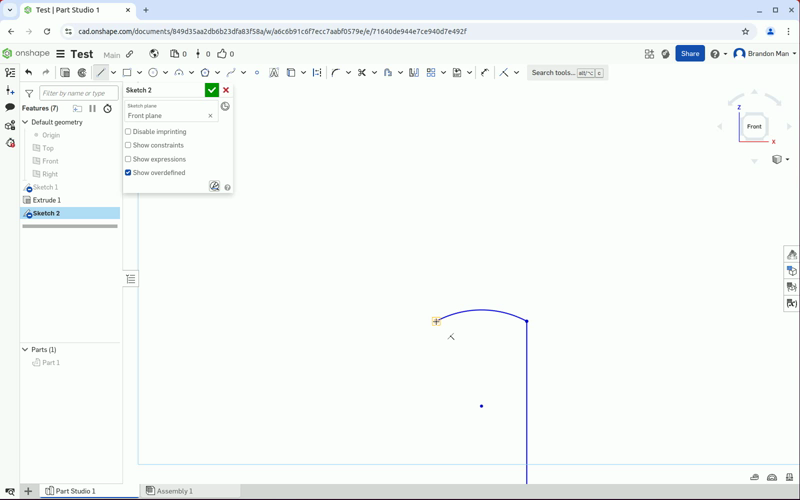
scroll(-6)
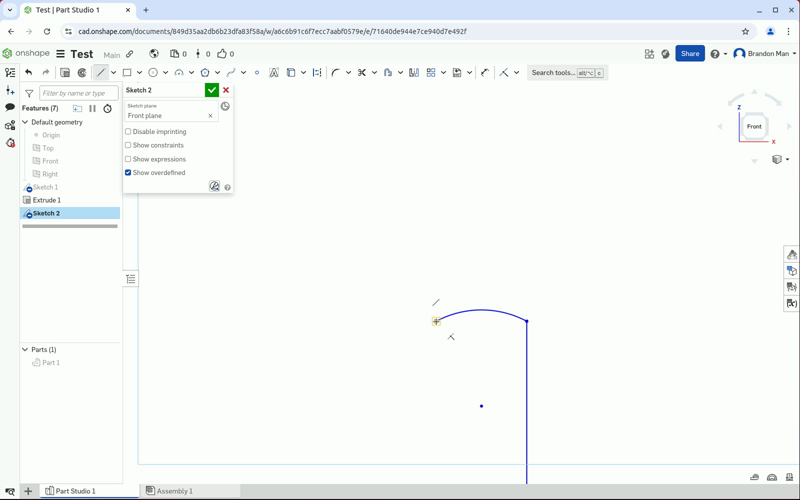
scroll(-6)
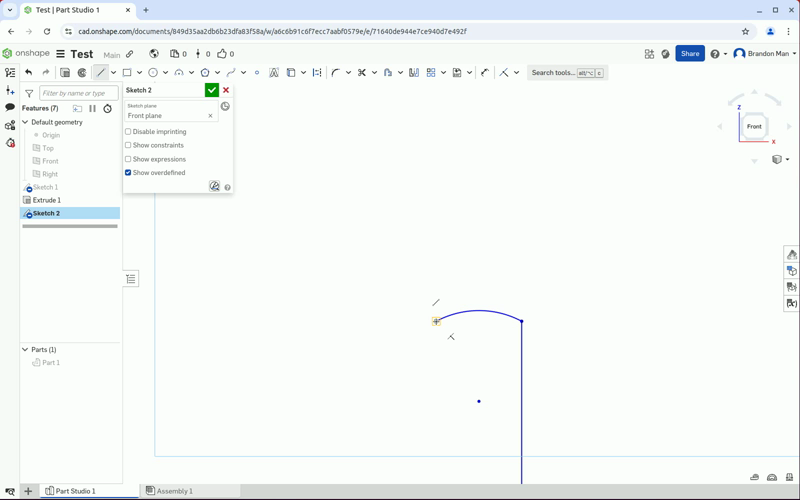
scroll(-6)
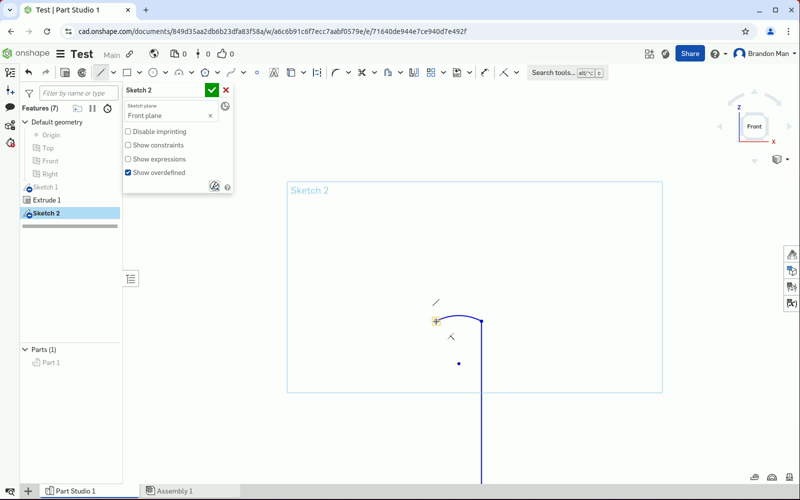
scroll(-6)
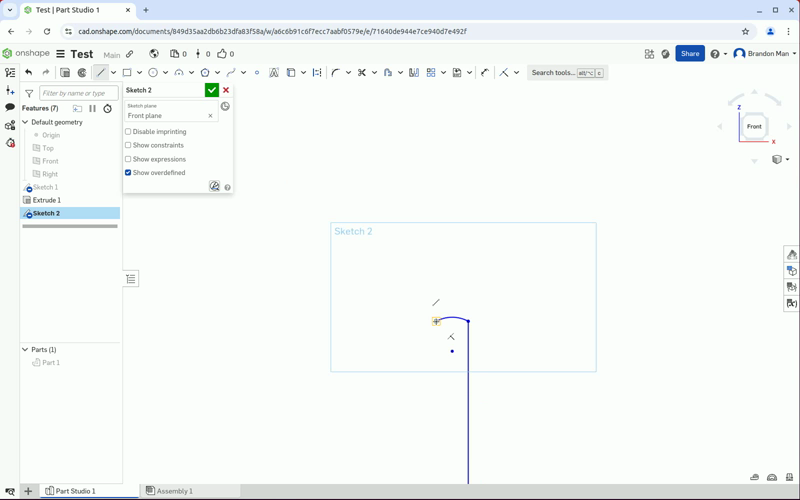
scroll(-6)
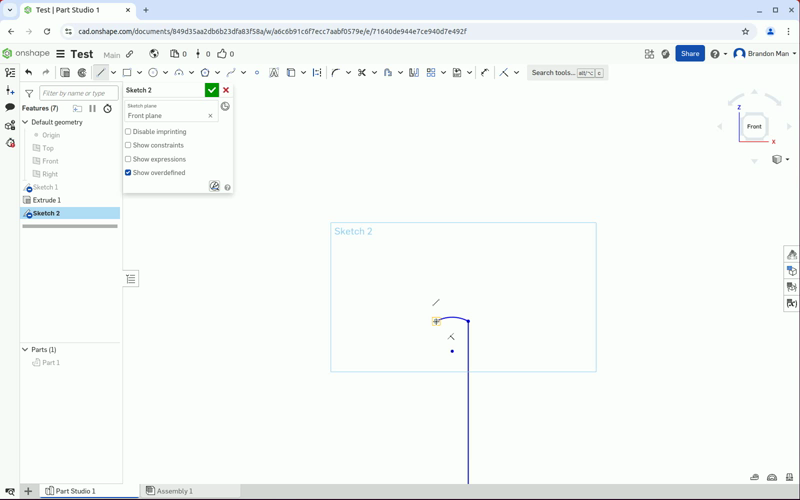
scroll(-6)
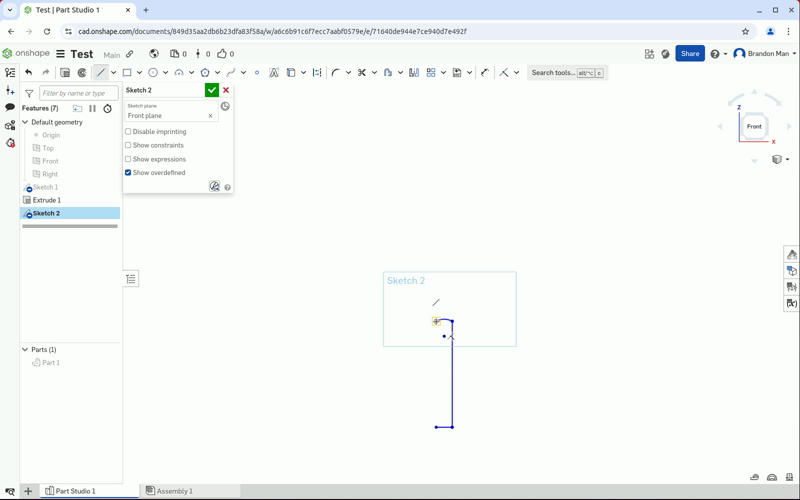
scroll(-6)
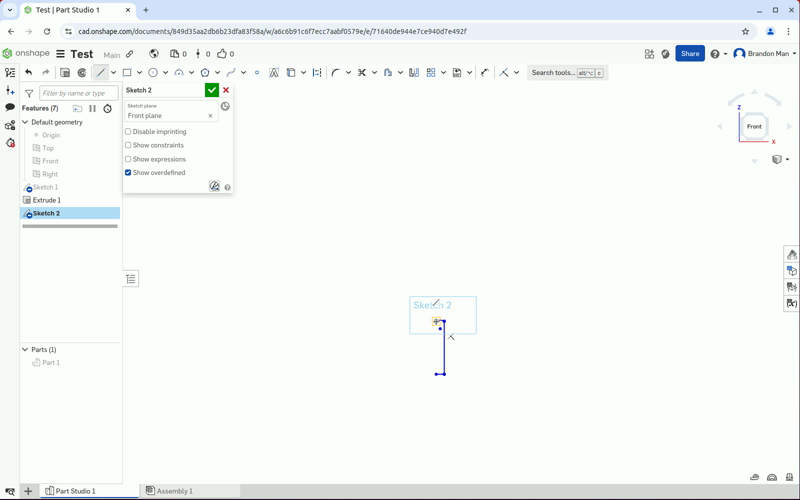
mouse_move(466, 321)
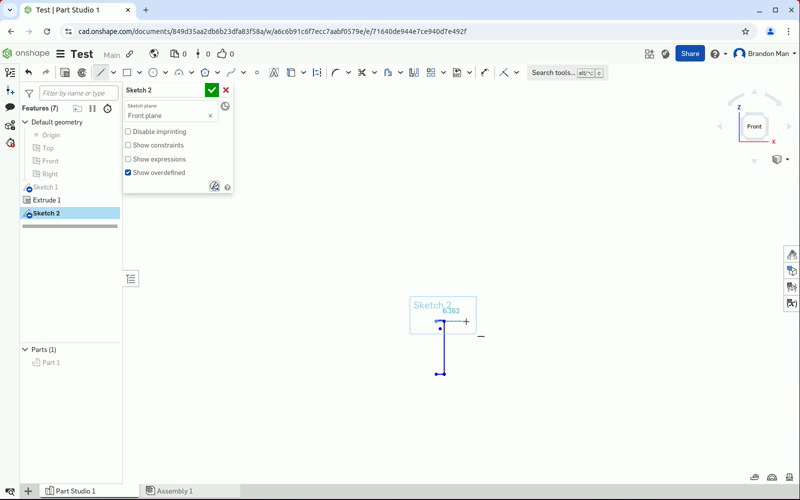
key_down(shift)
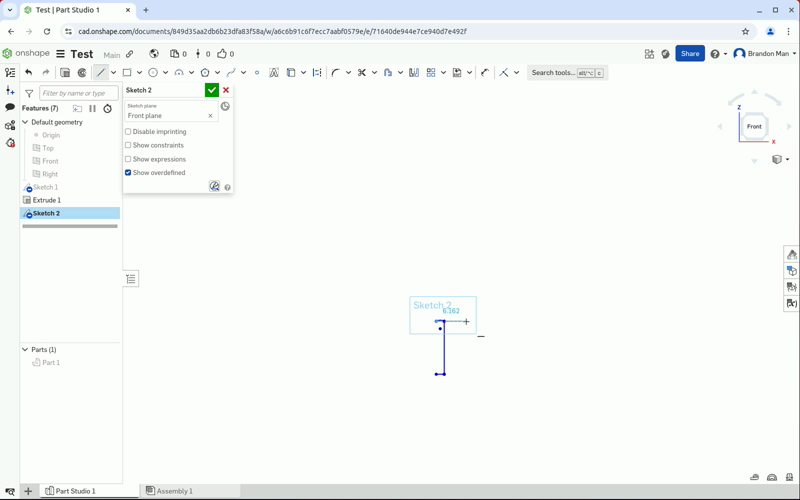
mouse_move(436, 374)
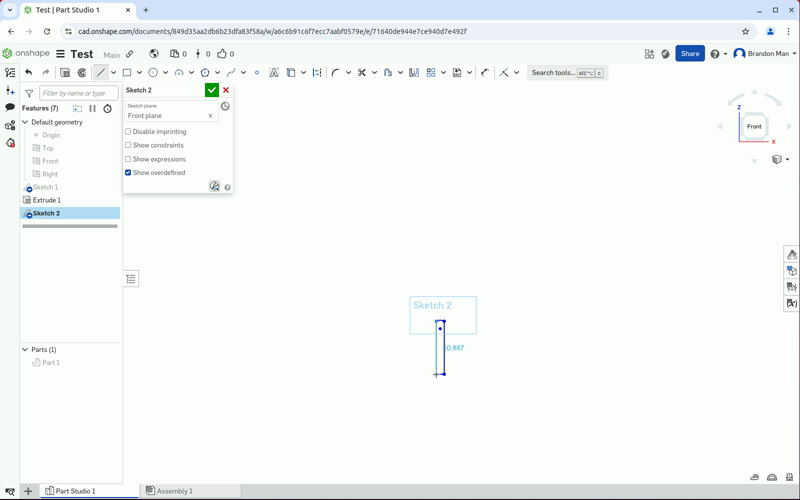
key_up(shift)
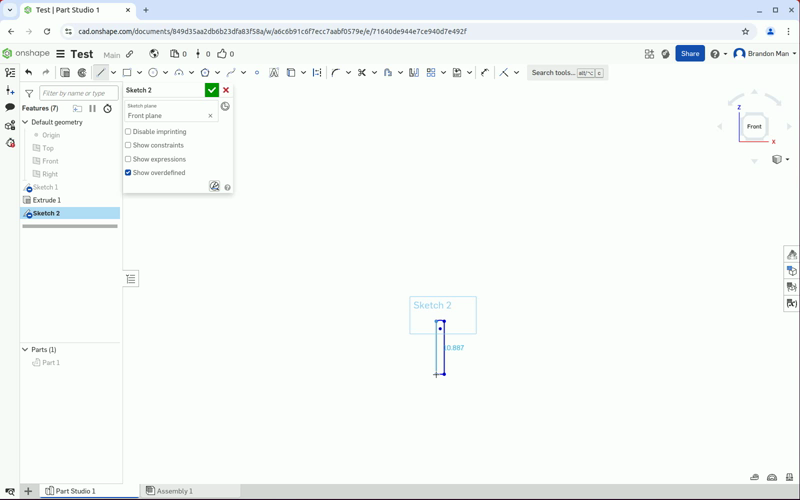
click(436, 374)
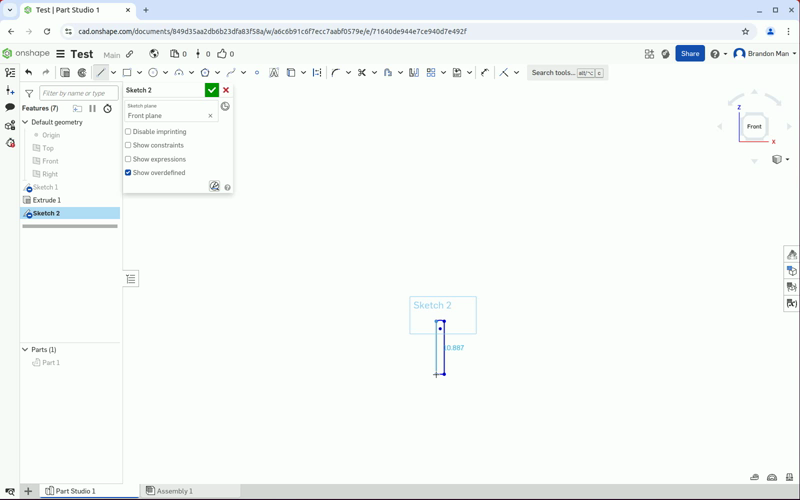
key(esc)
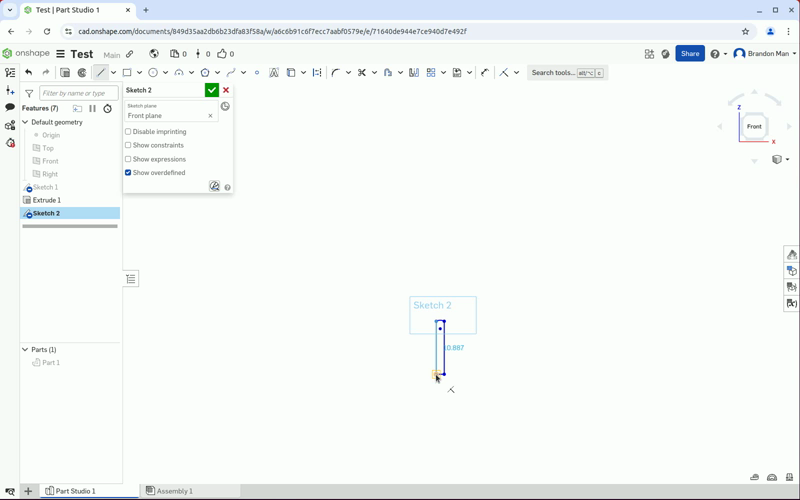
mouse_move(440, 328)
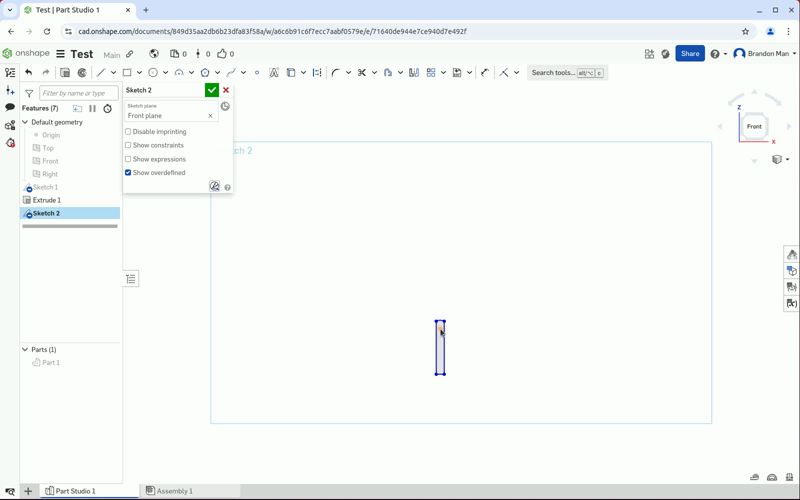
scroll(6)
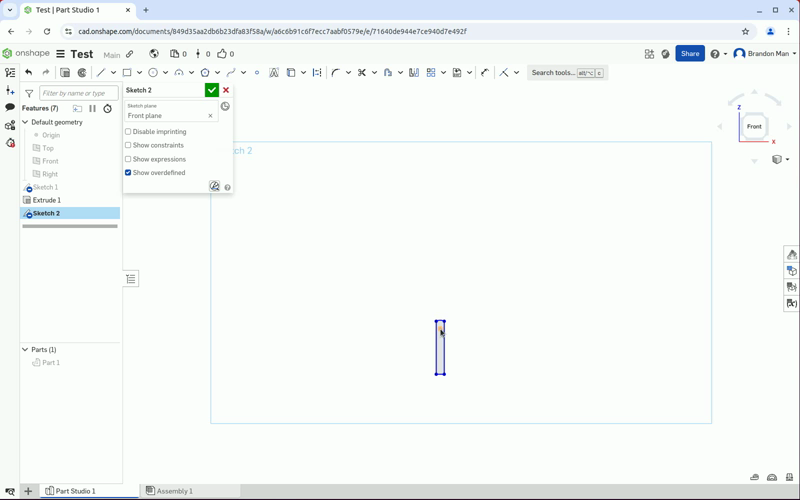
scroll(6)
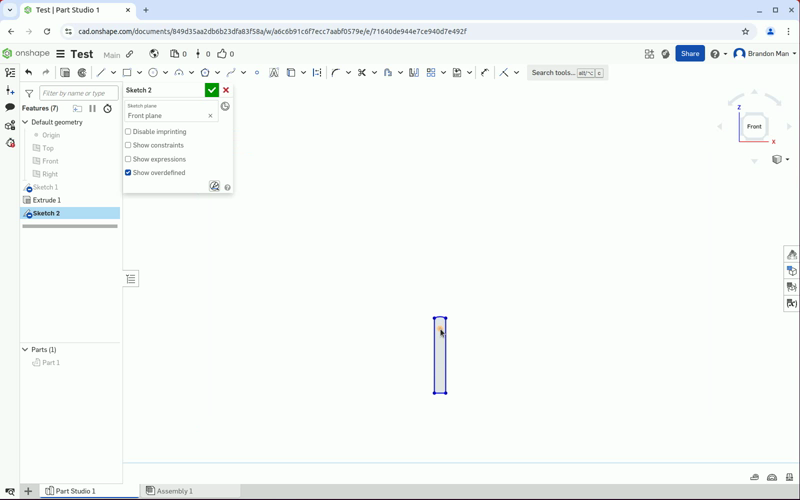
scroll(6)
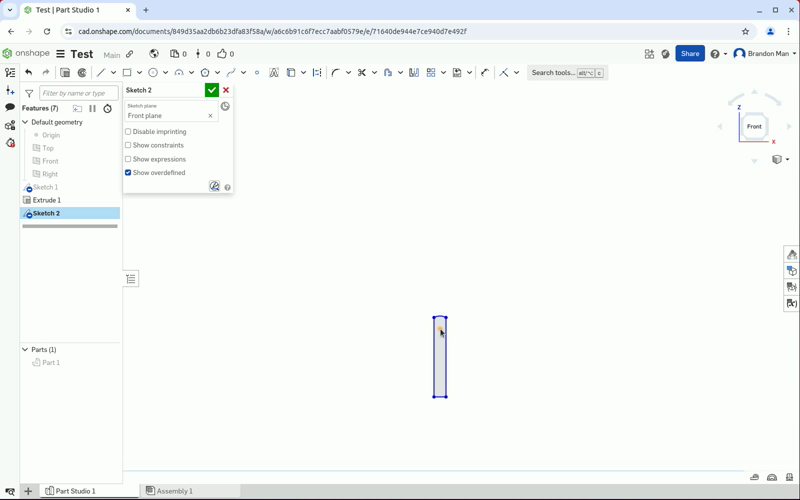
scroll(6)
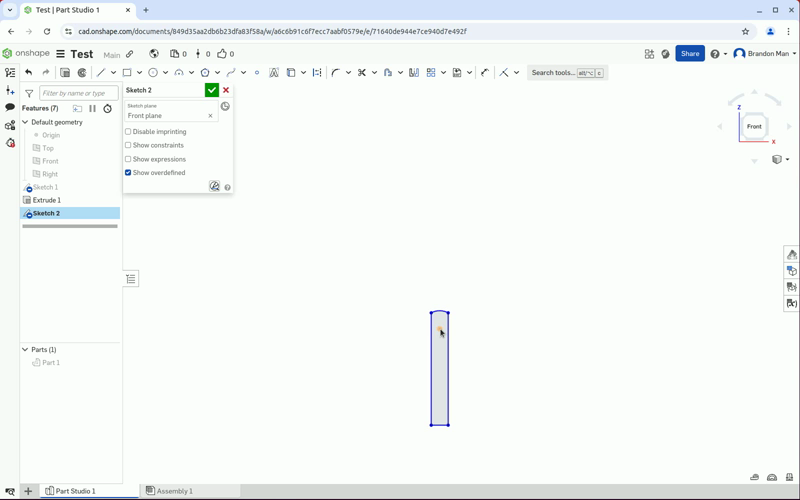
scroll(6)
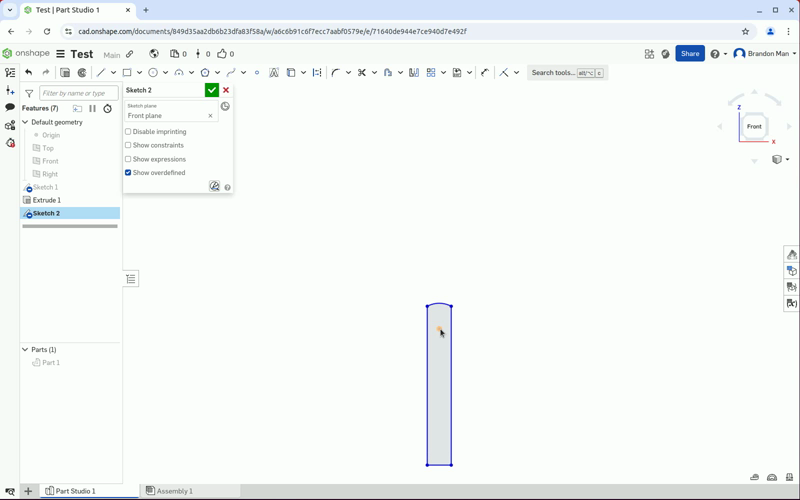
scroll(6)
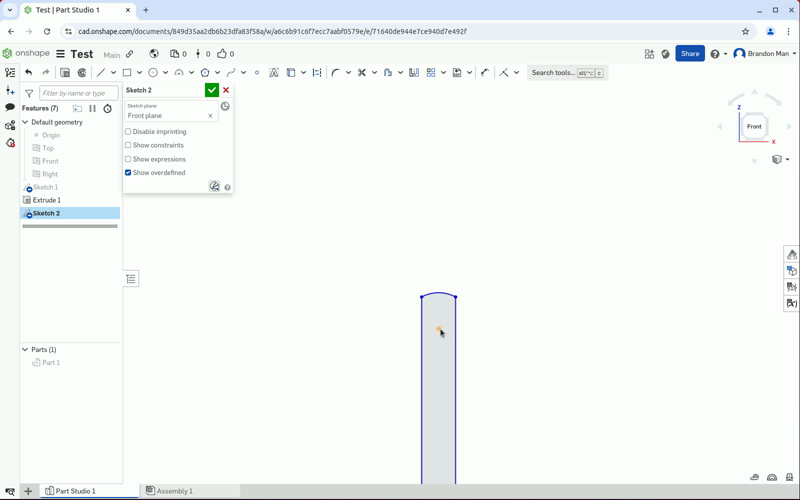
scroll(6)
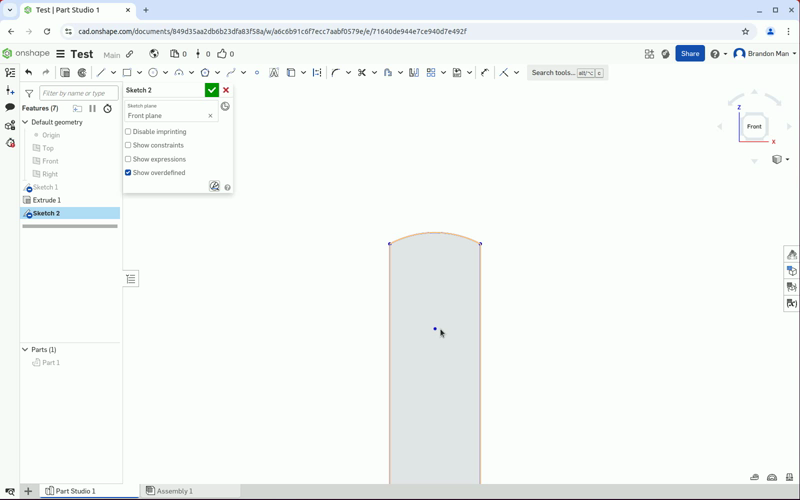
click(440, 328)
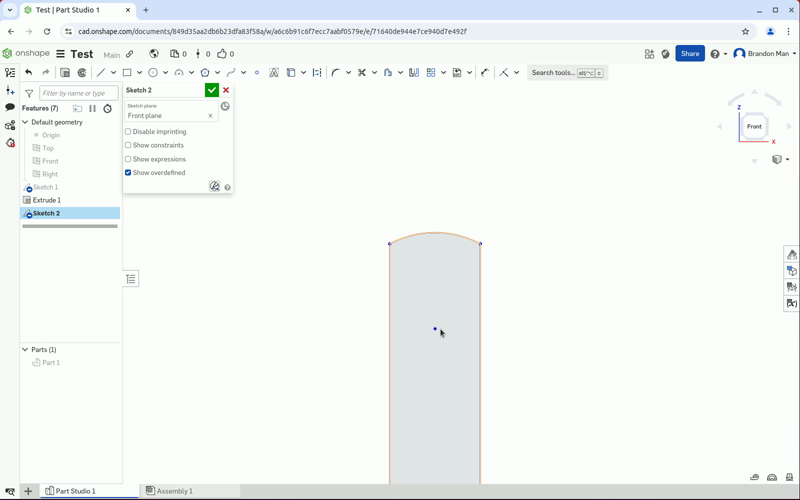
scroll(-6)
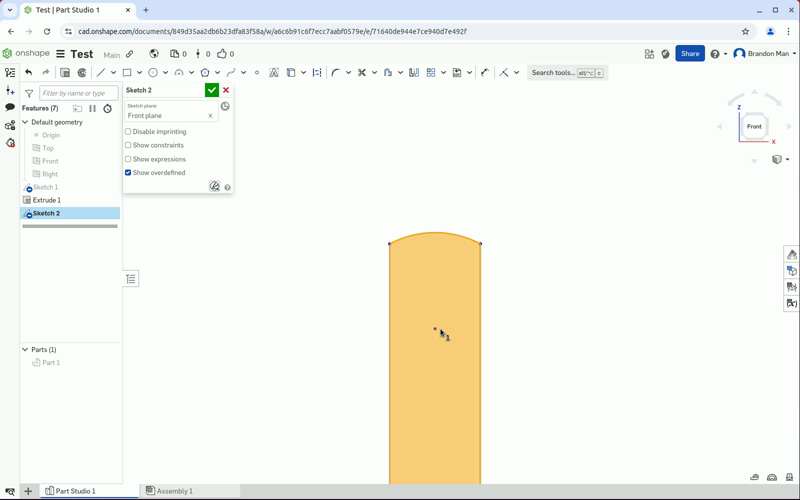
scroll(-6)
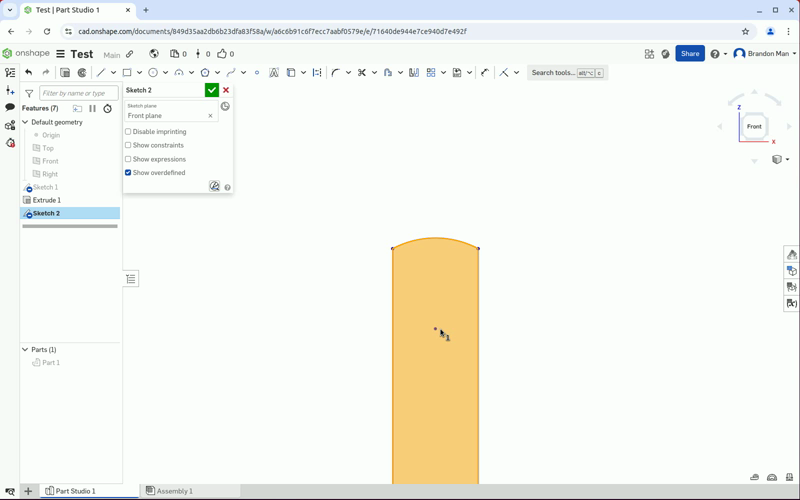
scroll(-6)
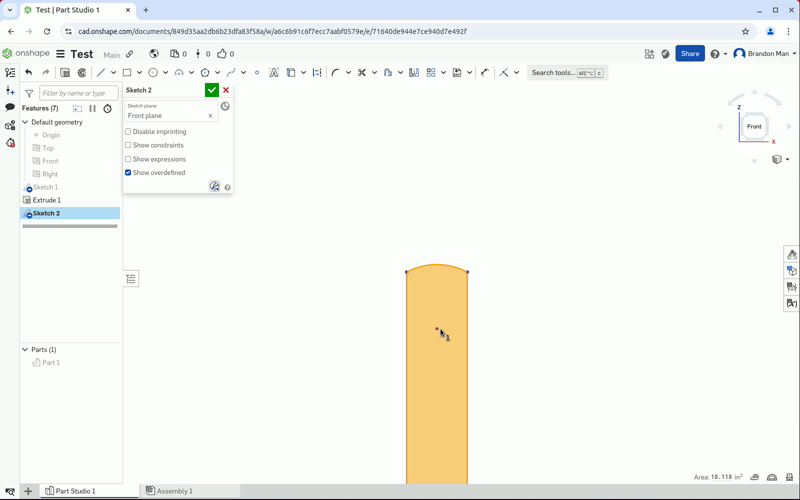
scroll(-6)
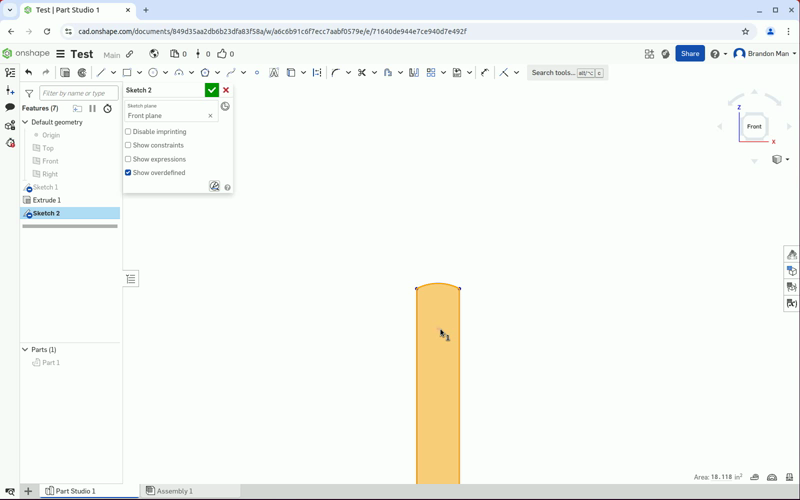
scroll(-6)
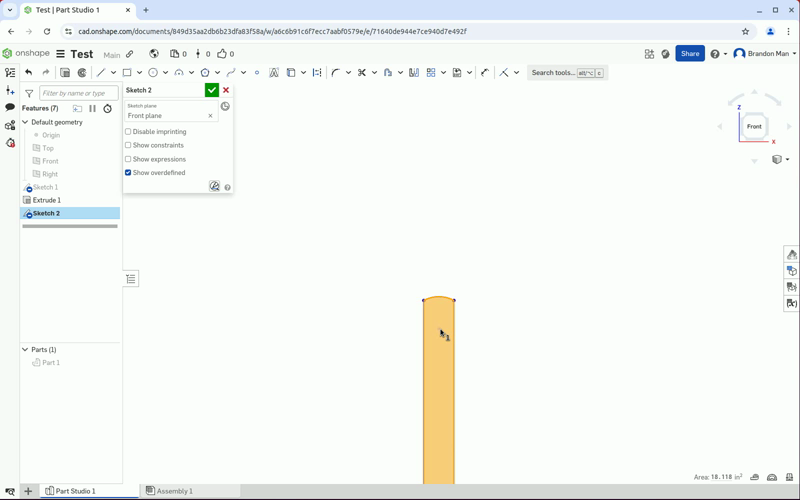
scroll(-6)
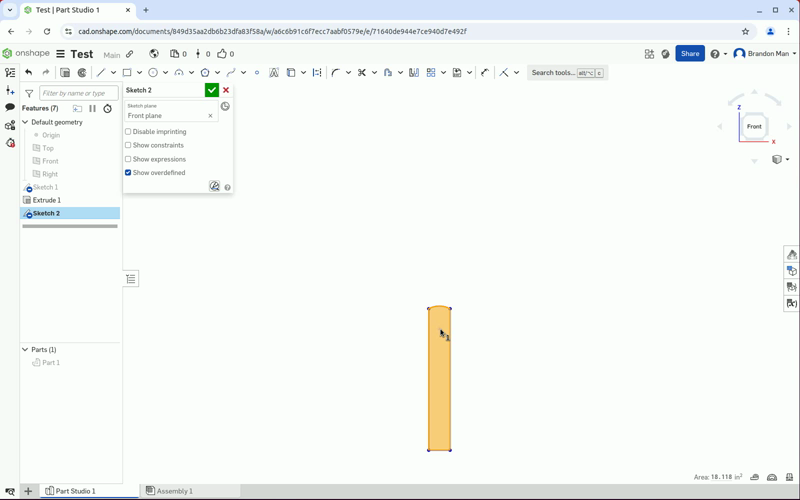
scroll(-6)
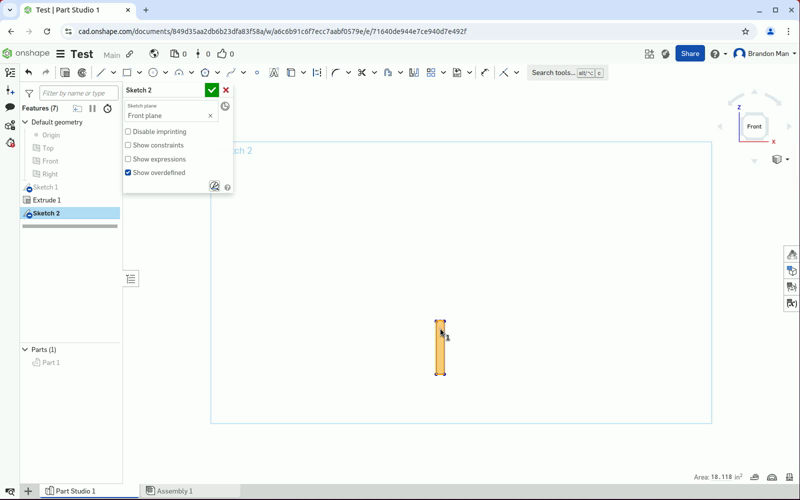
mouse_move(73, 352)
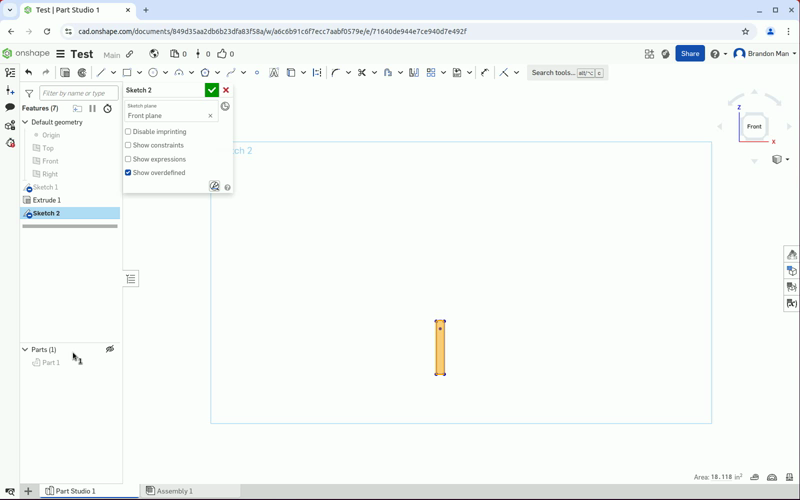
key(shift+y)
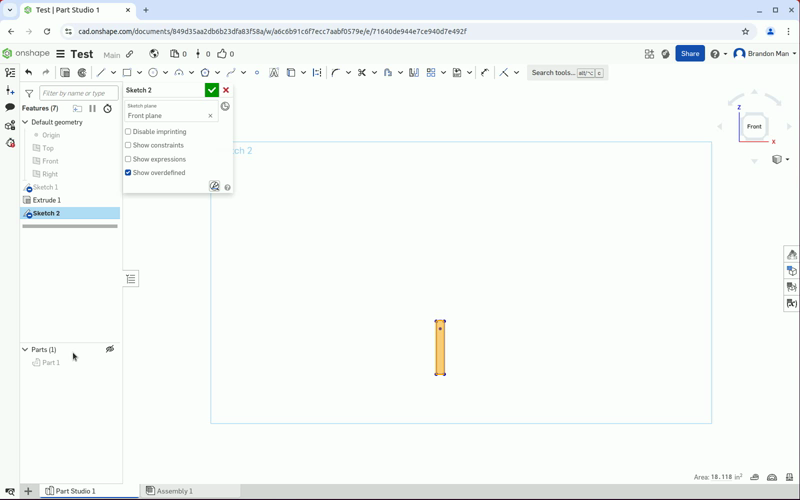
key(shift+e)
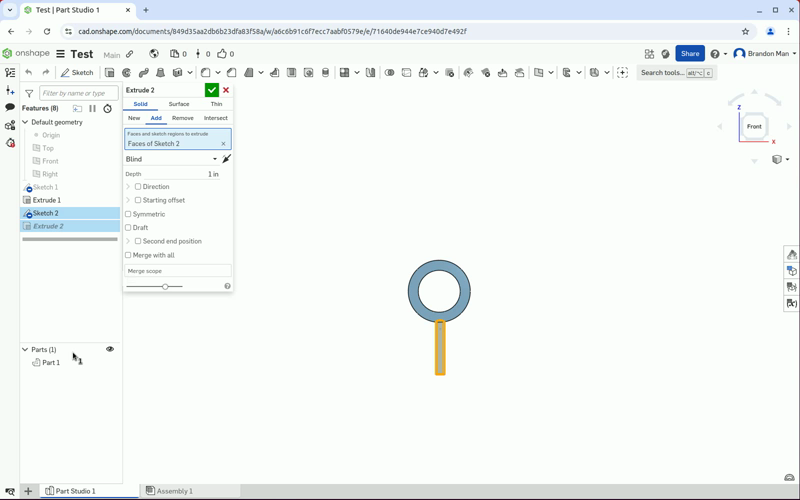
mouse_move(143, 106)
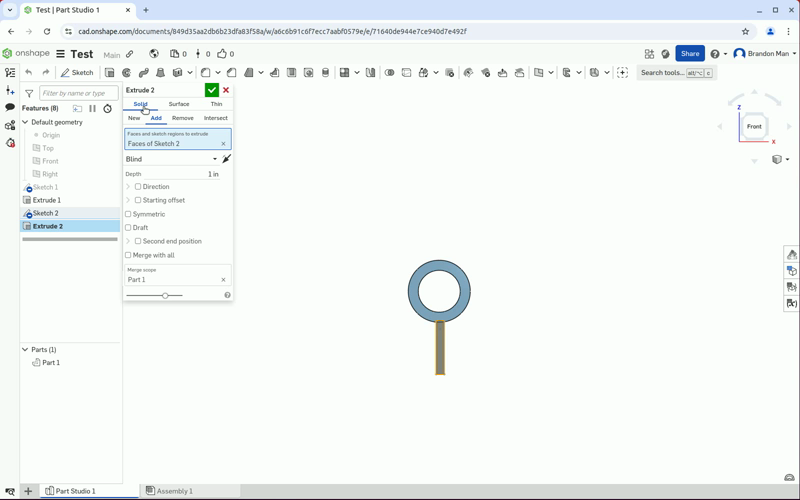
click(143, 106)
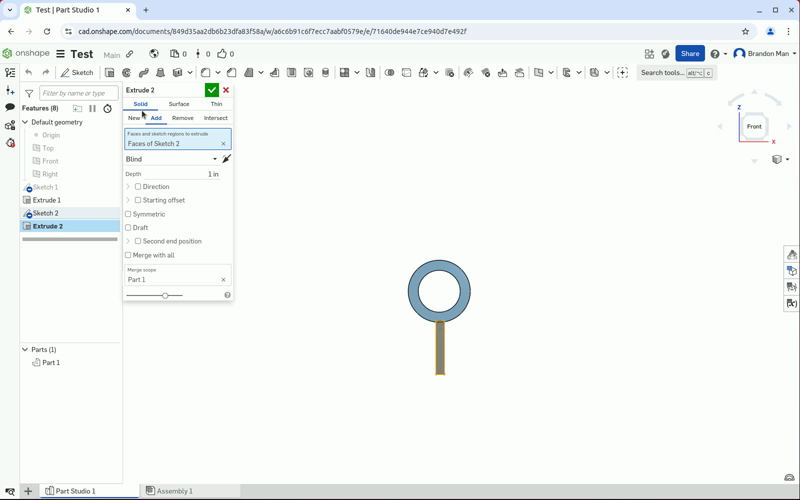
mouse_move(137, 120)
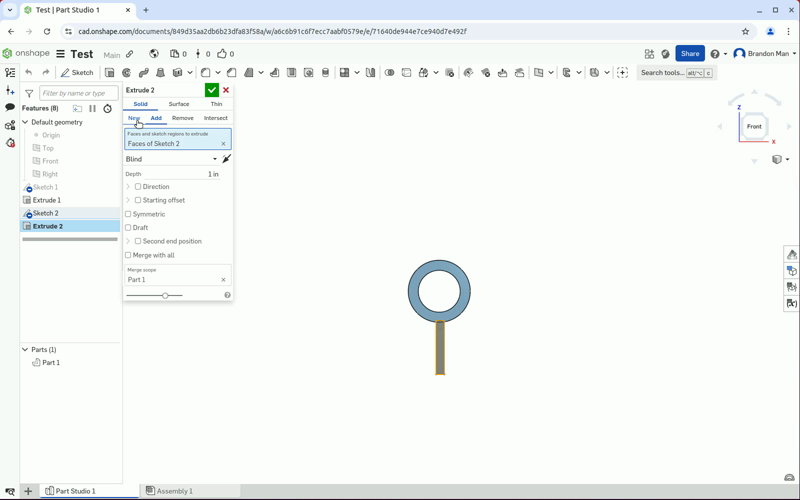
click(137, 120)
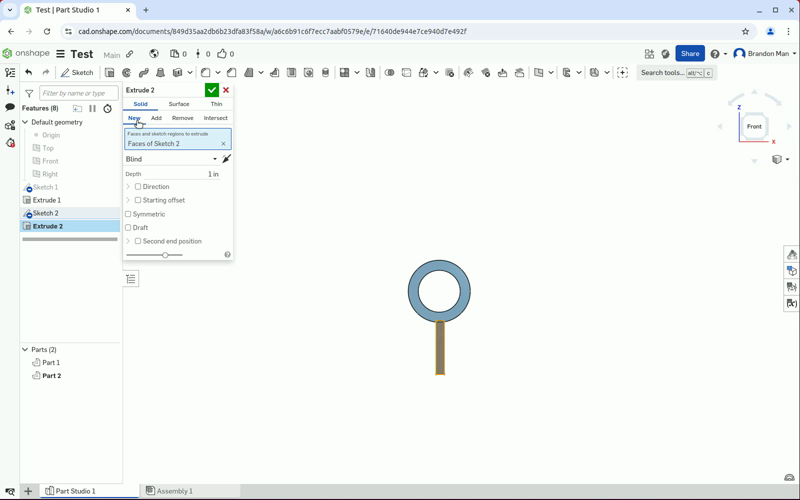
key(tab, 4)
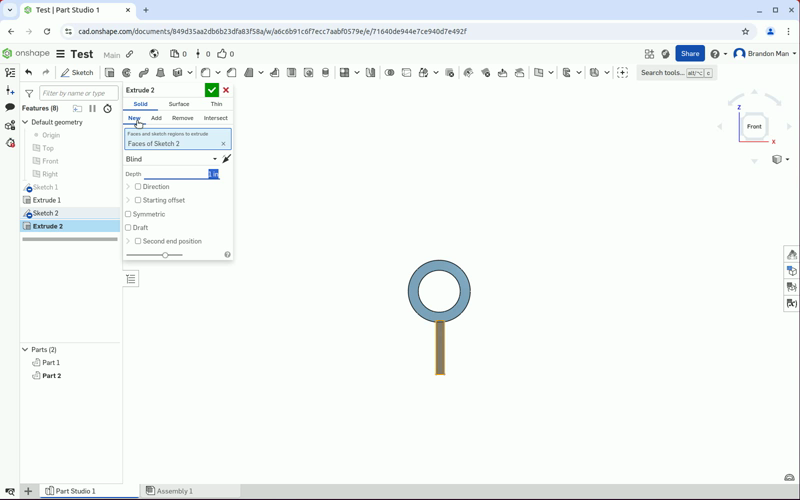
text(8.666)
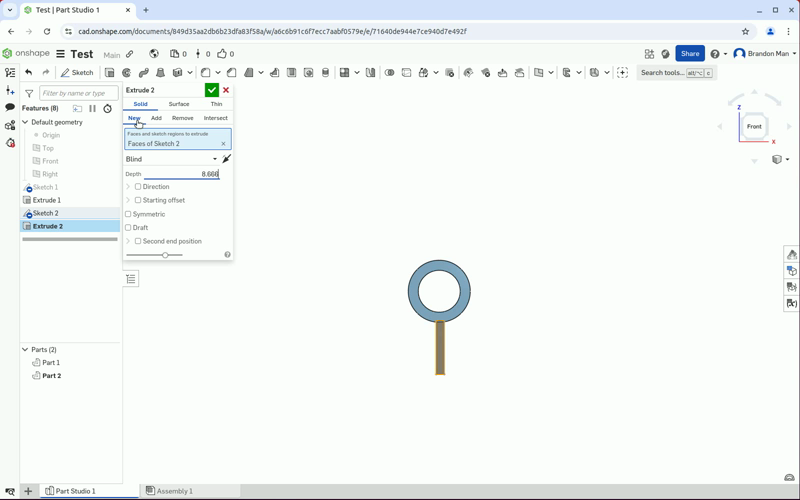
key(enter)
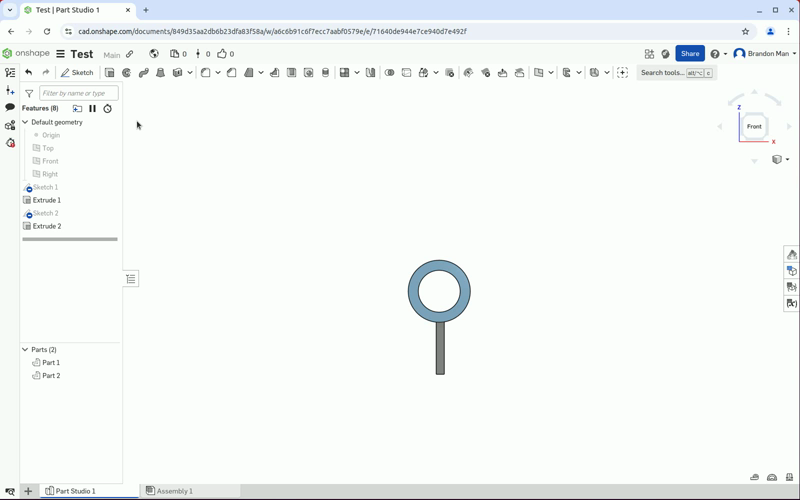
key(shift+h)
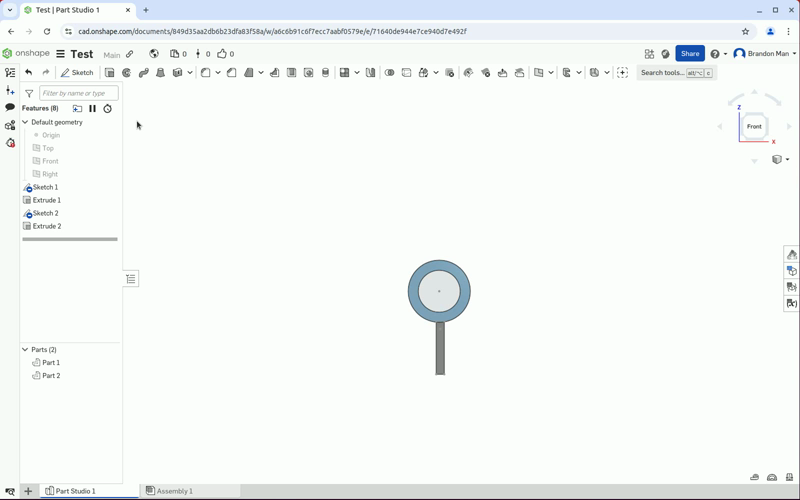
key(shift+h)
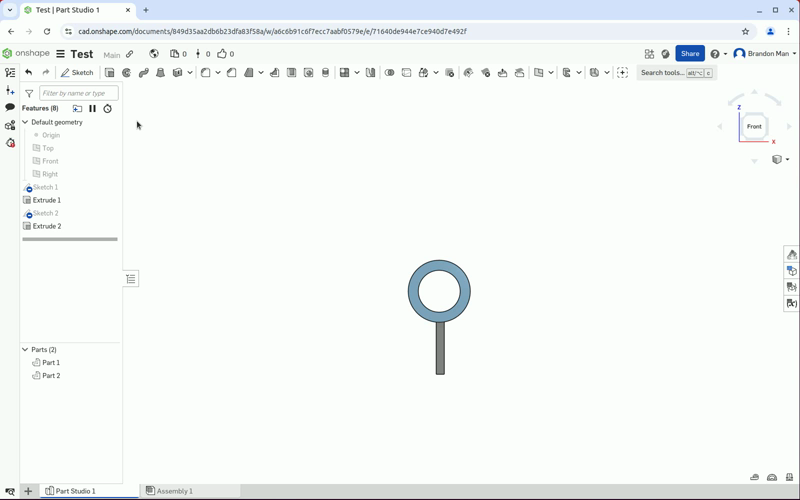
mouse_move(73, 189)
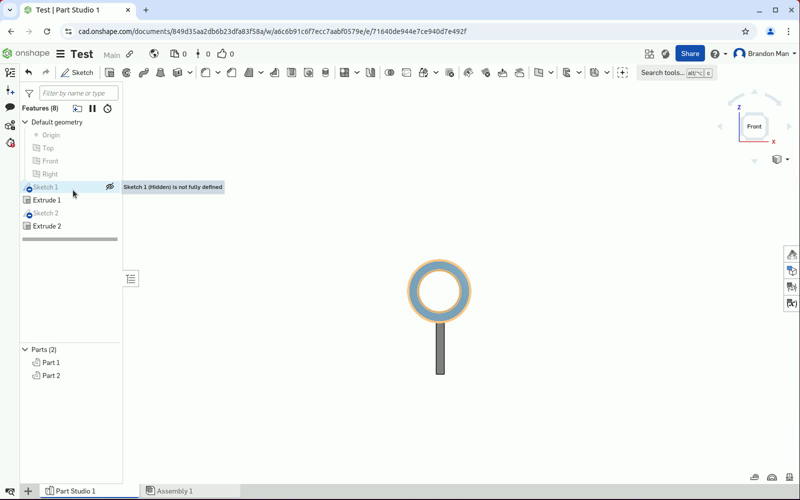
click(73, 189)
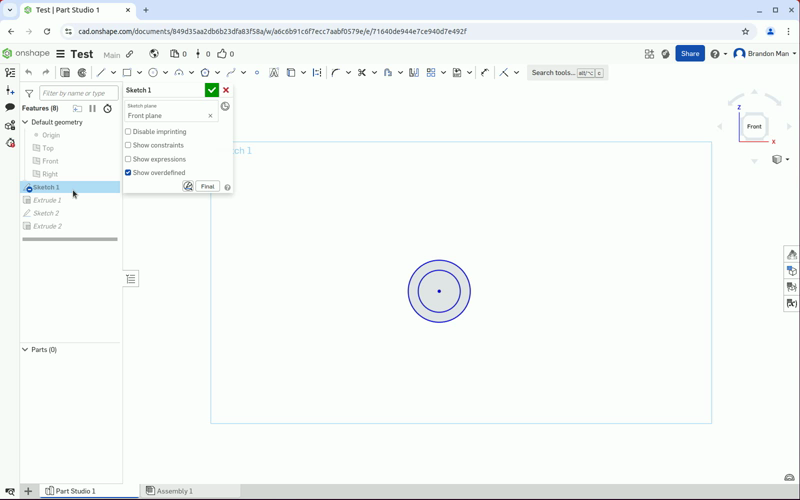
mouse_move(229, 92)
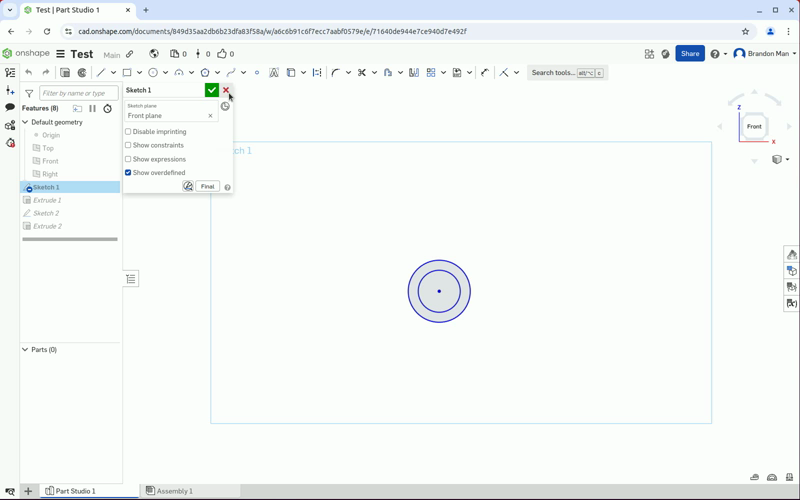
click(229, 92)
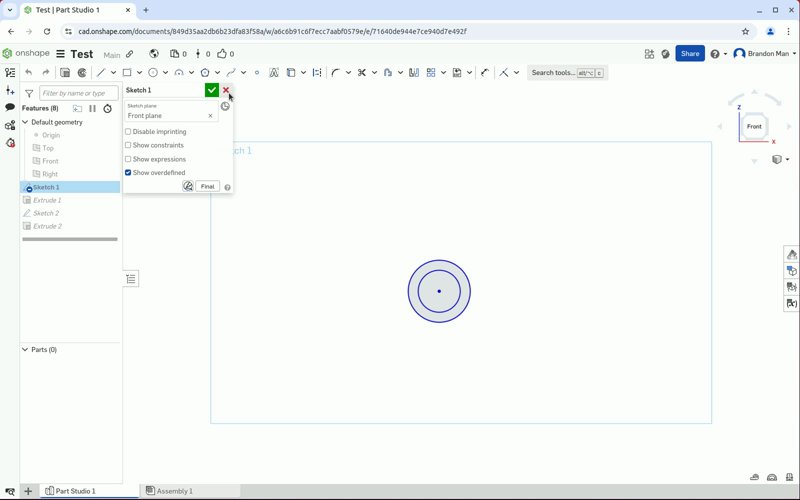
key(shift+s)
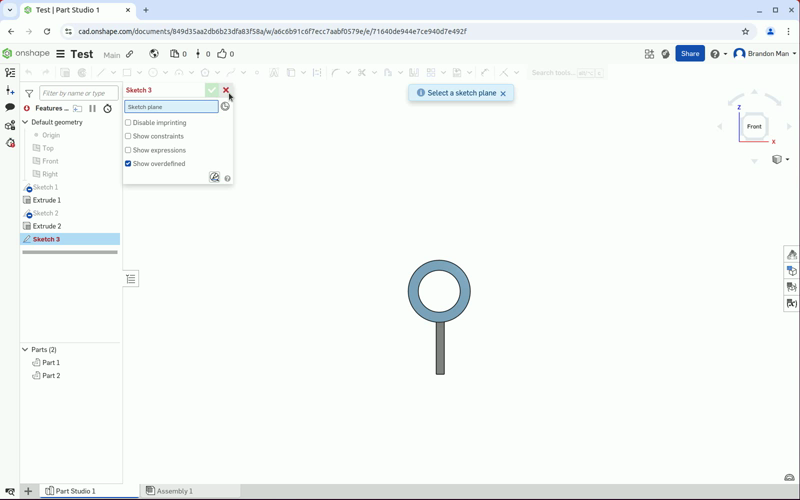
mouse_move(73, 163)
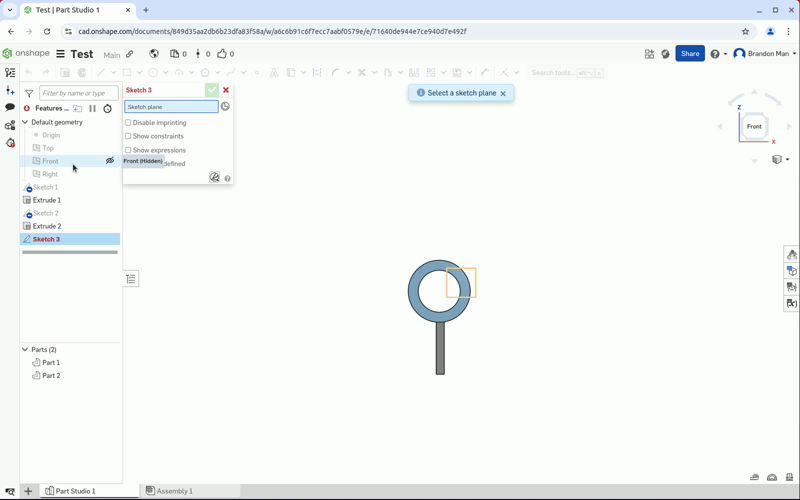
click(73, 163)
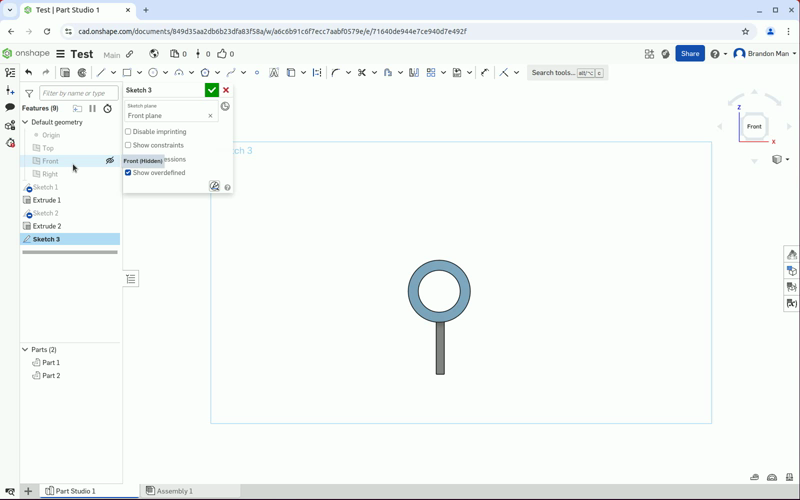
mouse_move(73, 352)
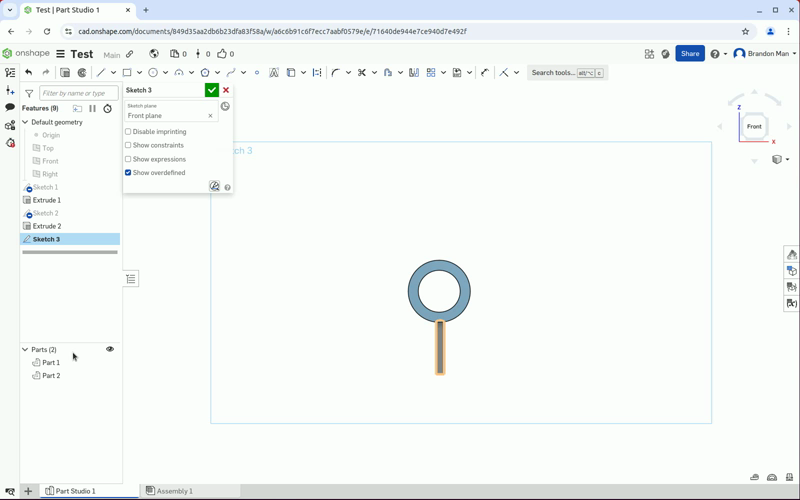
key(y)
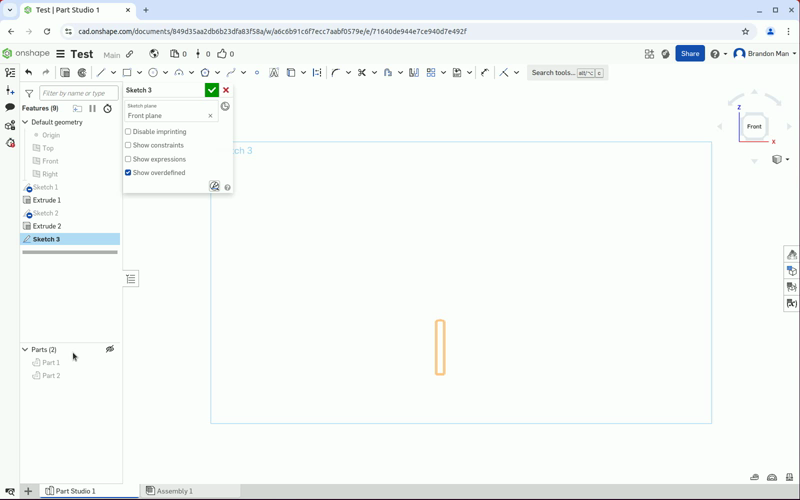
key(l)
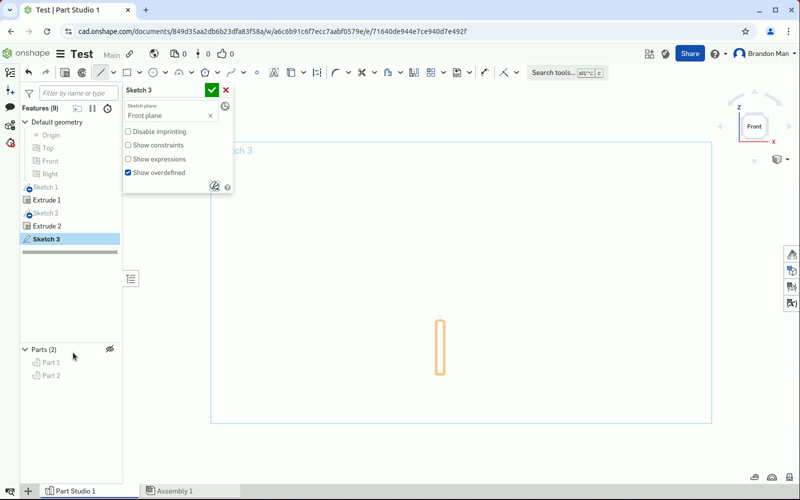
key_down(shift)
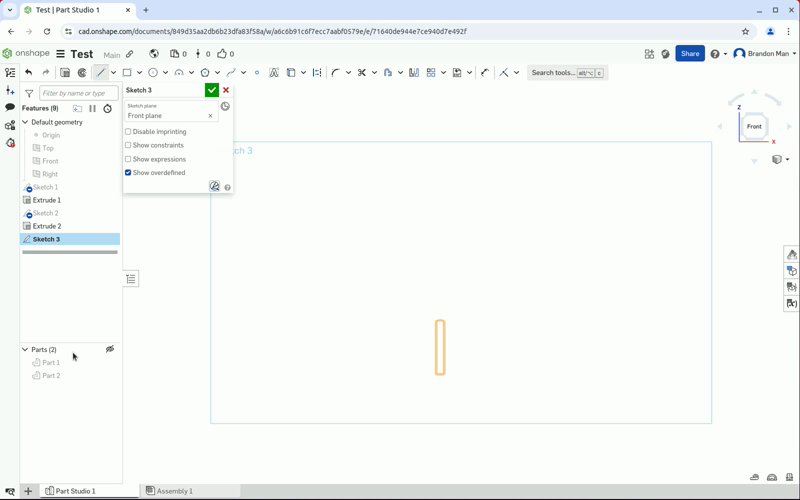
mouse_move(378, 395)
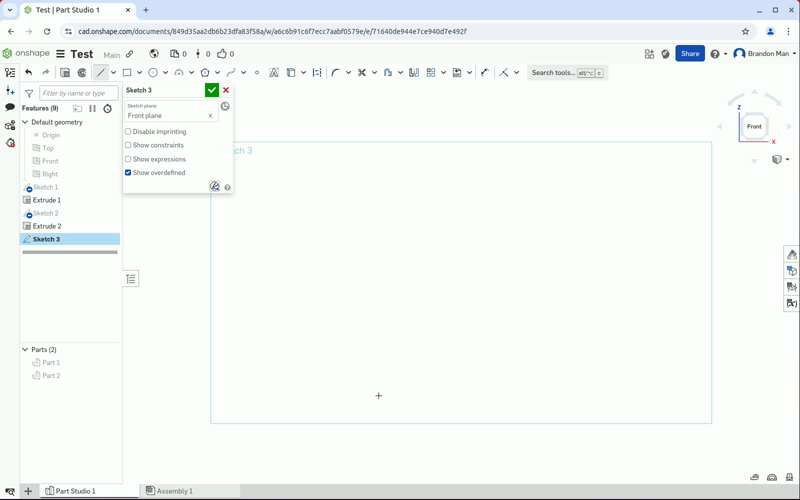
click(378, 395)
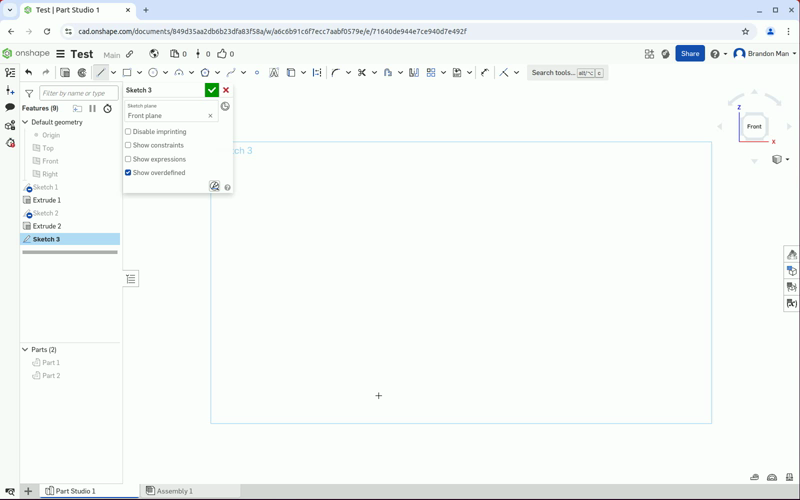
key_up(shift)
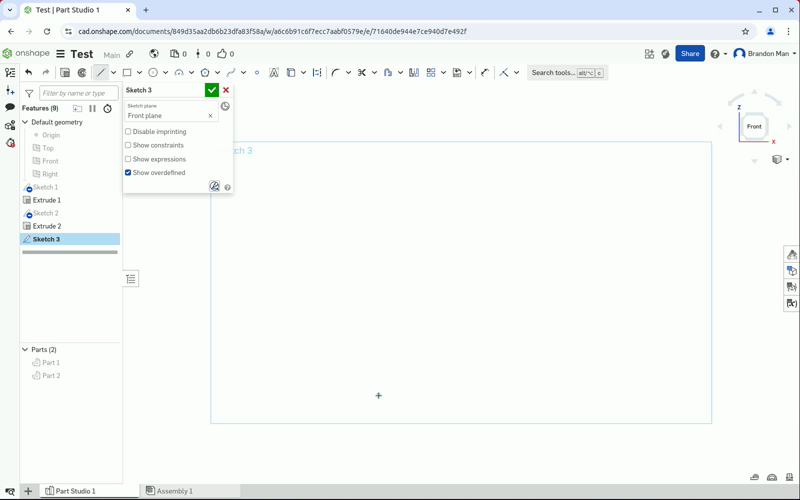
key_down(shift)
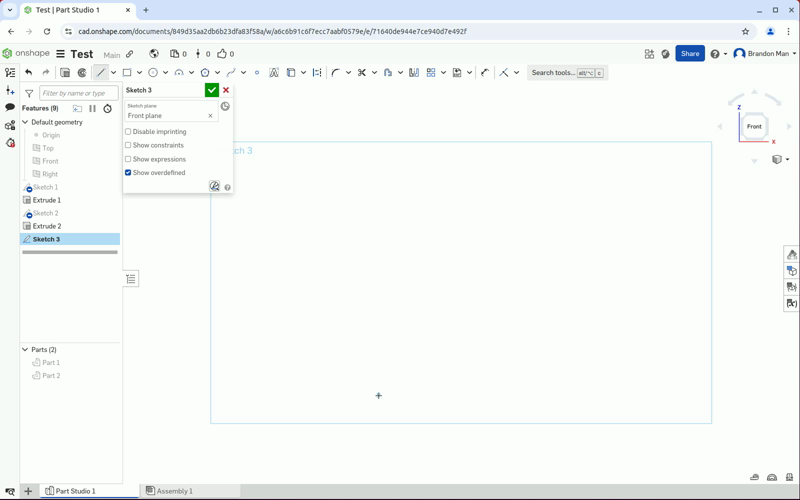
mouse_move(500, 395)
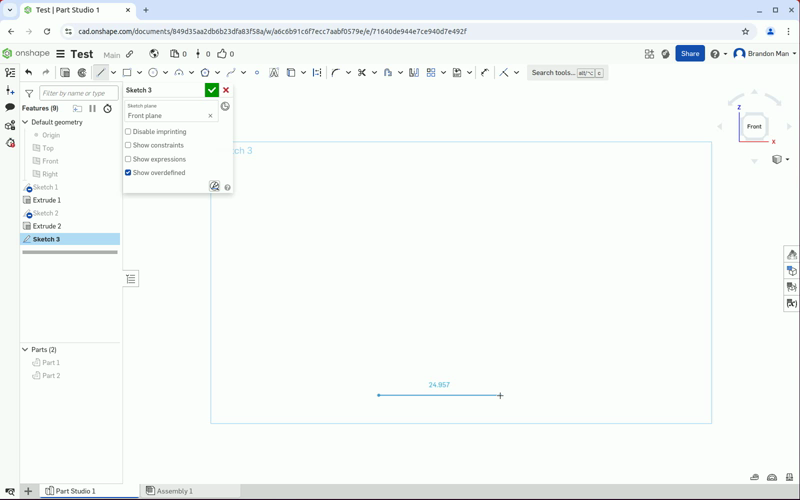
click(500, 395)
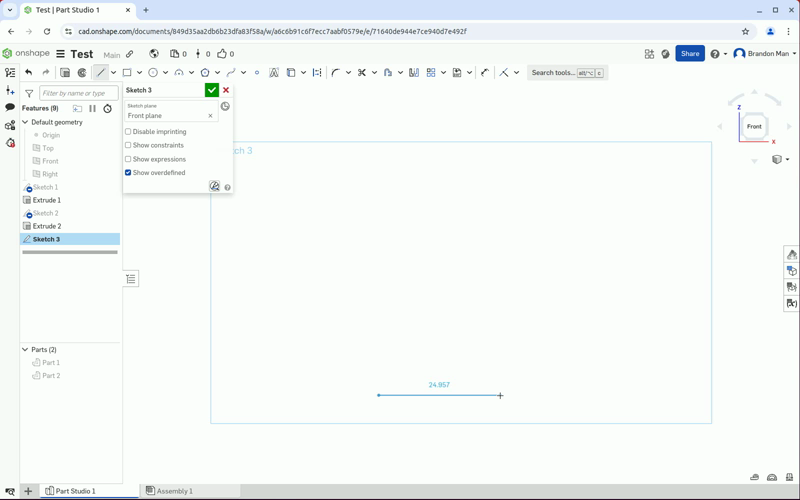
key_up(shift)
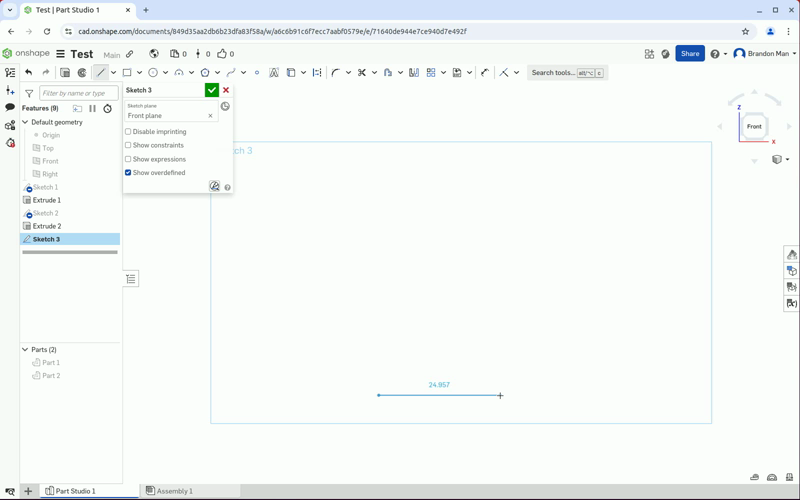
key_down(shift)
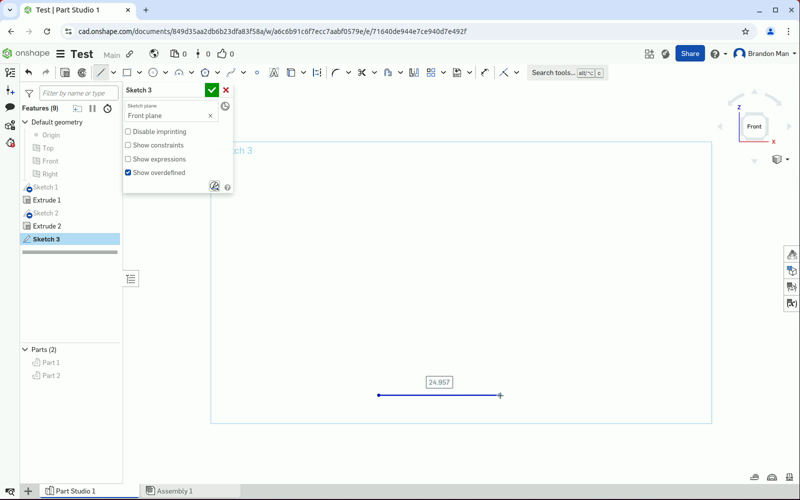
mouse_move(530, 395)
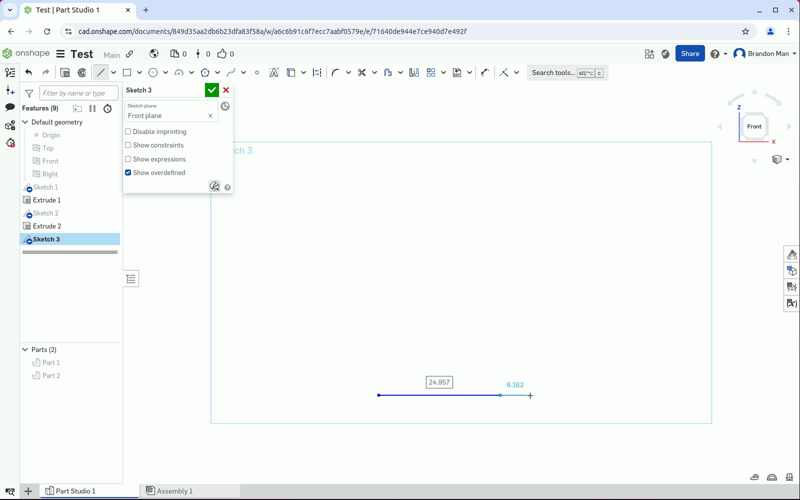
mouse_move(500, 375)
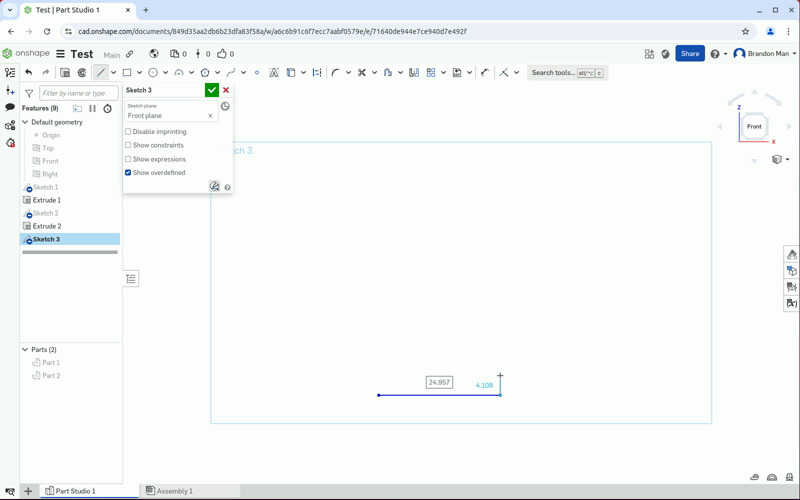
click(500, 375)
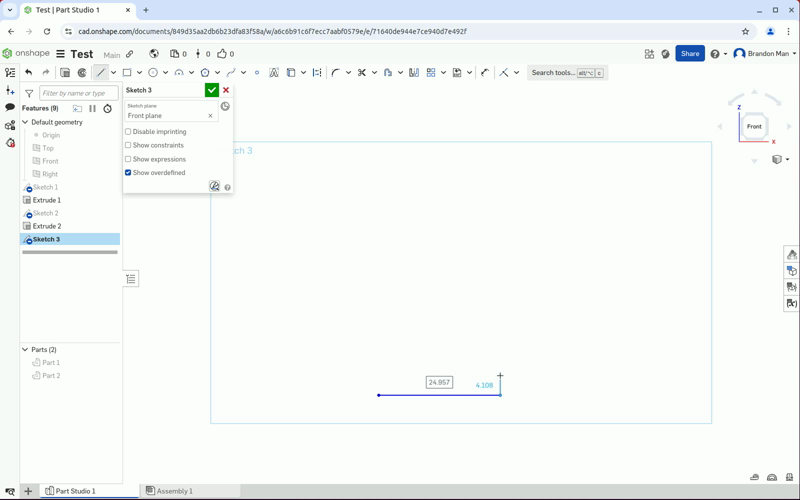
key_up(shift)
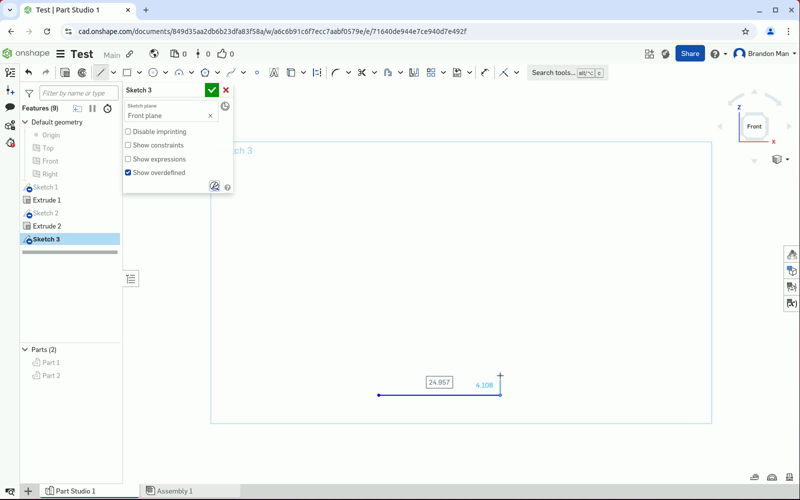
key_down(shift)
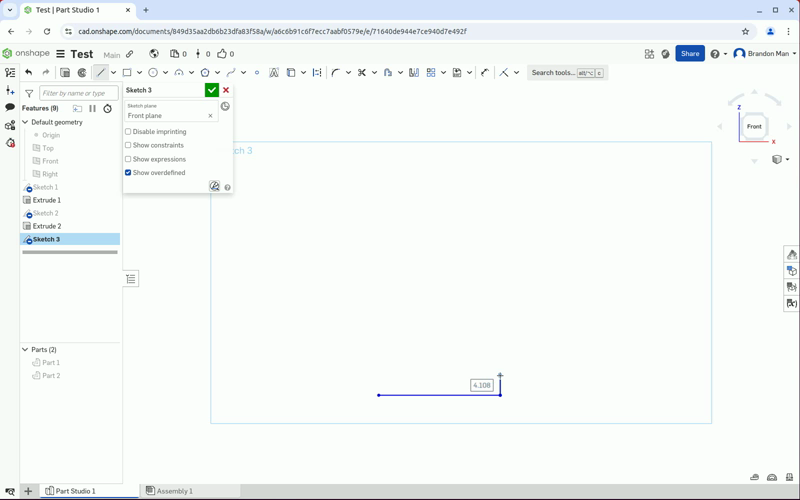
mouse_move(530, 375)
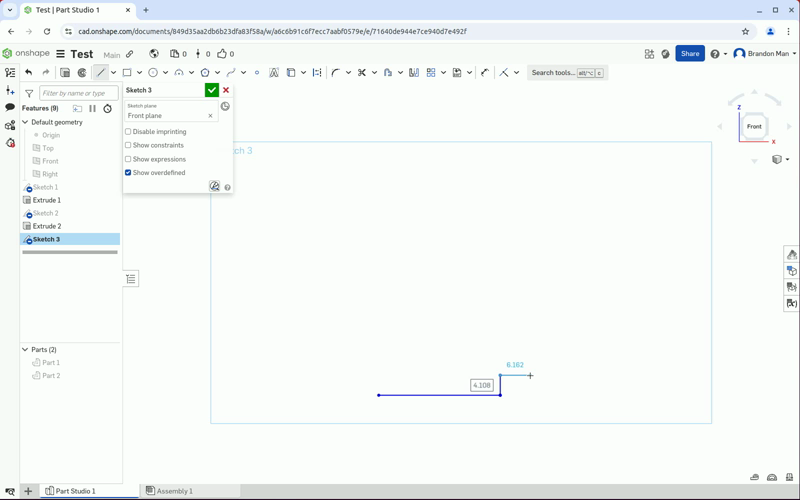
mouse_move(444, 375)
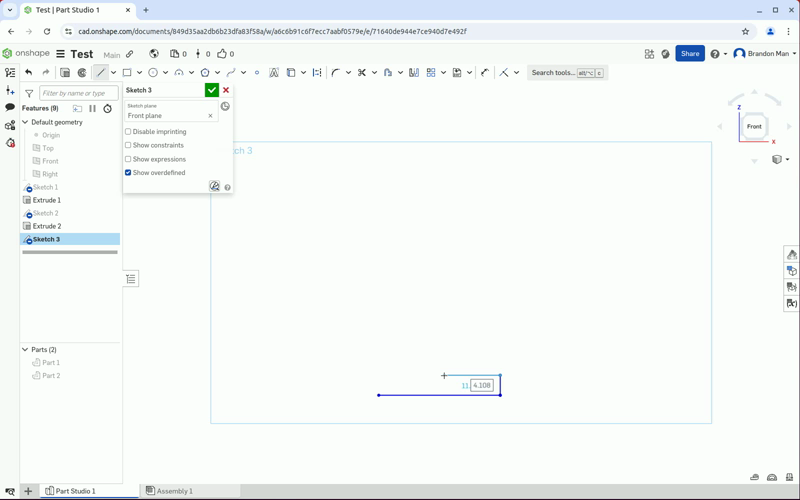
click(444, 375)
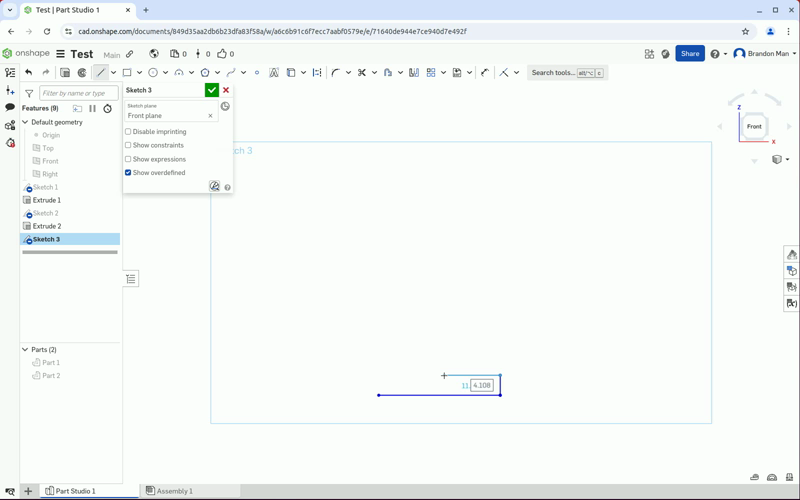
key_up(shift)
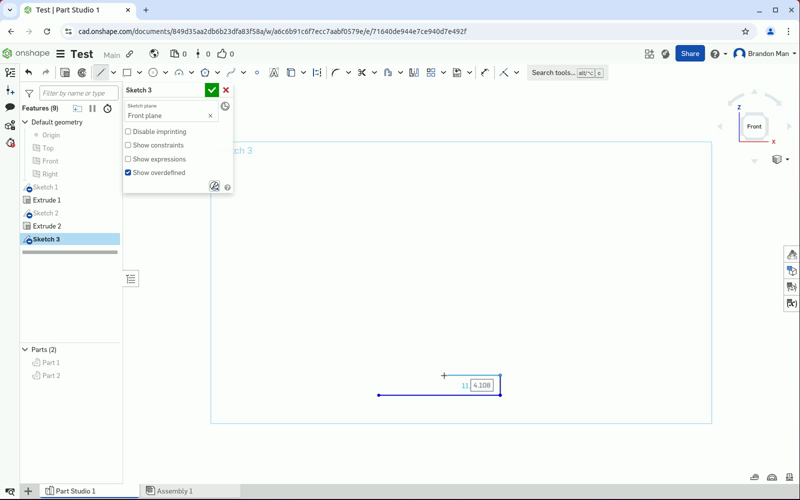
key_down(shift)
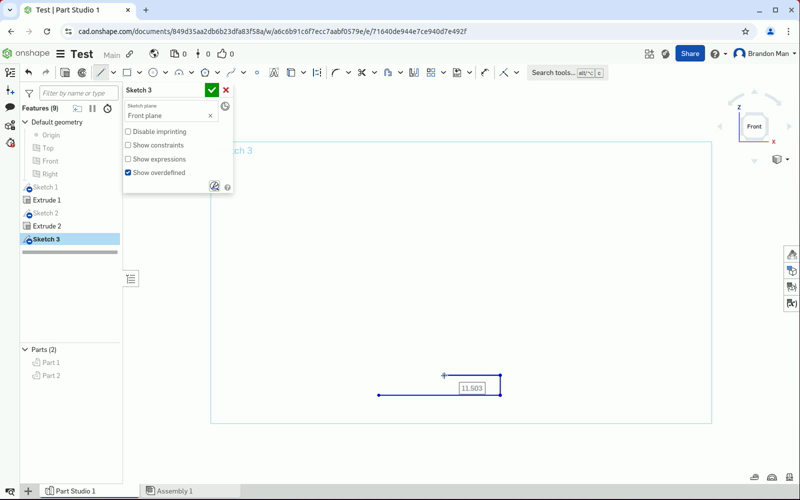
mouse_move(474, 375)
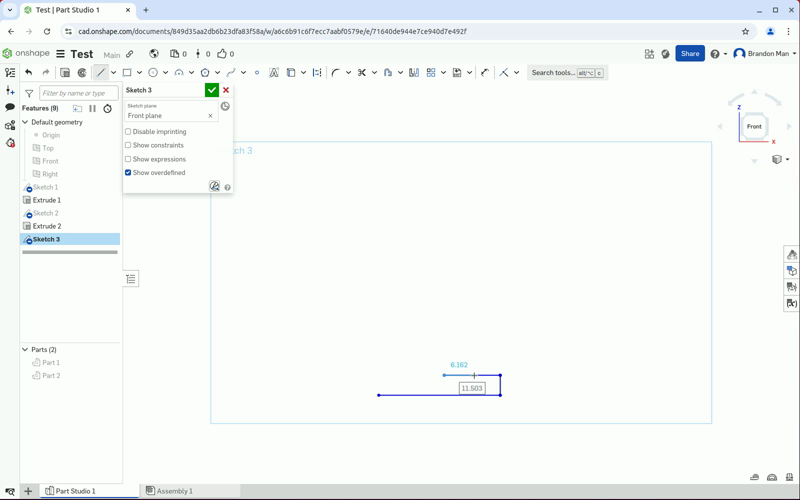
mouse_move(434, 375)
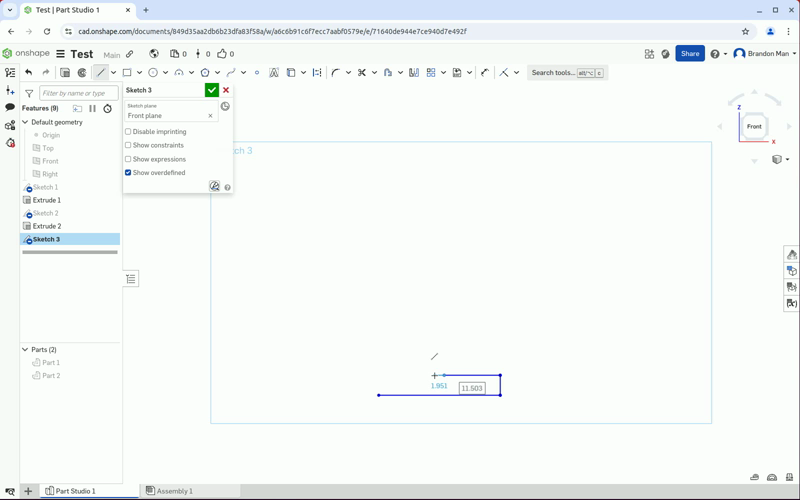
click(434, 375)
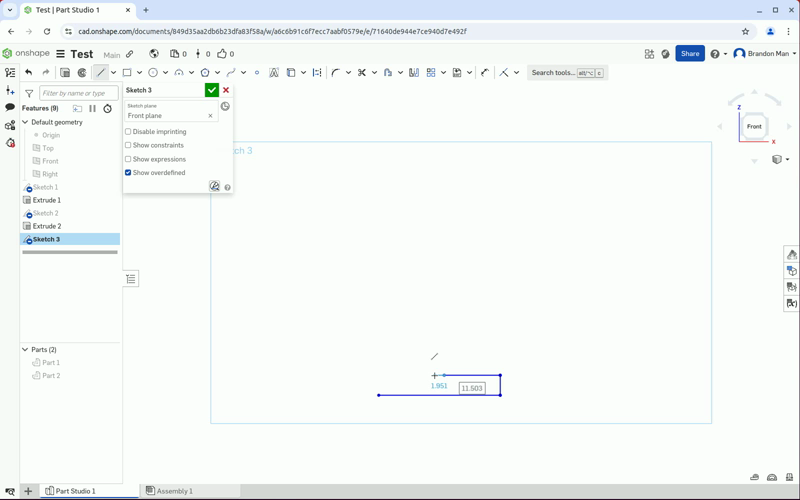
key_up(shift)
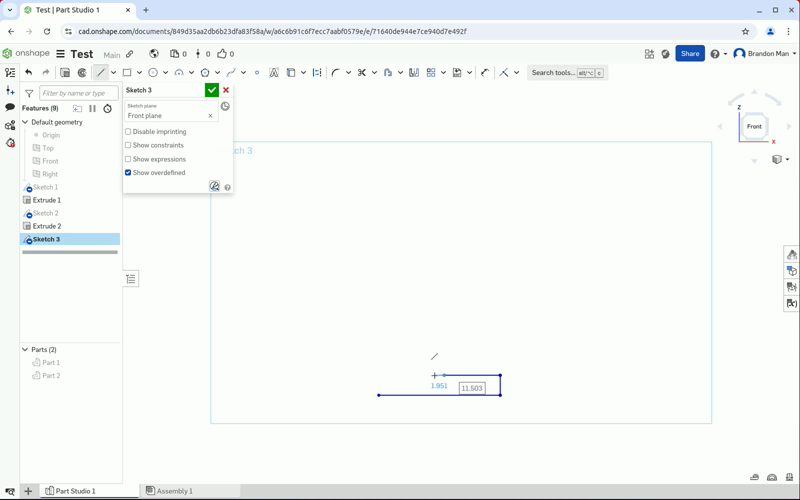
key_down(shift)
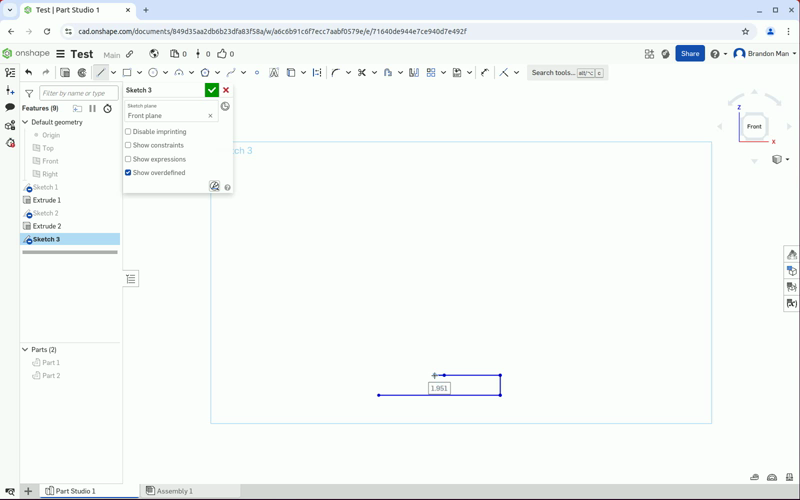
mouse_move(464, 375)
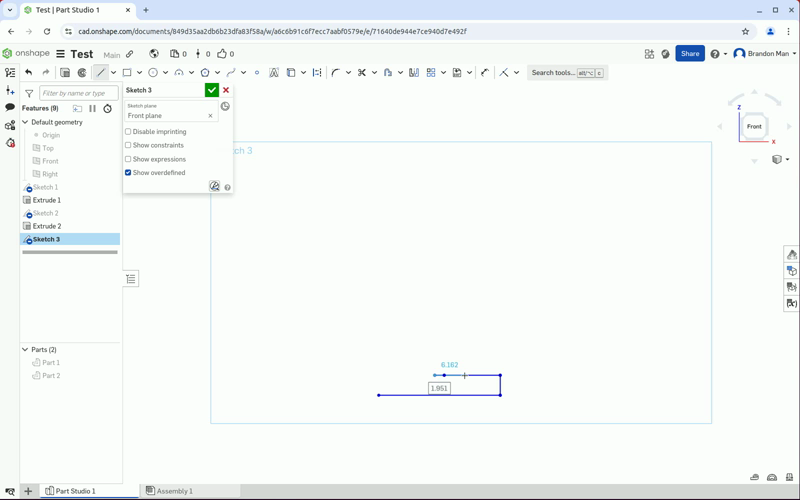
mouse_move(378, 375)
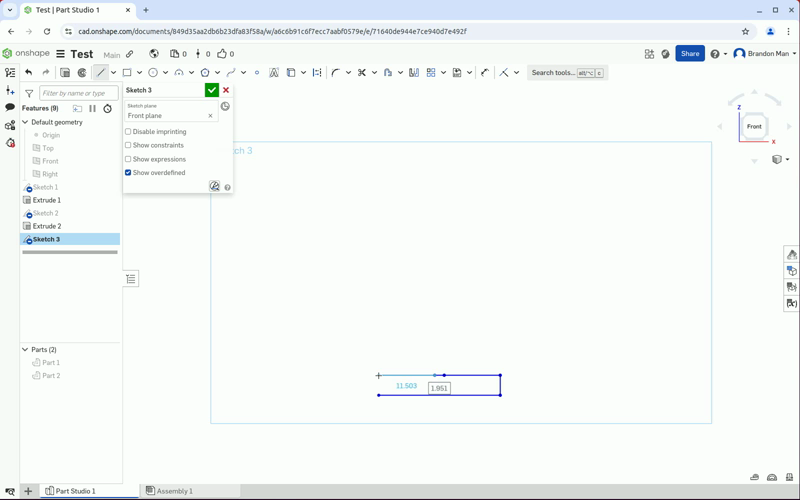
click(378, 375)
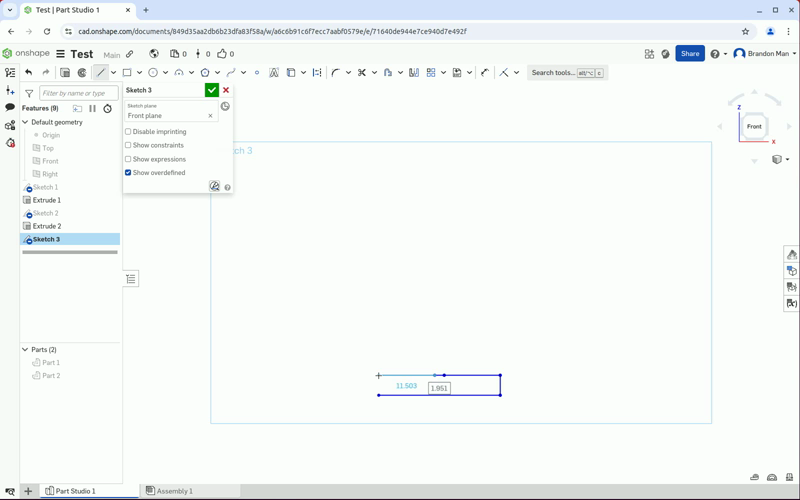
key_up(shift)
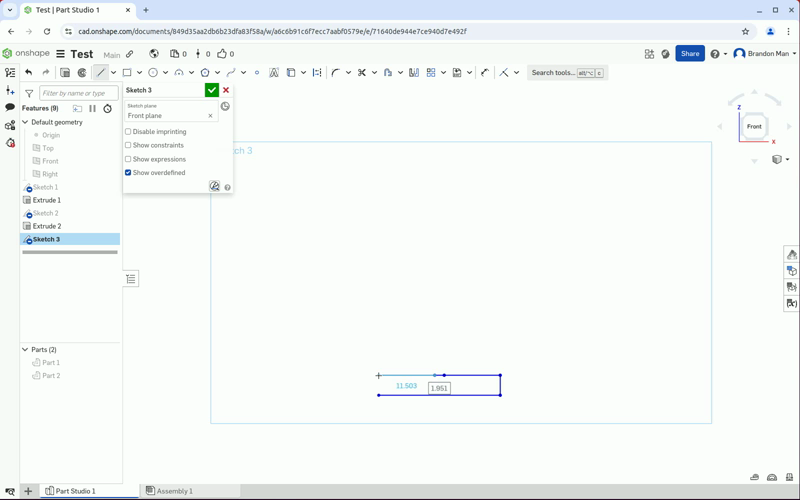
mouse_move(408, 375)
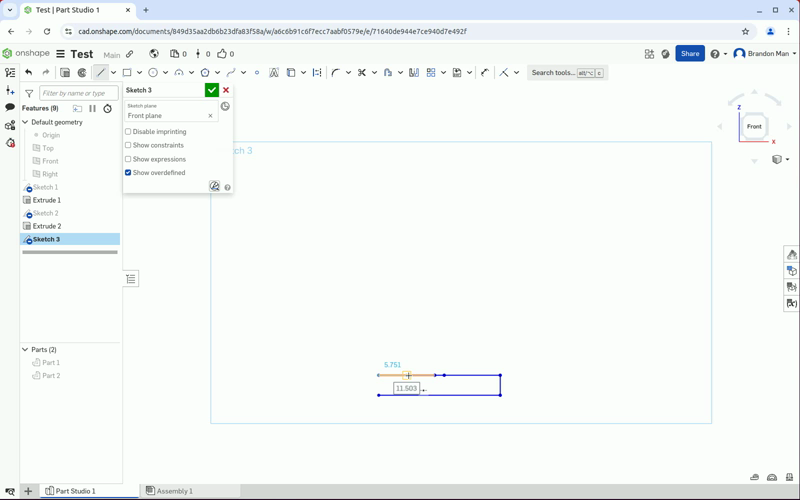
key_down(shift)
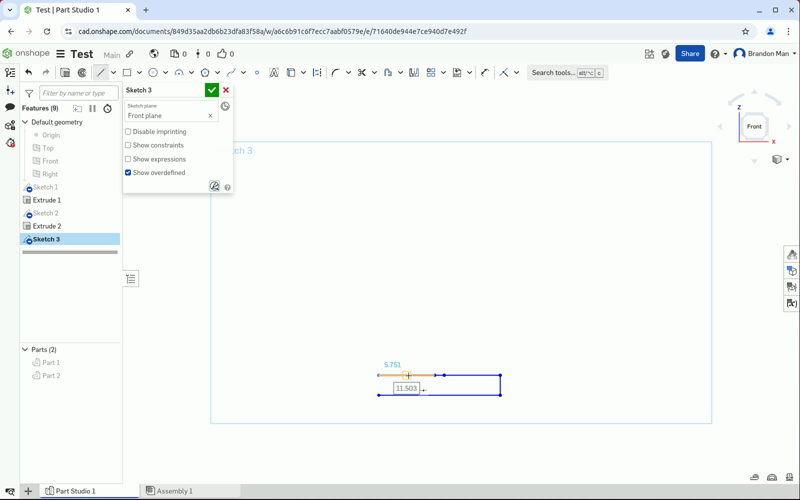
mouse_move(378, 395)
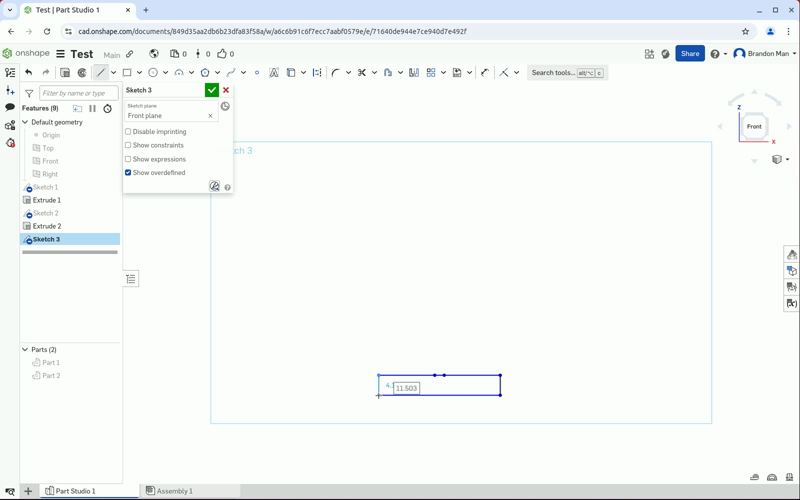
key_up(shift)
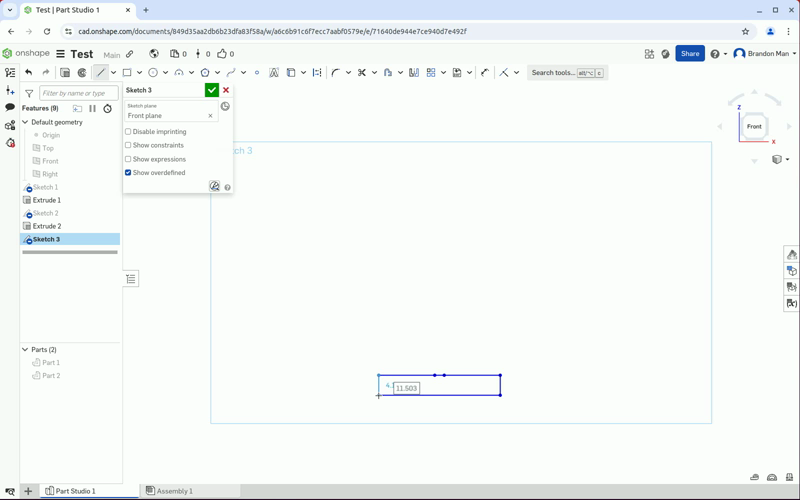
click(378, 395)
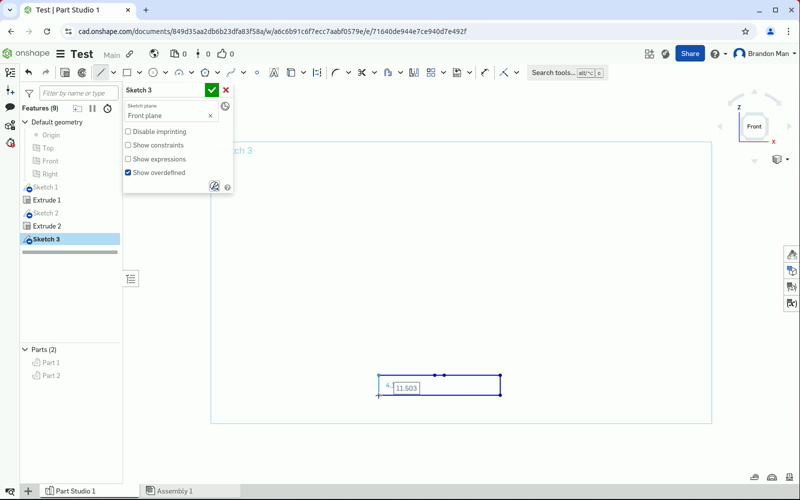
key(esc)
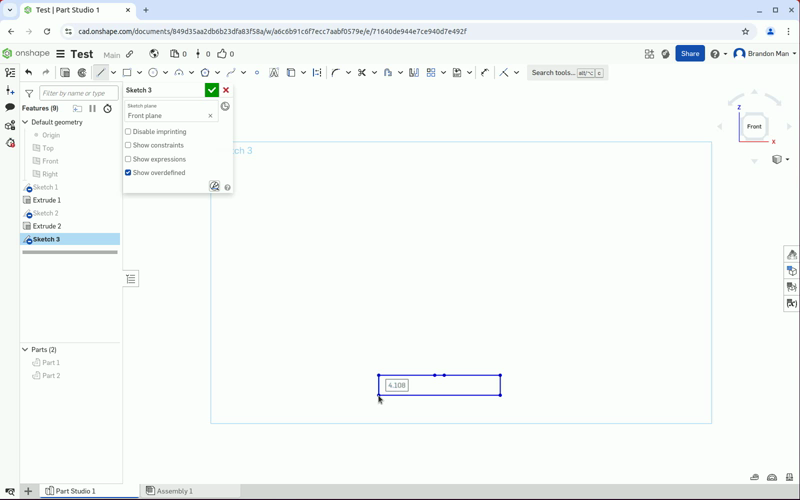
mouse_move(435, 389)
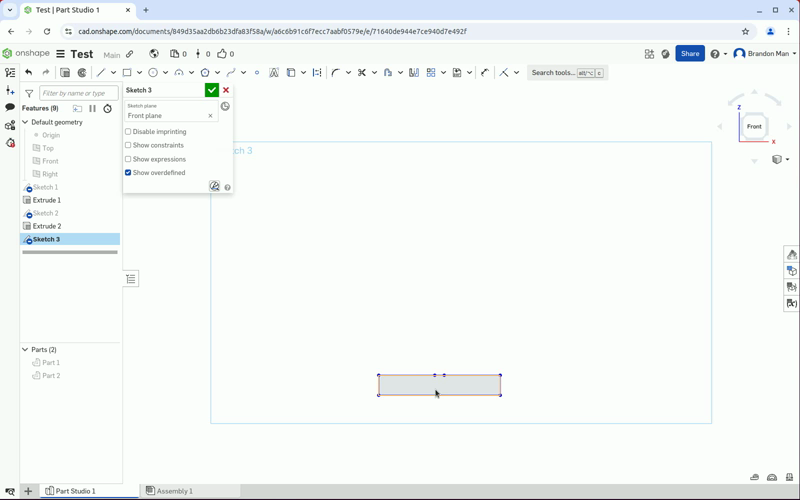
click(435, 389)
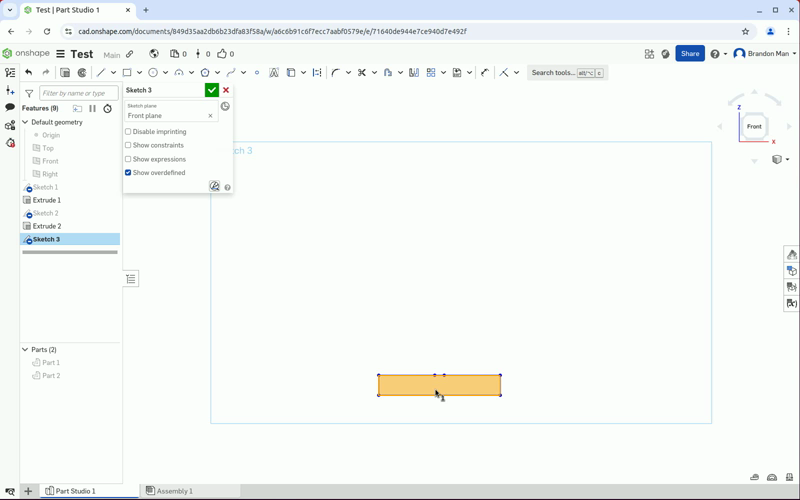
mouse_move(73, 352)
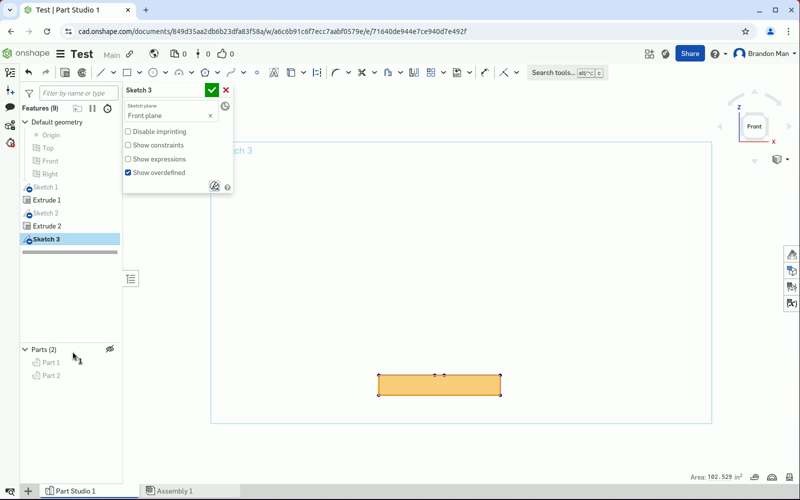
key(shift+y)
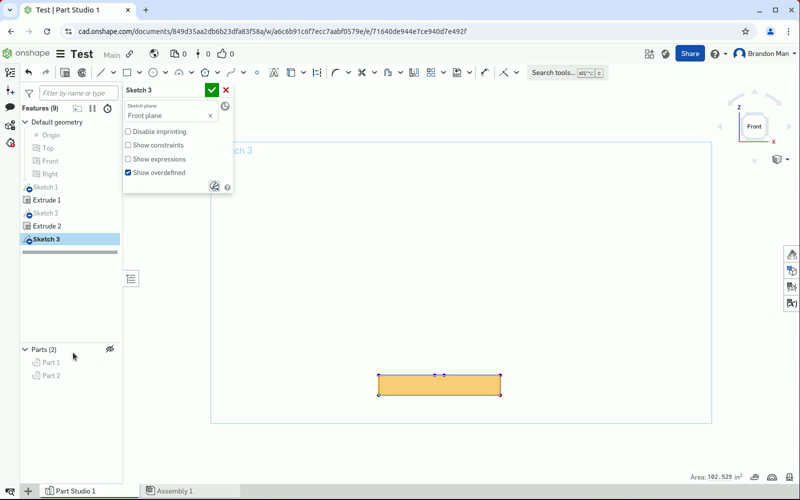
key(shift+e)
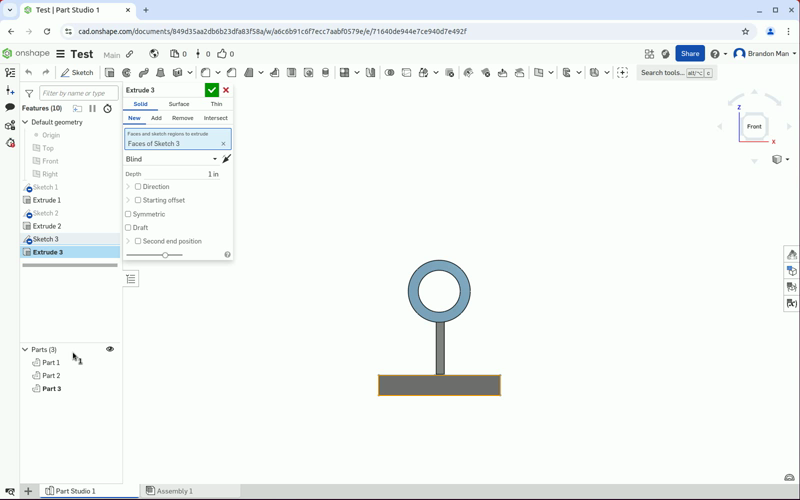
mouse_move(143, 106)
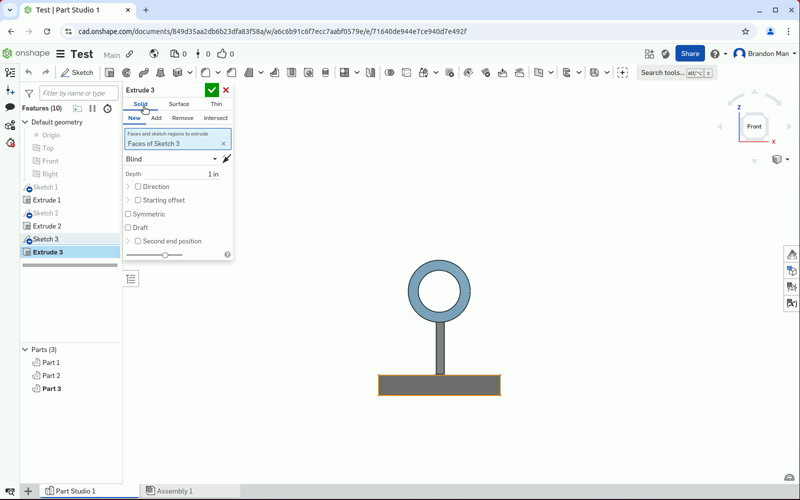
click(143, 106)
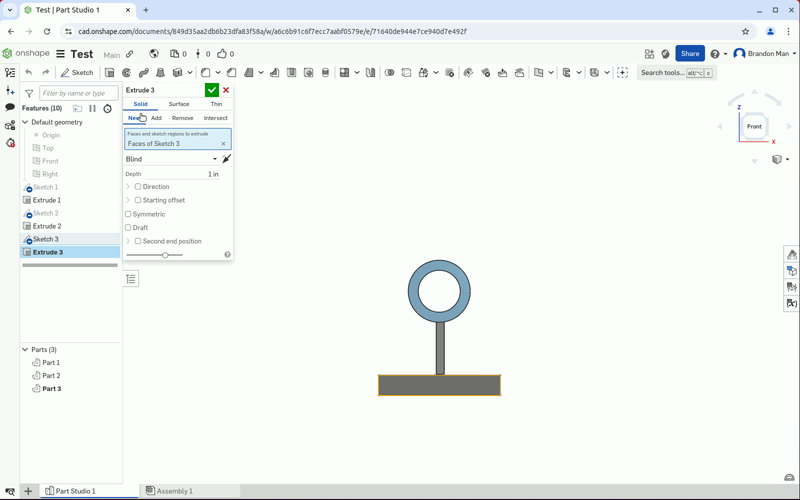
mouse_move(137, 120)
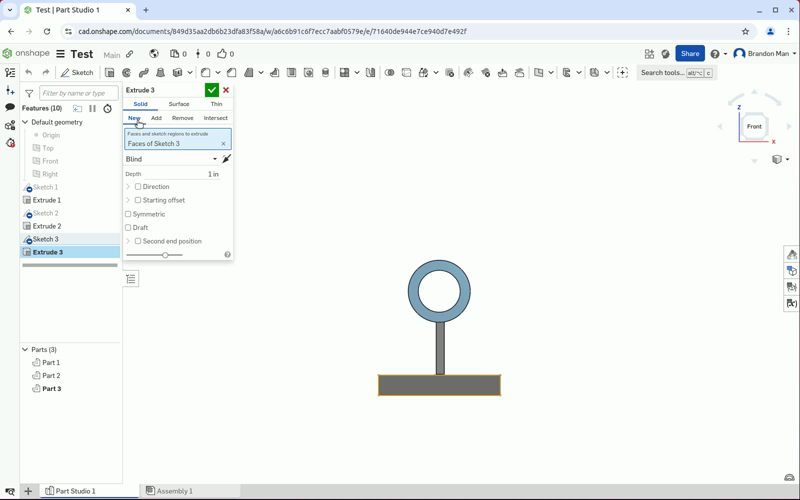
click(137, 120)
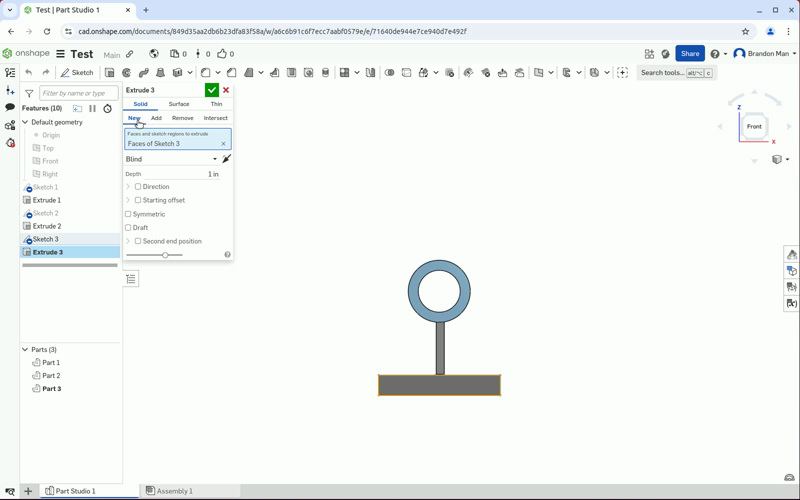
key(tab, 4)
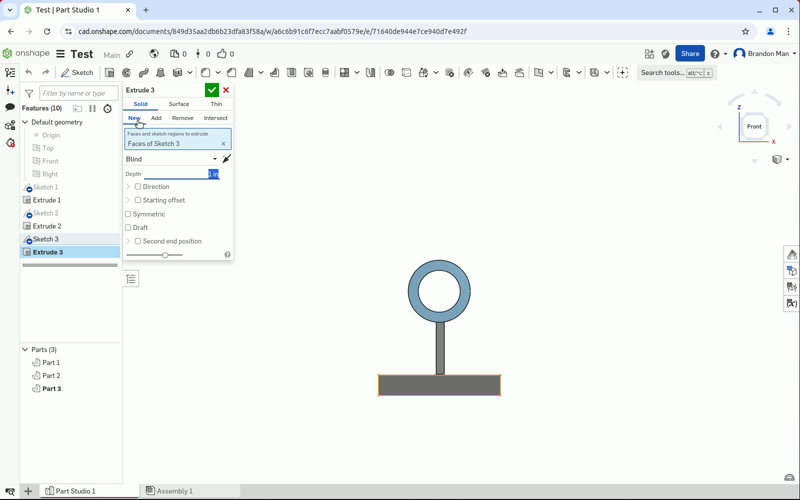
text(12.758)
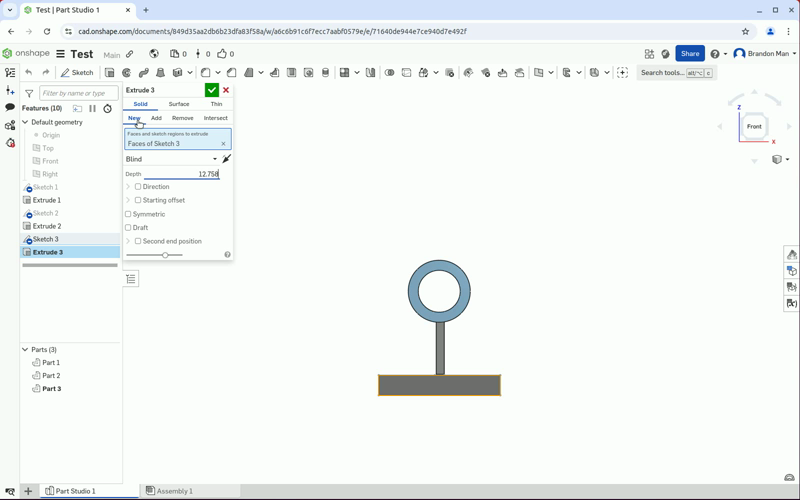
key(enter)
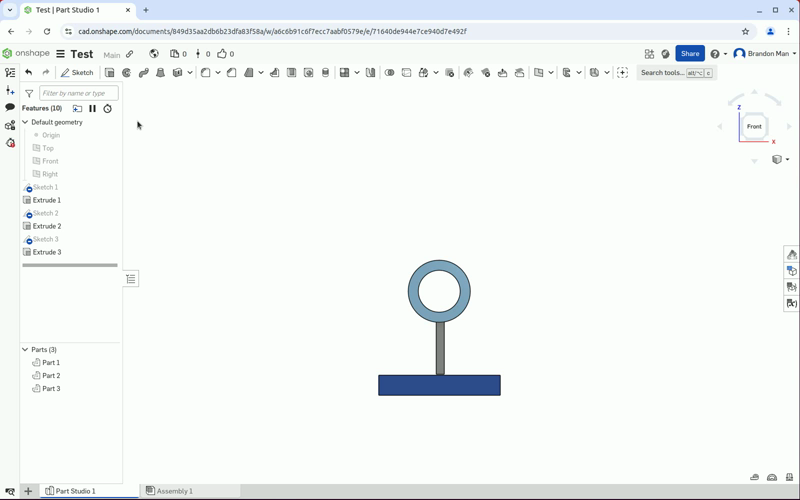
key(shift+h)
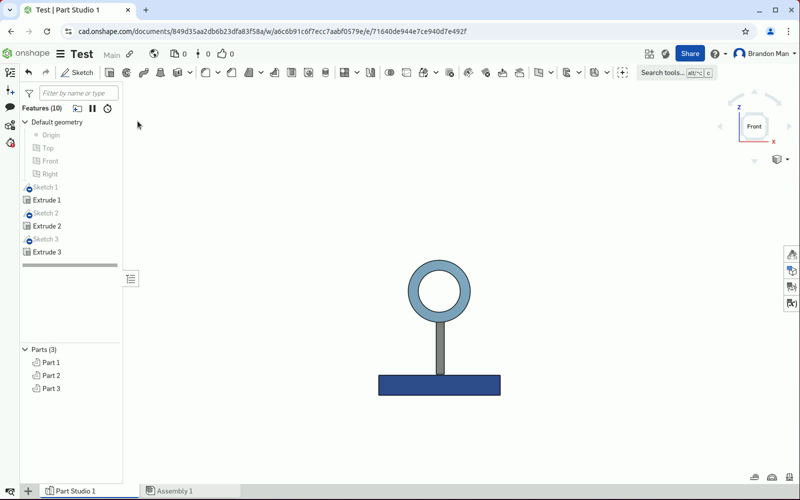
key(shift+h)
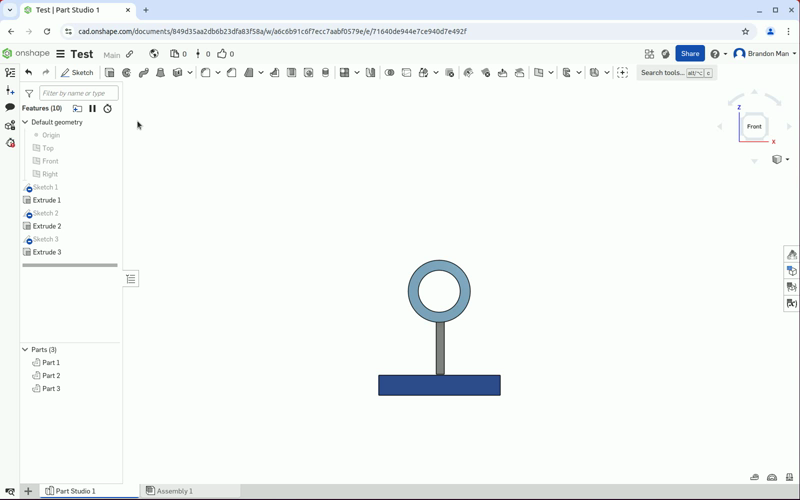
mouse_move(73, 189)
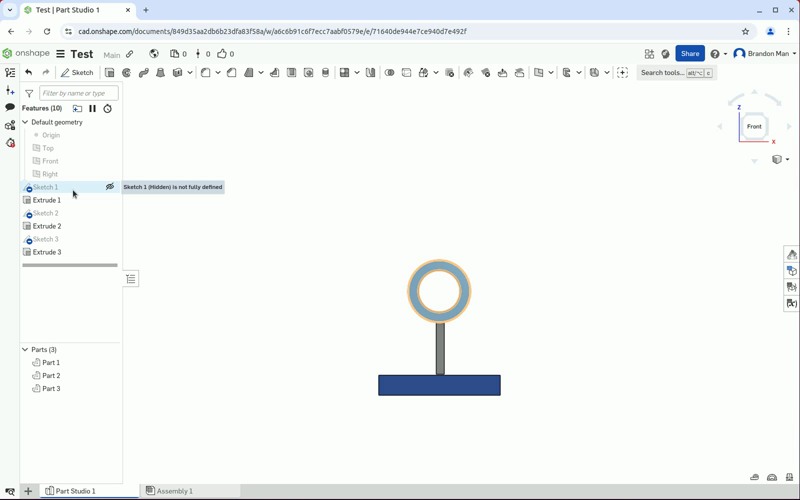
click(73, 189)
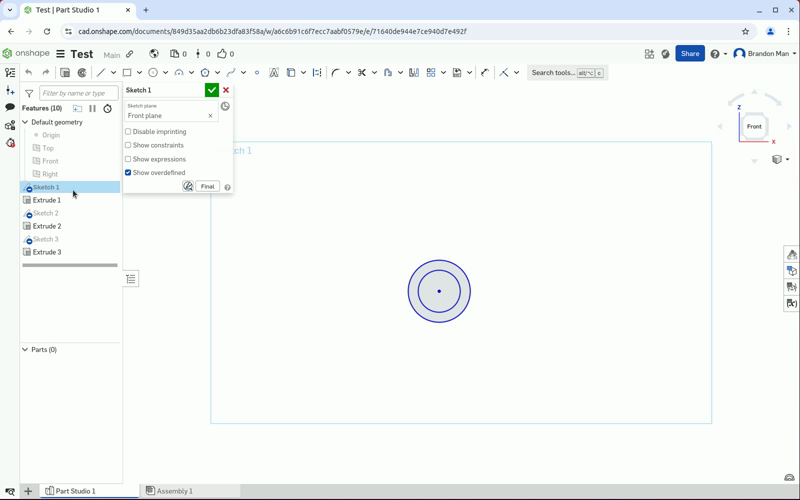
mouse_move(229, 92)
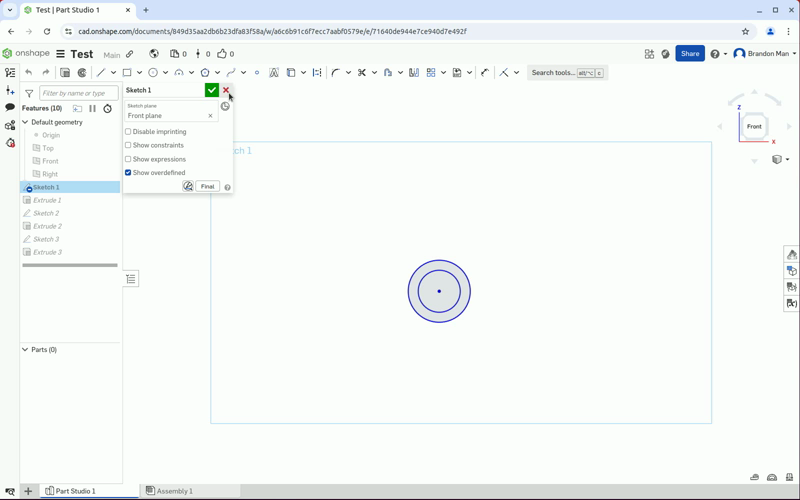
click(229, 92)
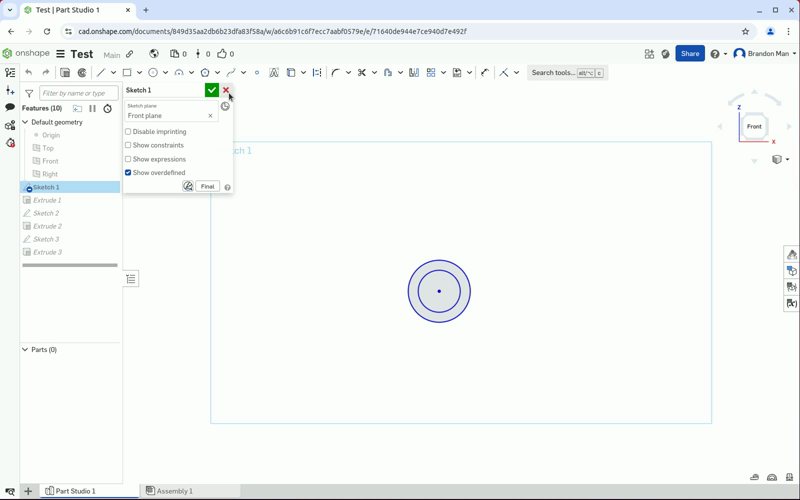
key(shift+s)
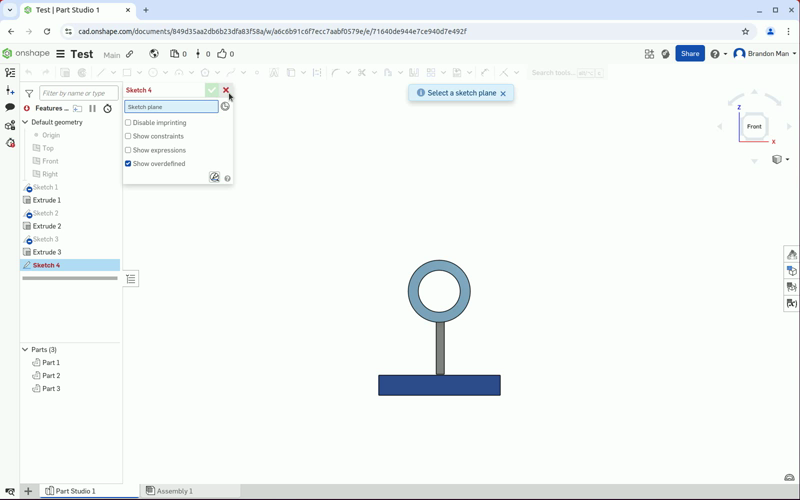
mouse_move(73, 163)
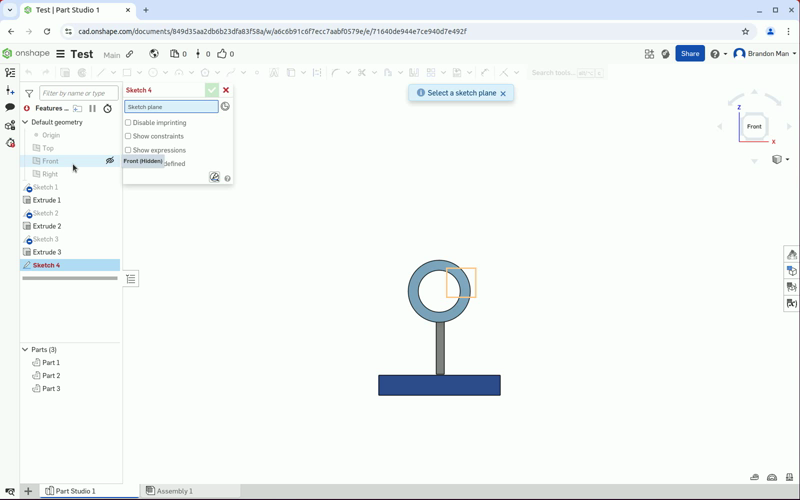
click(73, 163)
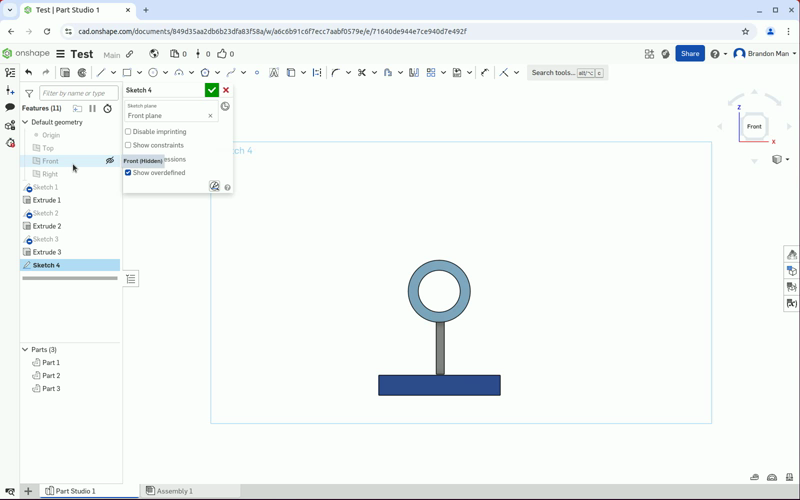
mouse_move(73, 352)
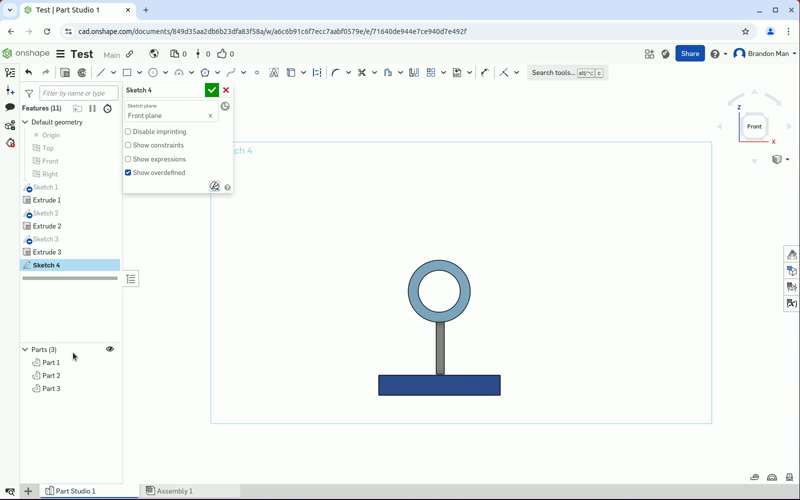
key(y)
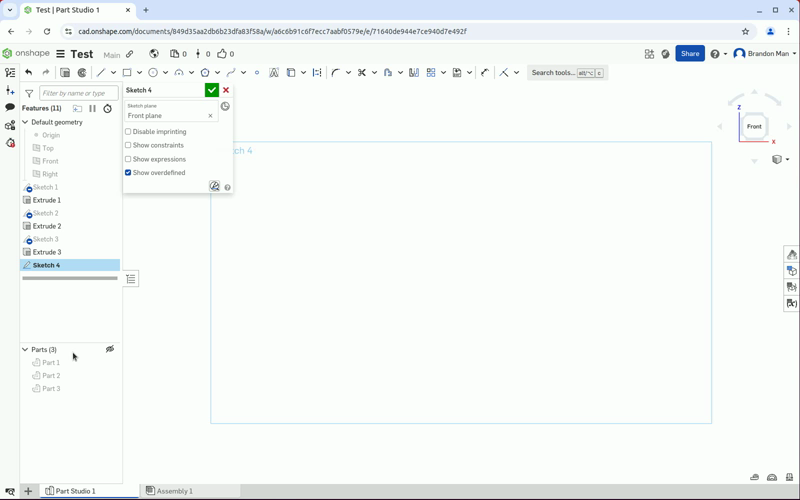
key(l)
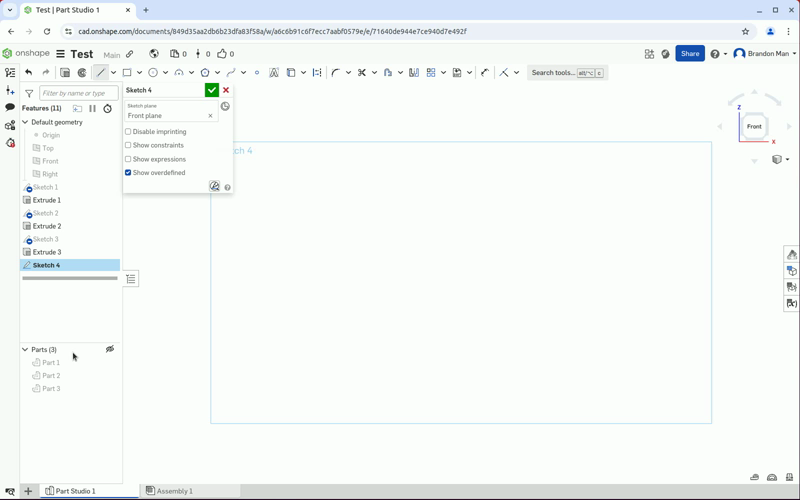
key_down(shift)
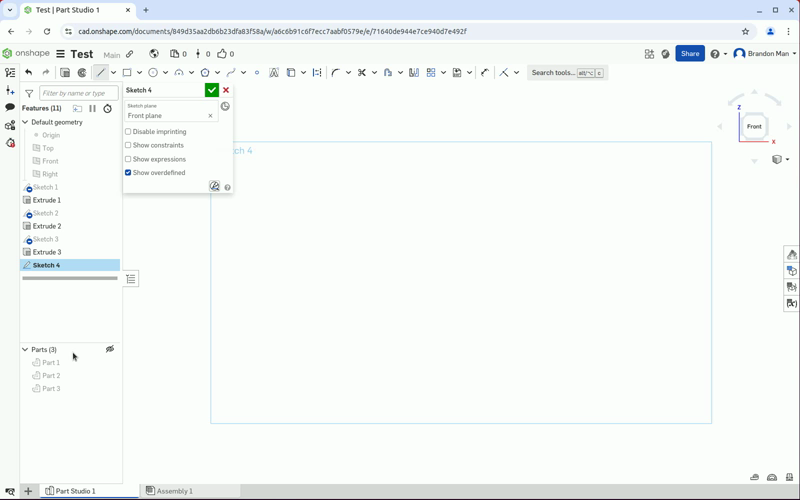
mouse_move(378, 374)
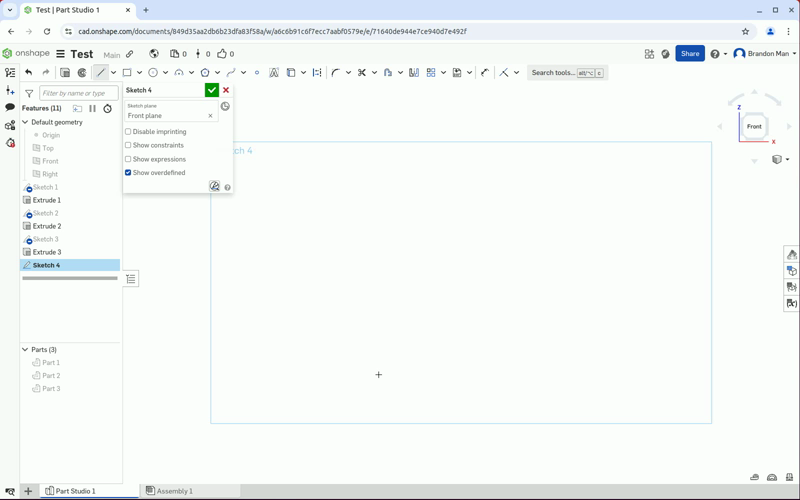
click(378, 374)
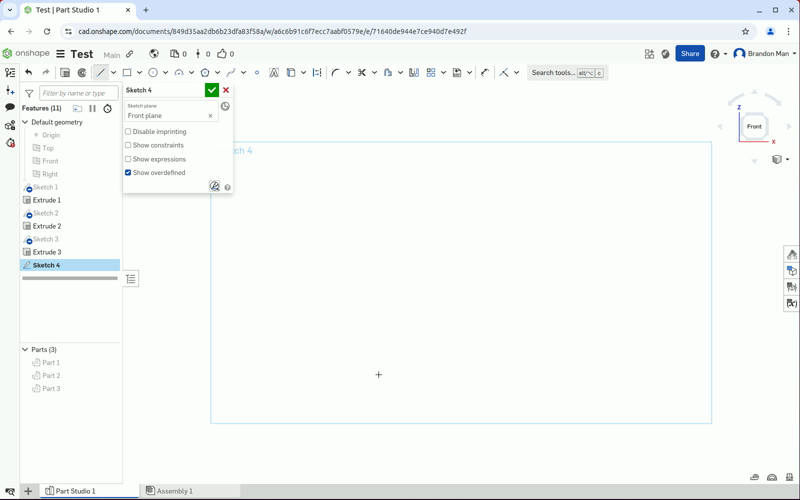
key_up(shift)
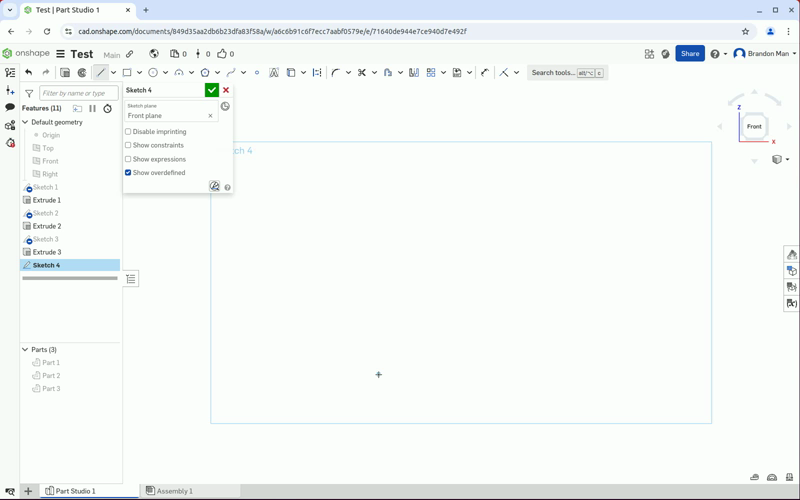
key_down(shift)
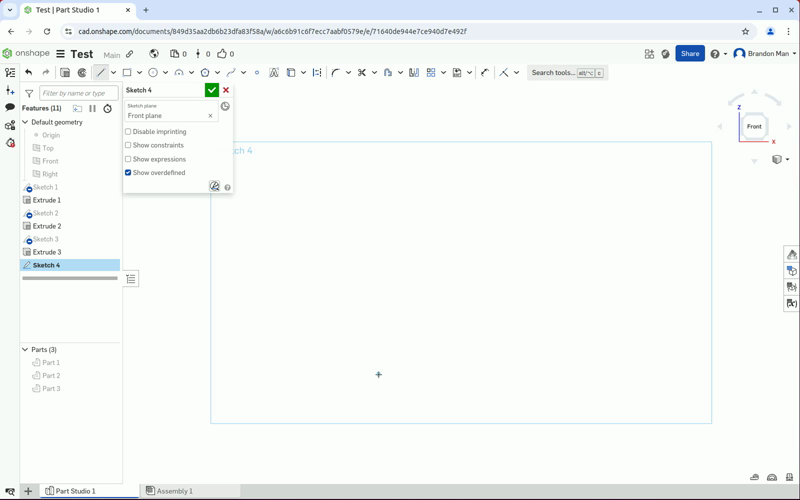
mouse_move(408, 374)
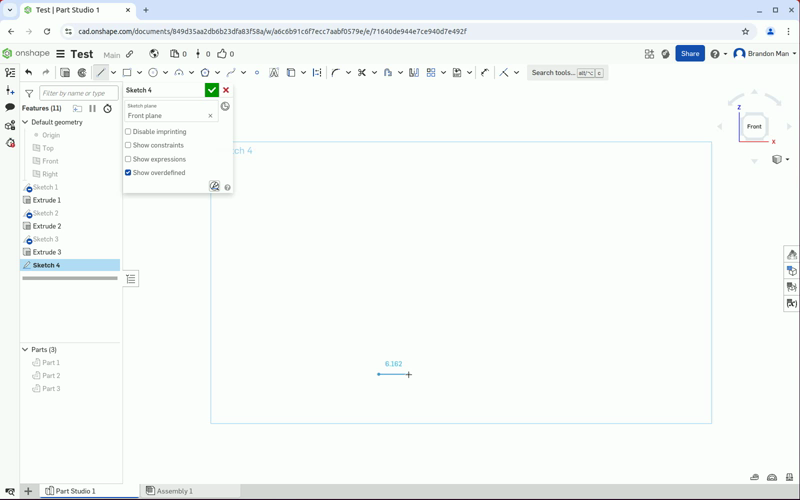
mouse_move(436, 374)
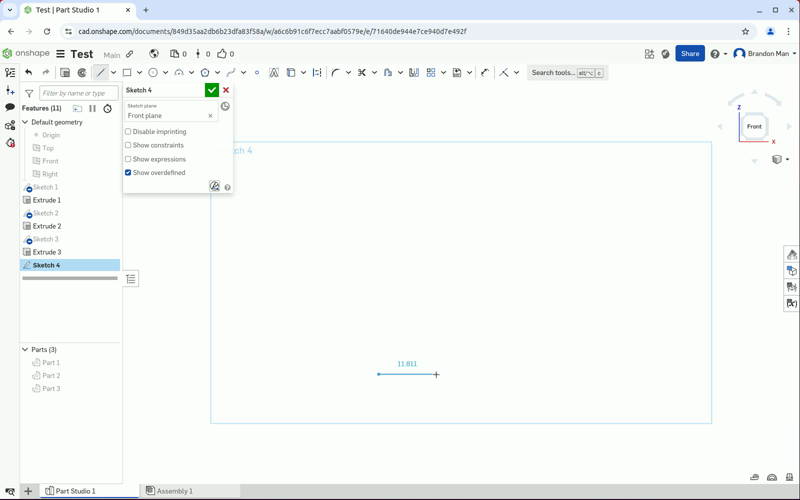
click(436, 374)
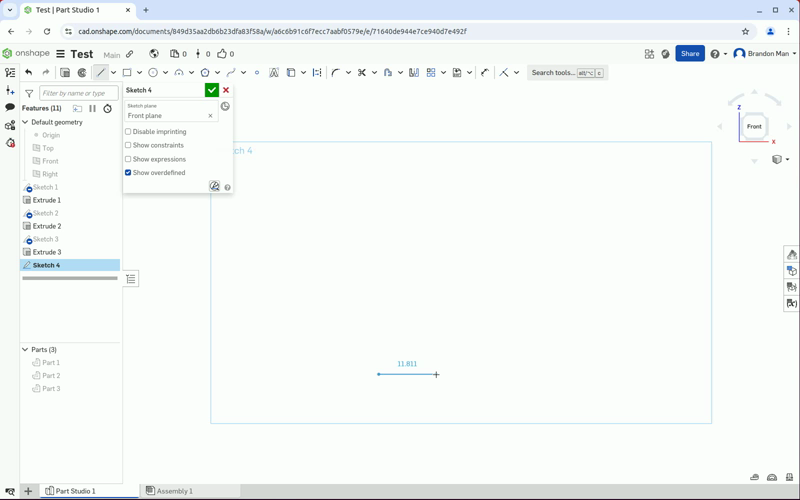
key_up(shift)
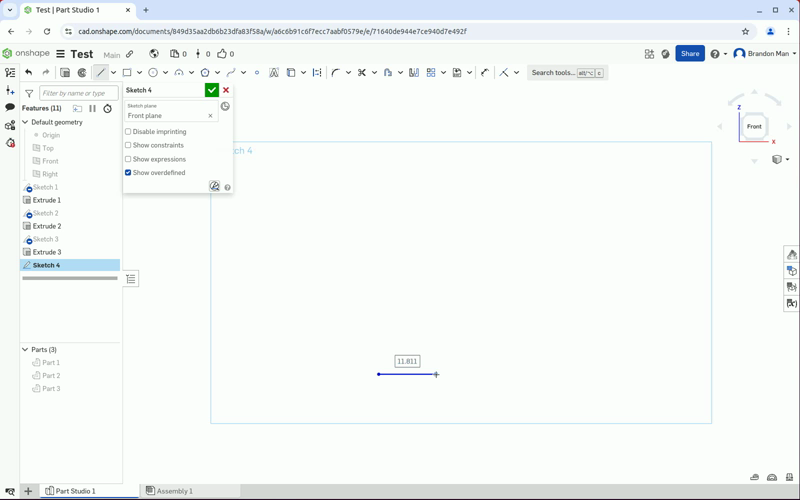
key_down(shift)
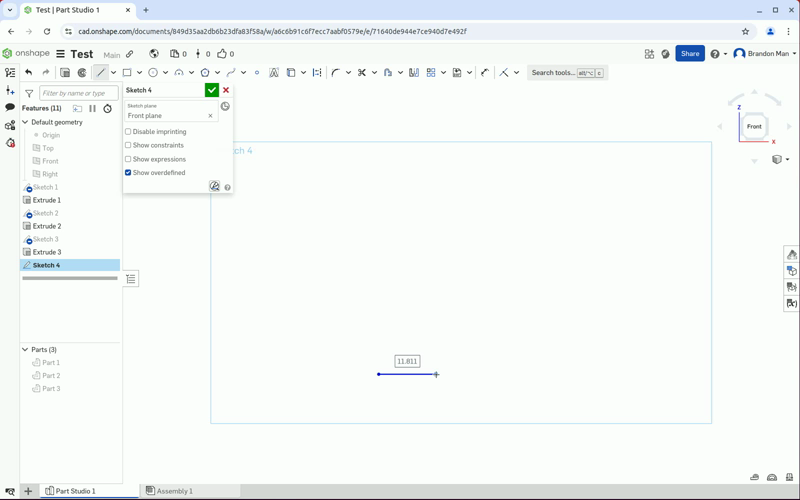
mouse_move(466, 374)
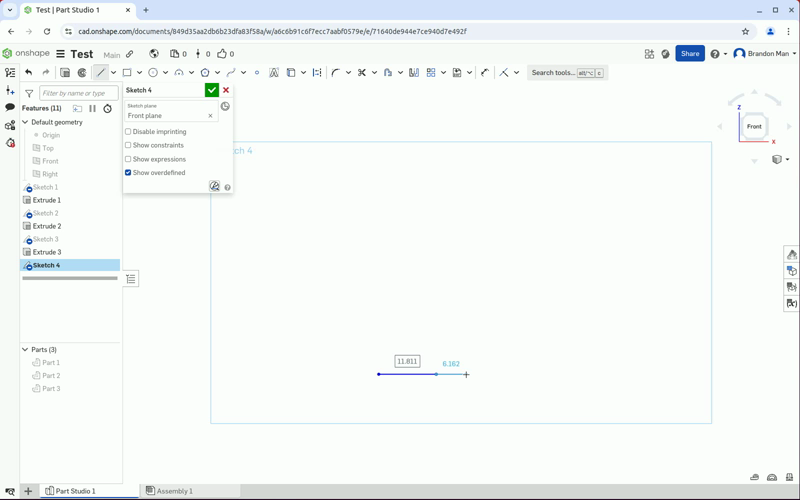
mouse_move(436, 321)
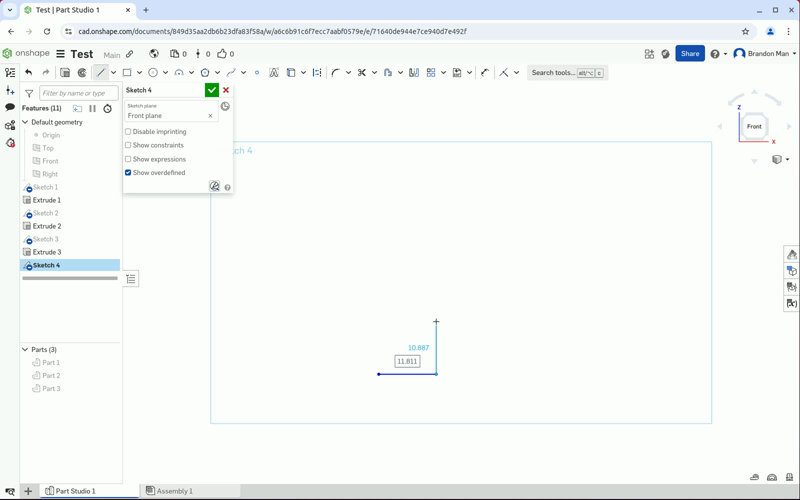
click(436, 321)
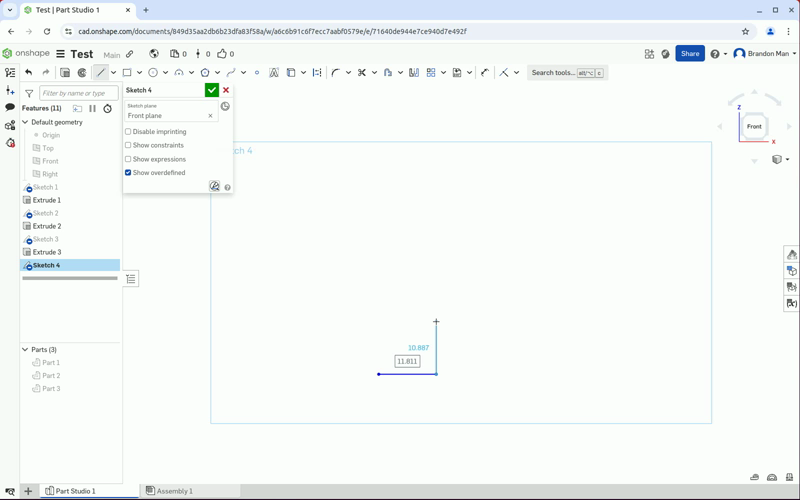
key_up(shift)
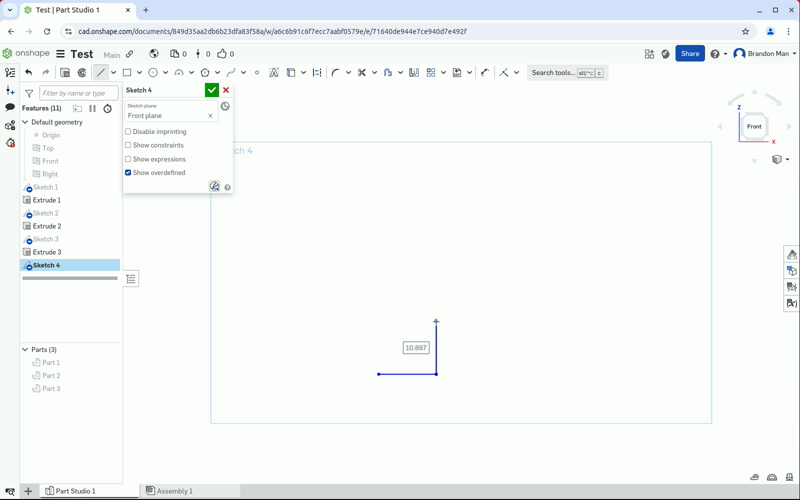
key(esc)
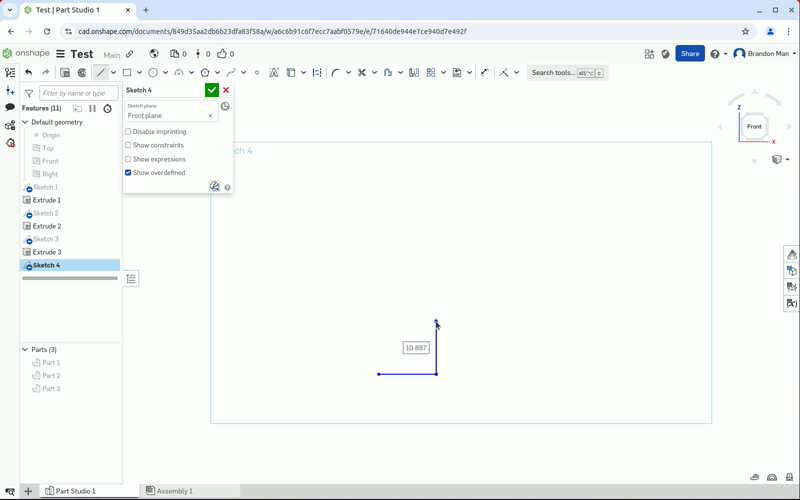
key(a)
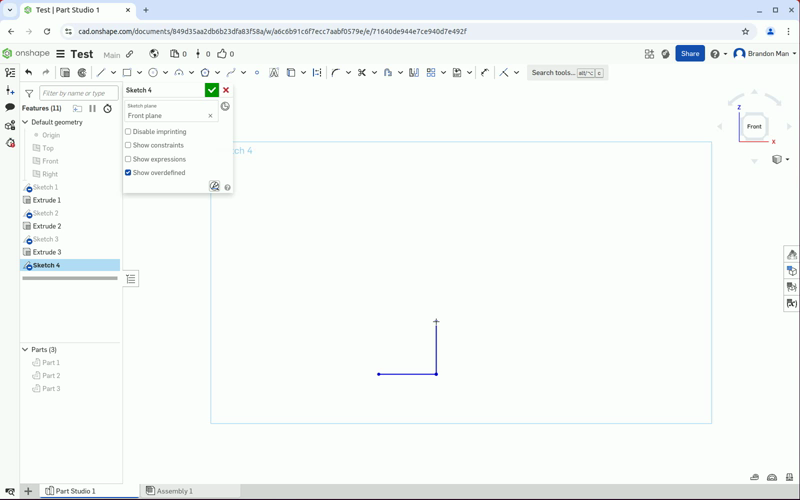
mouse_move(436, 321)
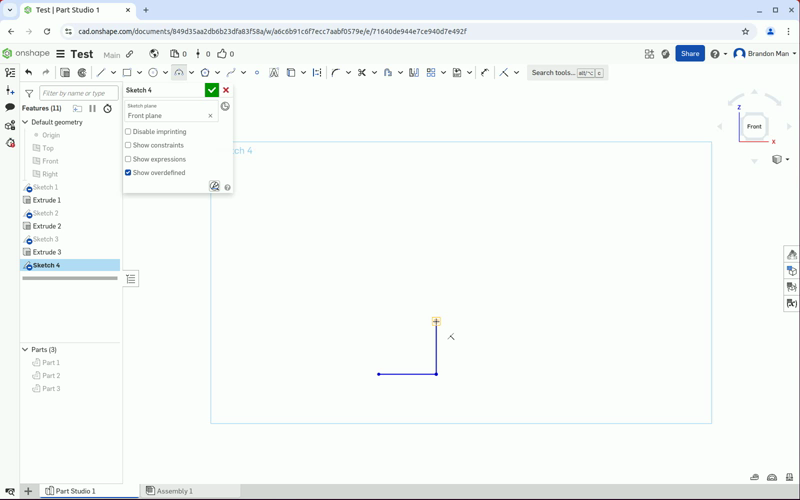
click(436, 321)
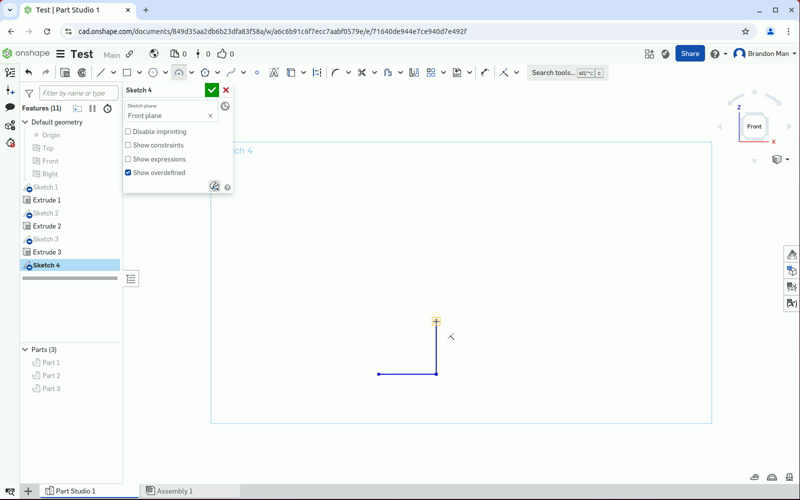
key_down(shift)
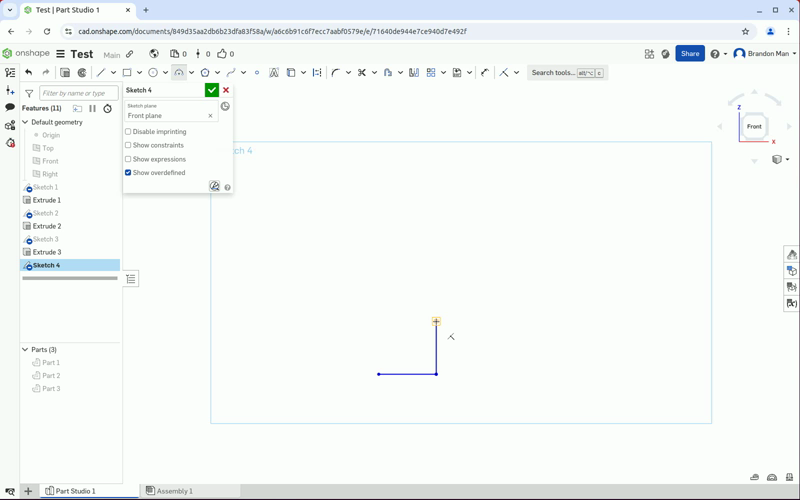
mouse_move(409, 286)
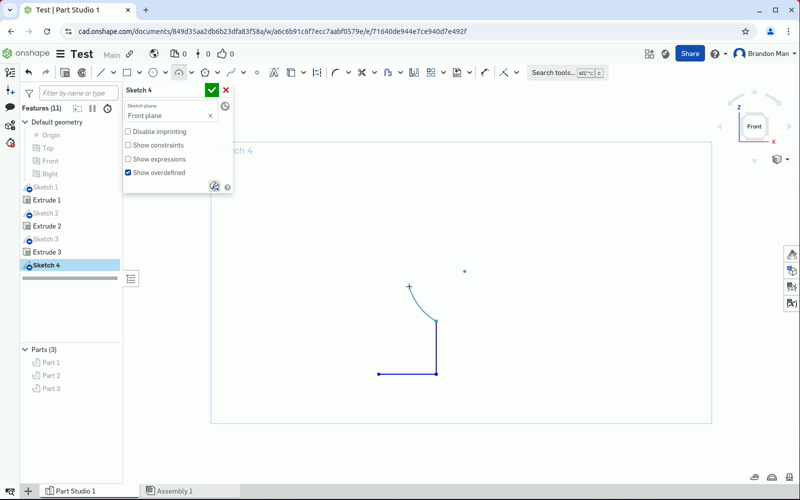
click(409, 286)
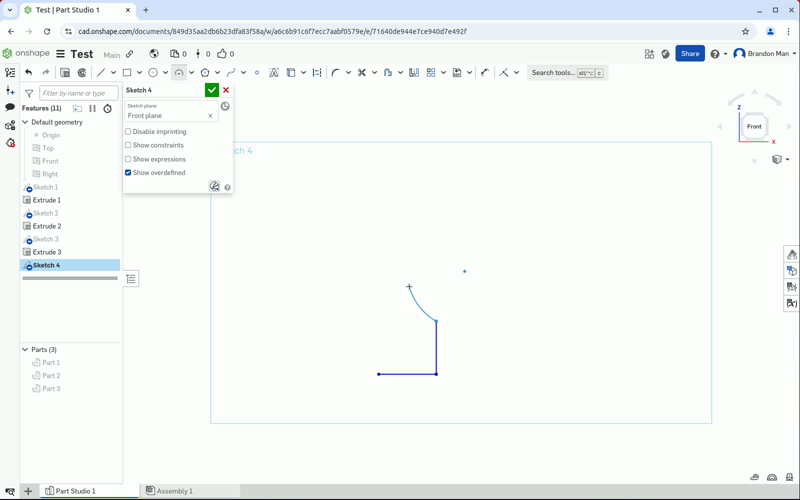
mouse_move(415, 309)
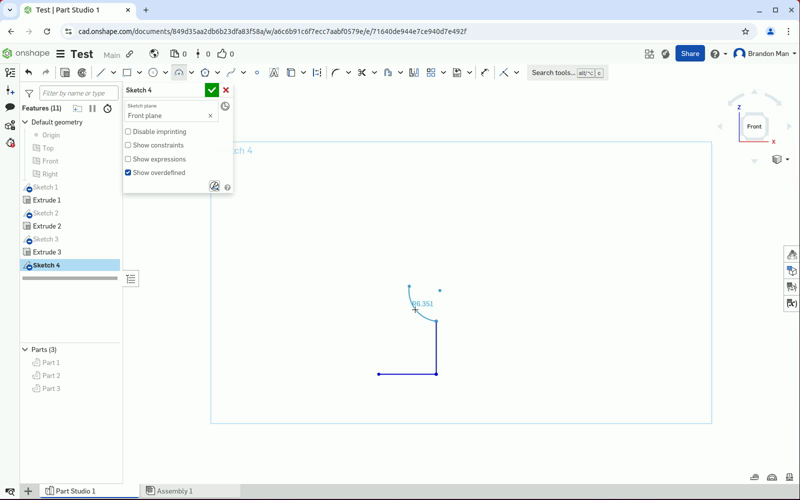
click(415, 309)
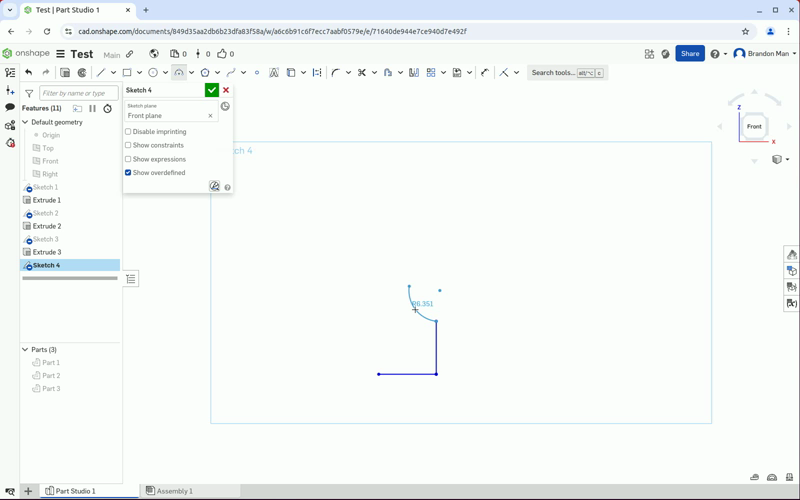
key_up(shift)
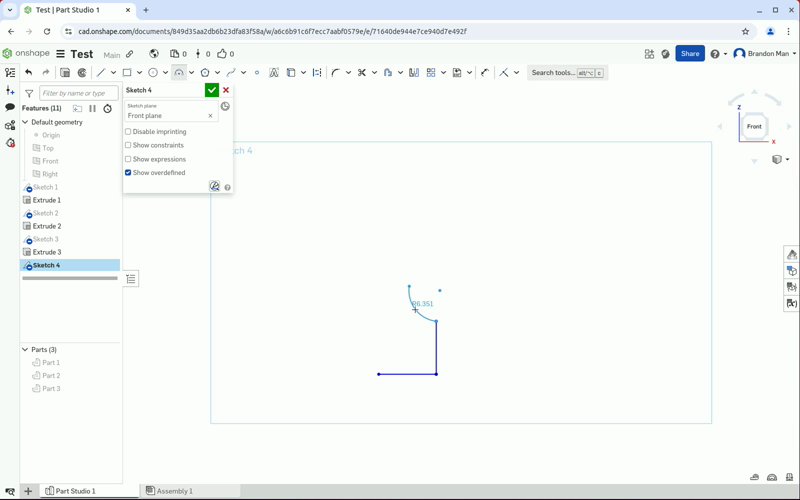
key(esc)
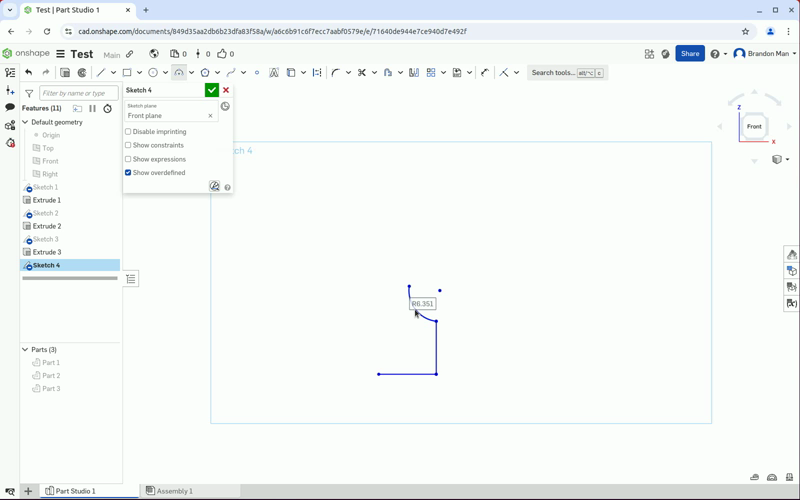
key(l)
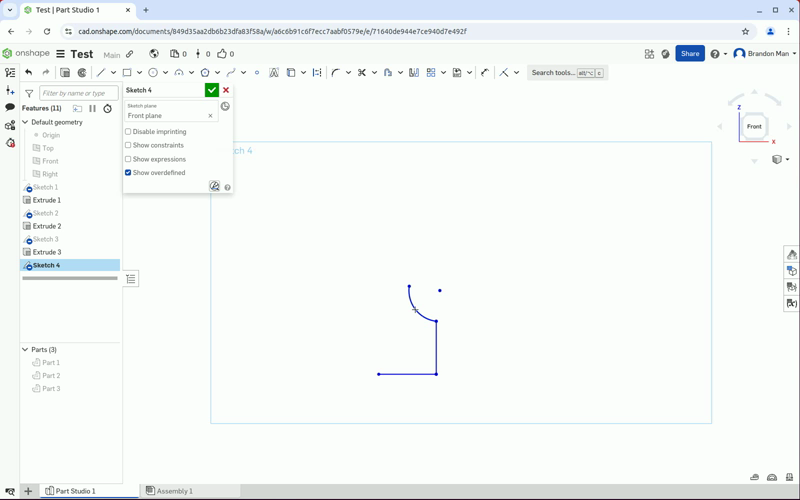
mouse_move(409, 286)
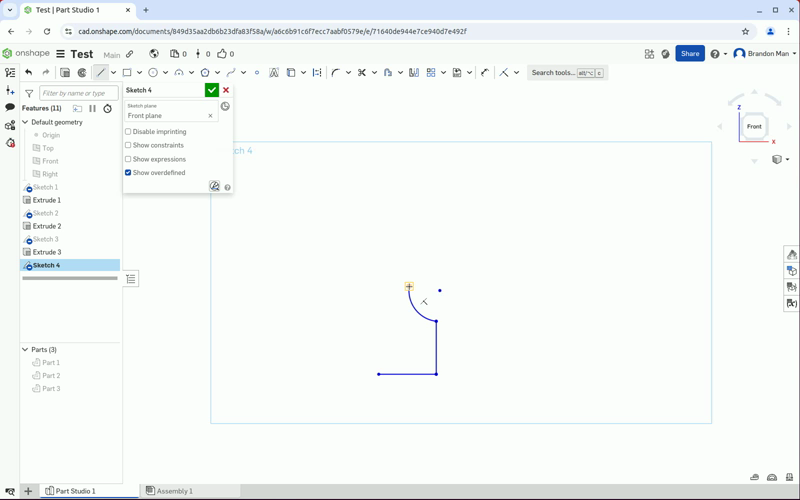
click(409, 286)
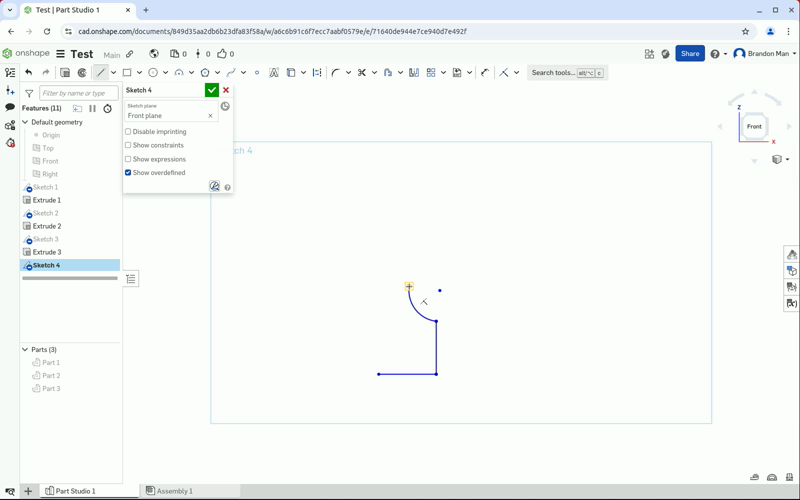
key_down(shift)
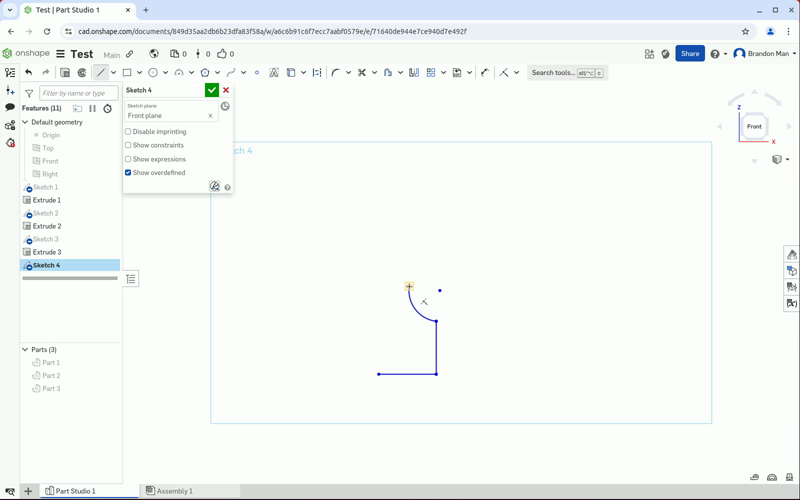
mouse_move(378, 374)
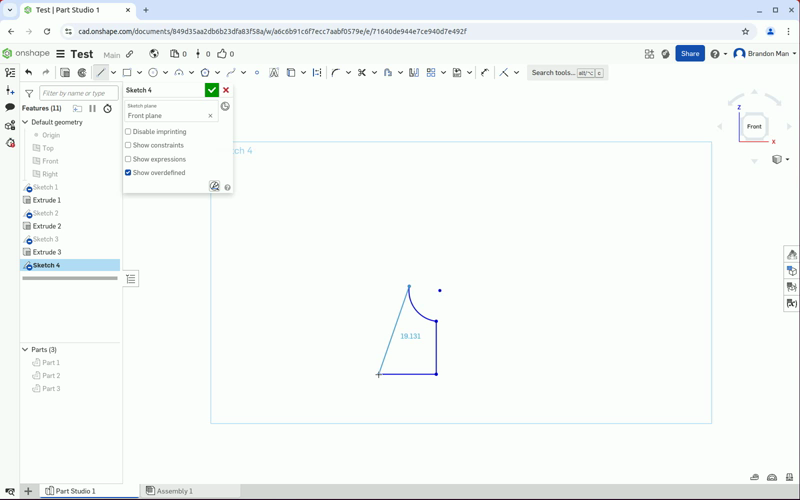
key_up(shift)
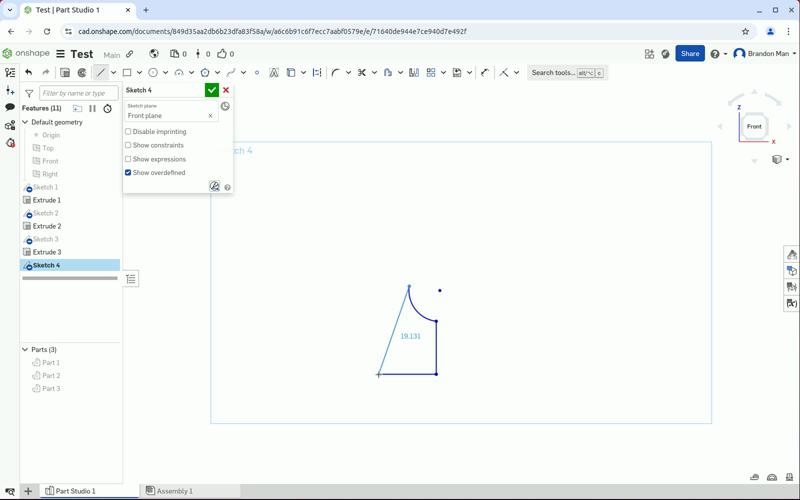
click(378, 374)
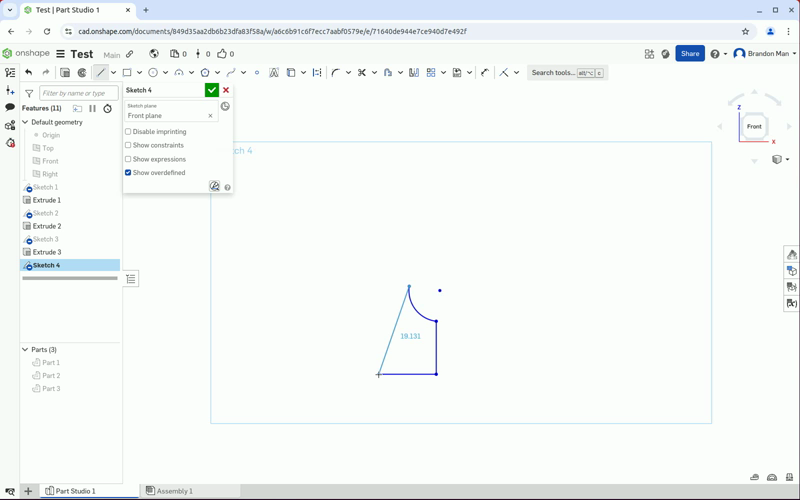
key(esc)
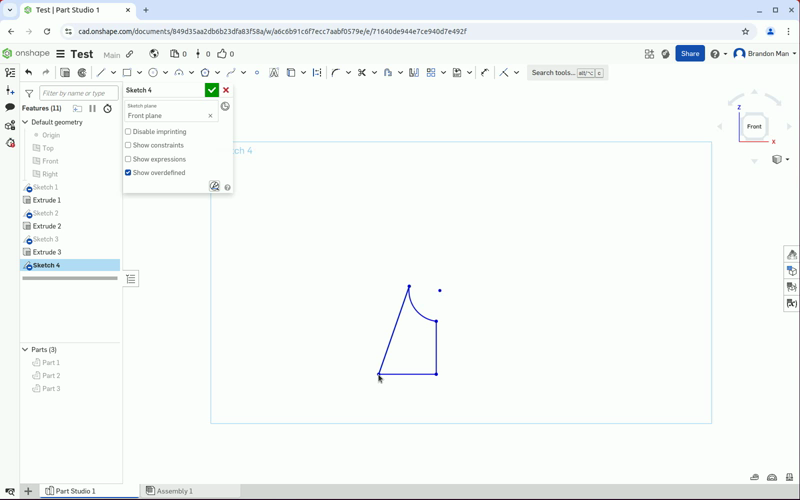
mouse_move(402, 337)
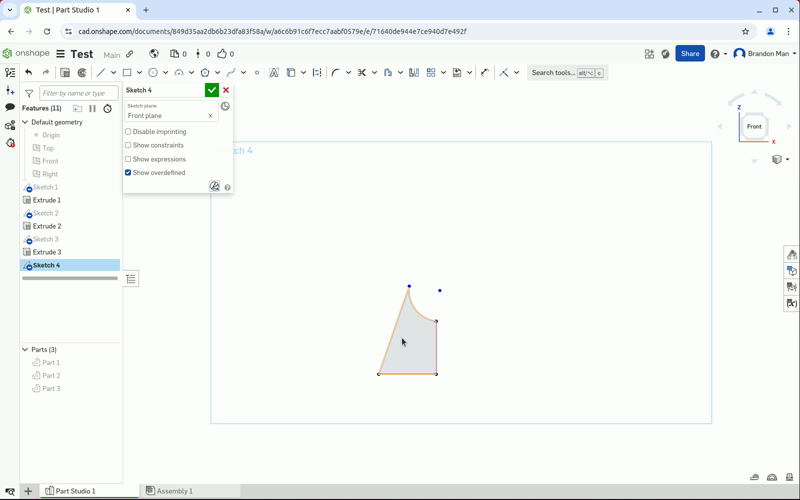
click(402, 337)
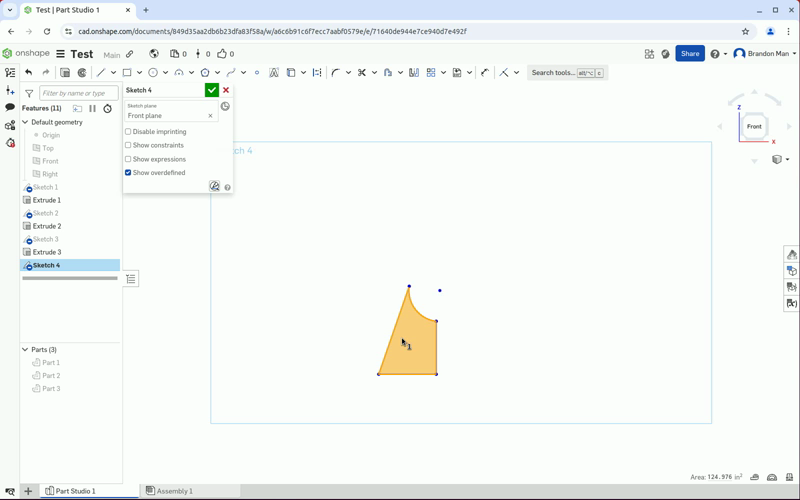
mouse_move(73, 352)
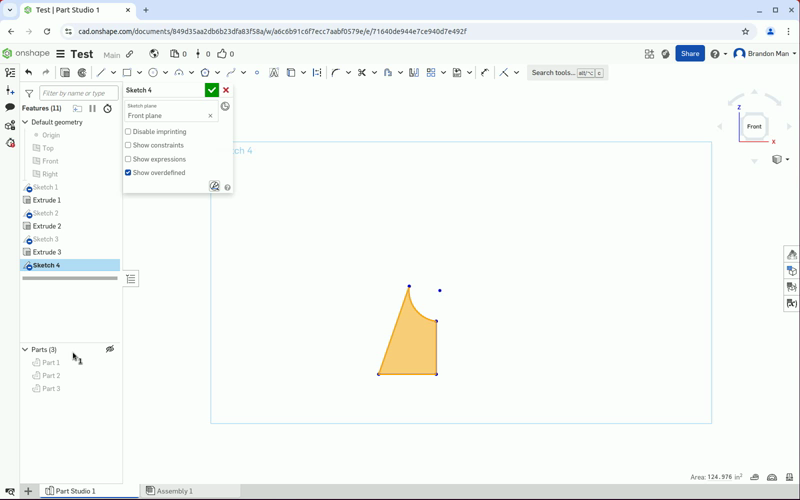
key(shift+y)
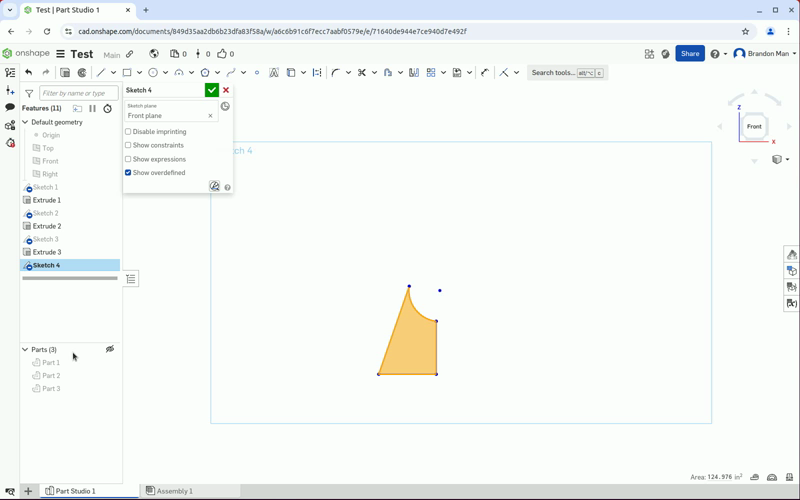
key(shift+e)
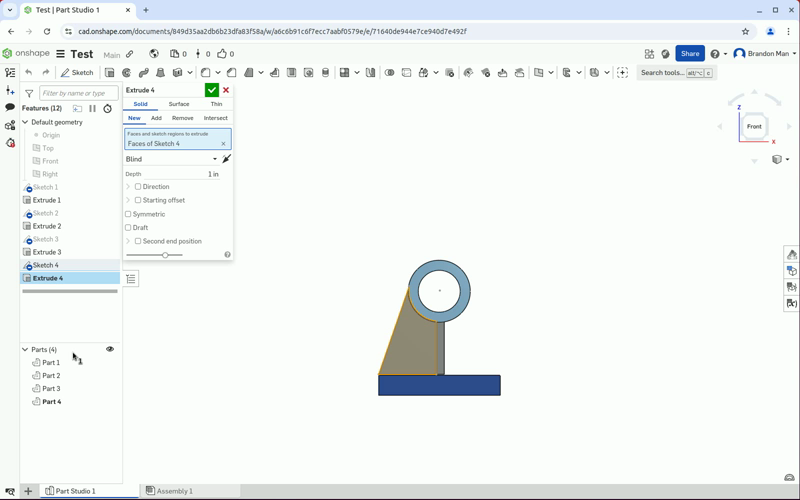
mouse_move(143, 106)
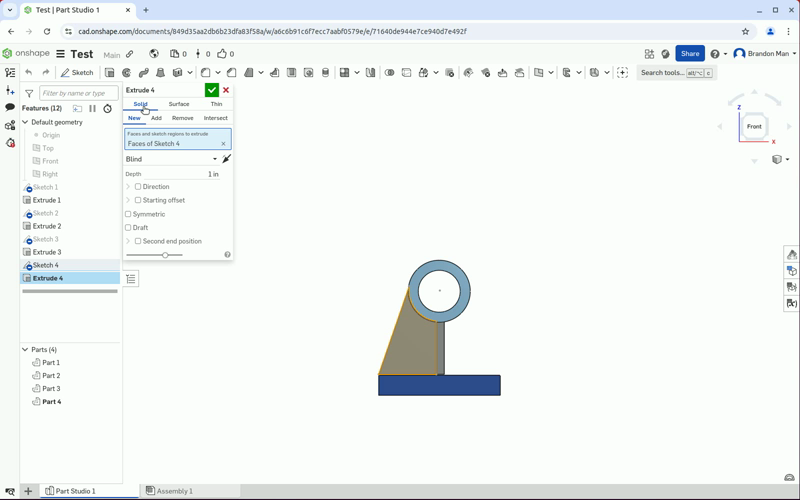
click(143, 106)
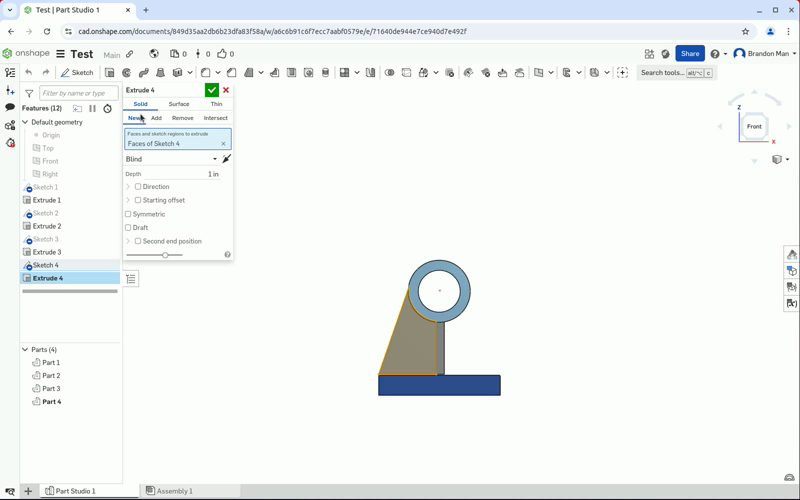
mouse_move(137, 120)
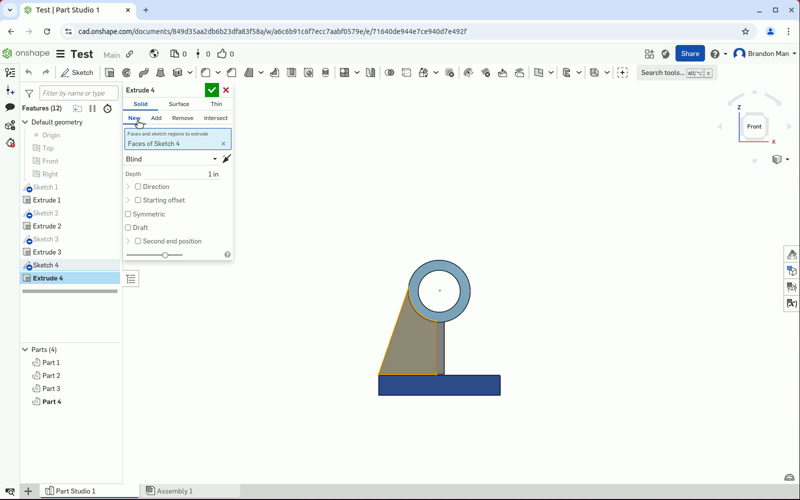
click(137, 120)
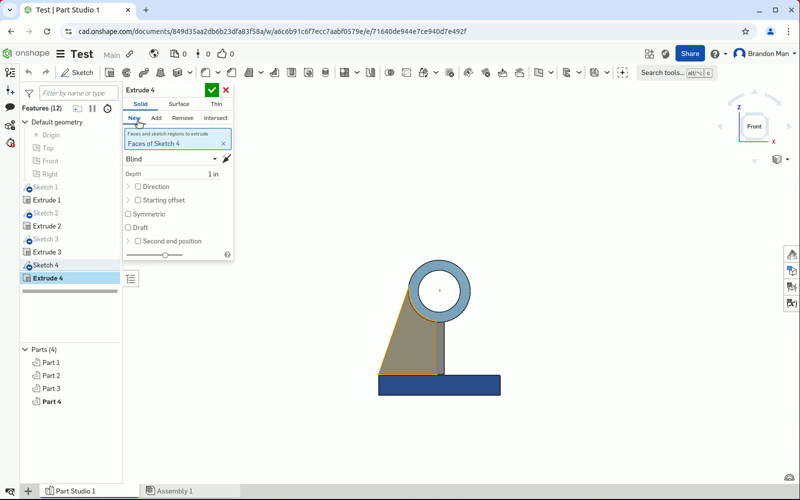
key(tab, 4)
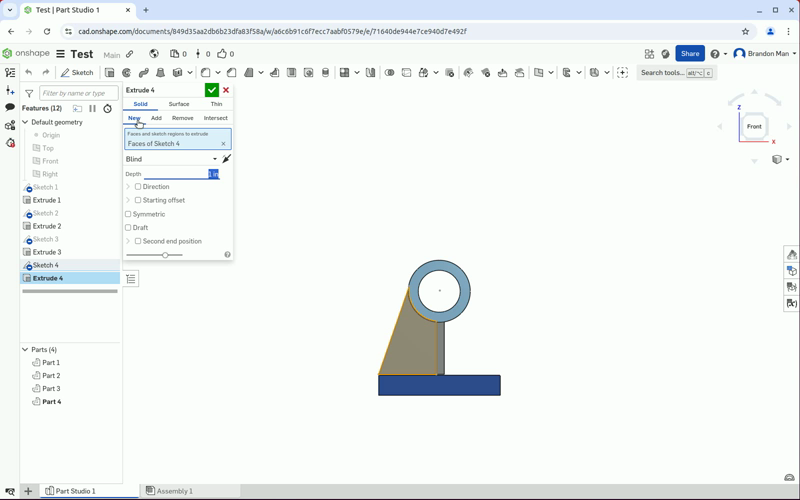
text(2.166)
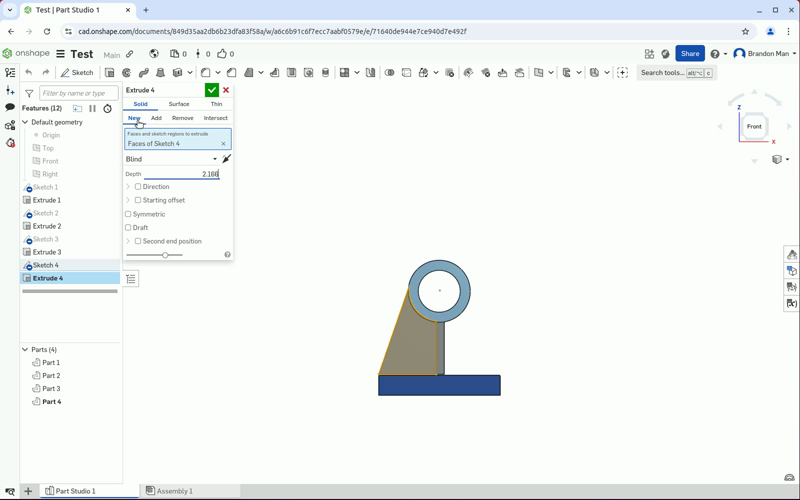
key(enter)
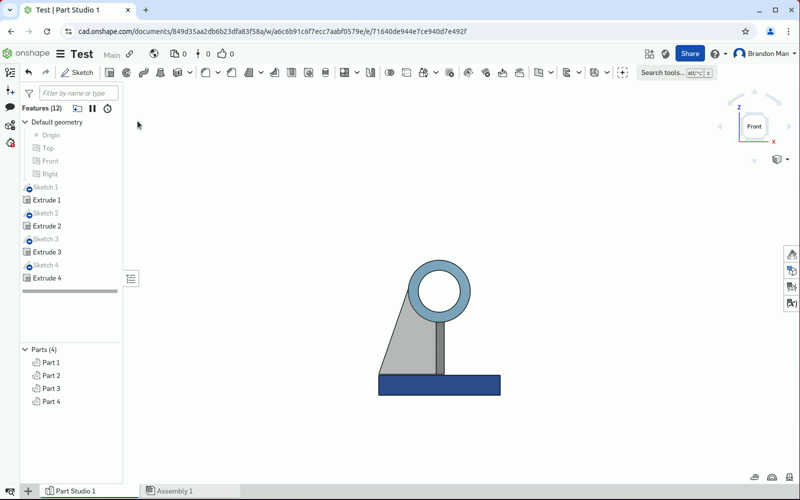
key(shift+h)
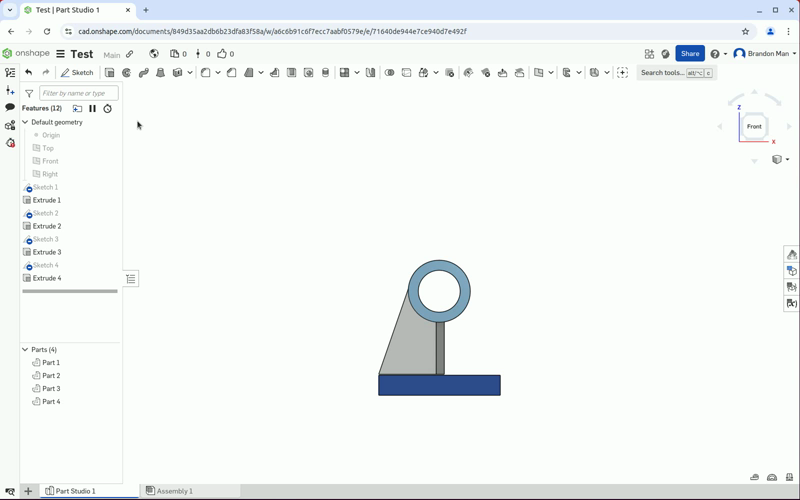
key(shift+h)
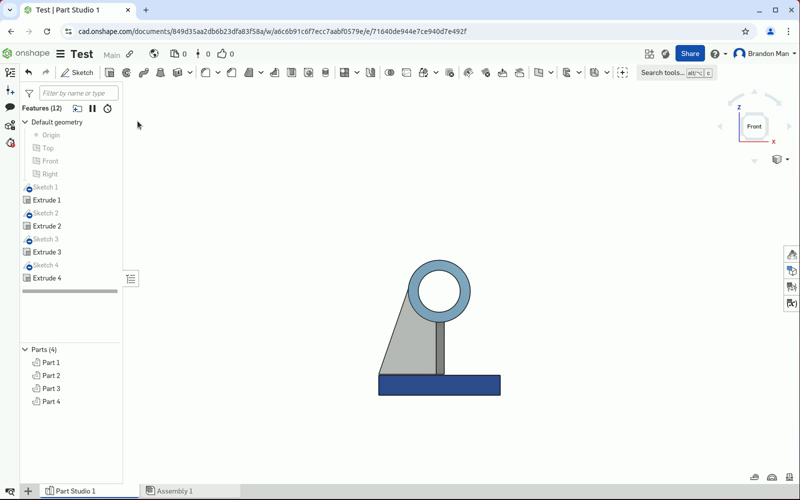
mouse_move(73, 189)
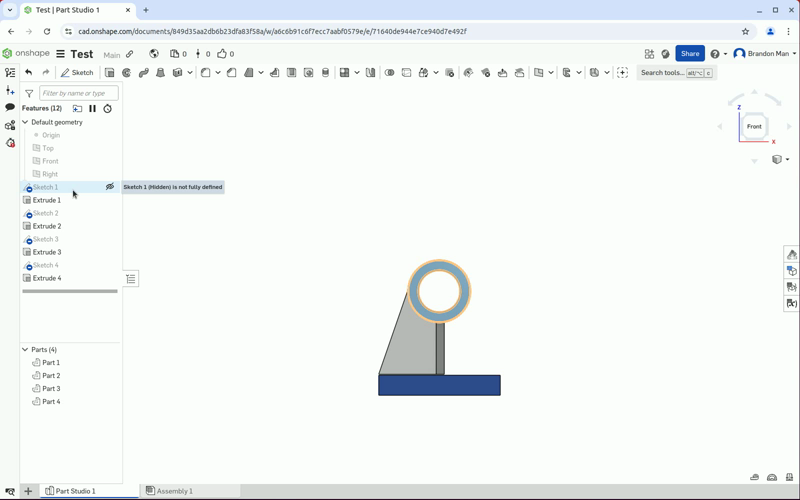
click(73, 189)
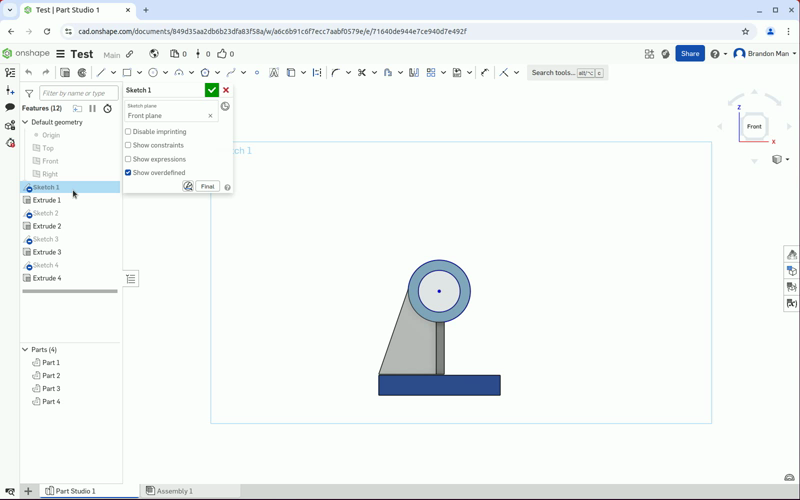
mouse_move(229, 92)
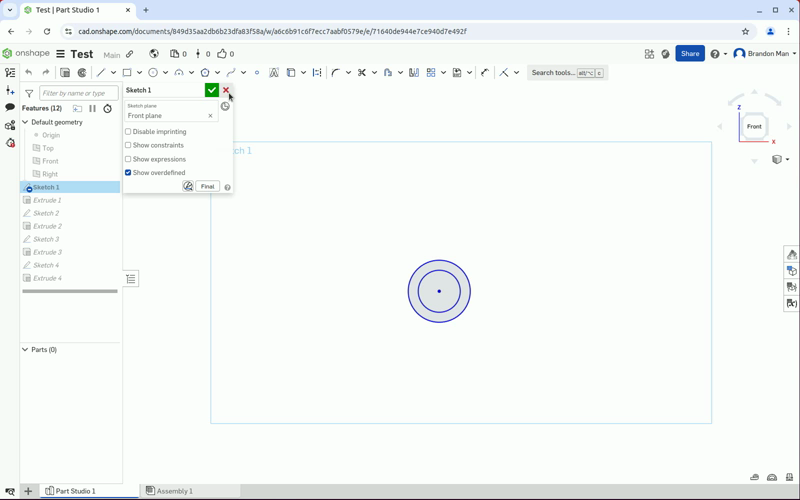
click(229, 92)
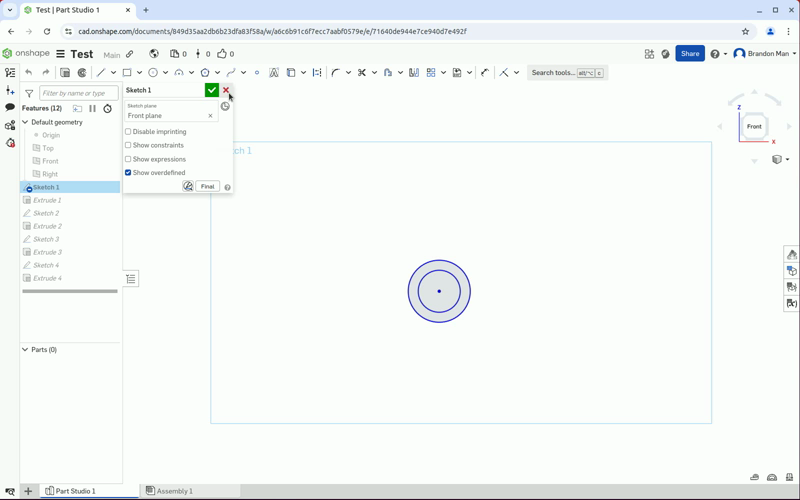
key(shift+s)
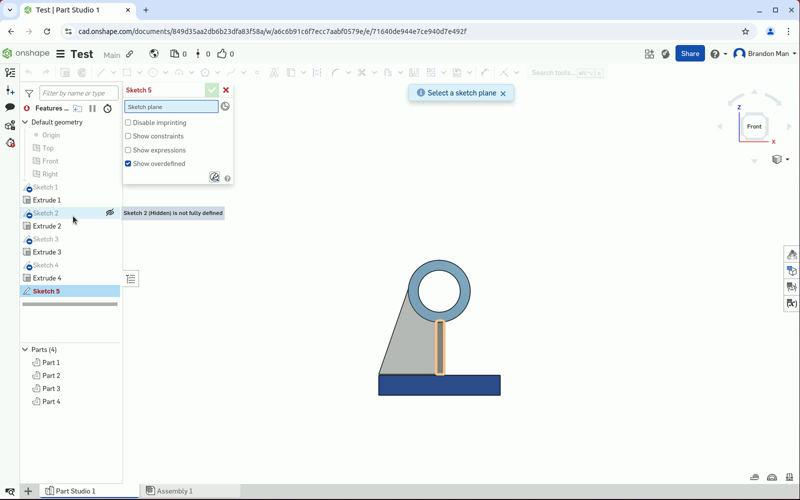
scroll(3)
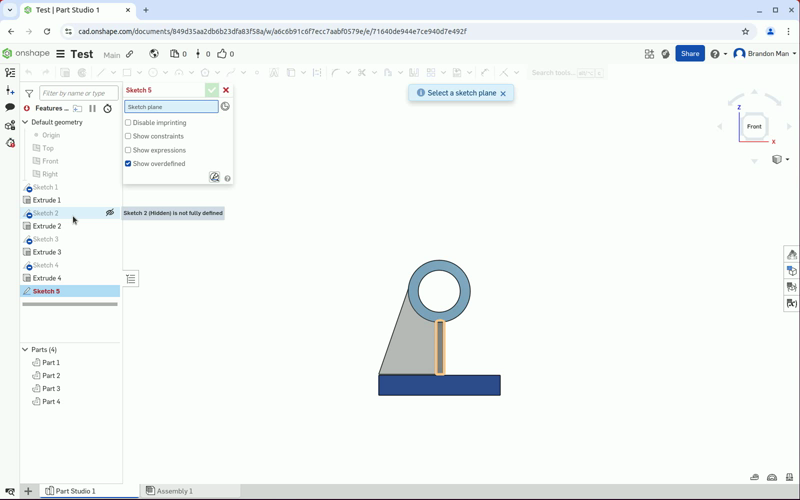
mouse_move(73, 163)
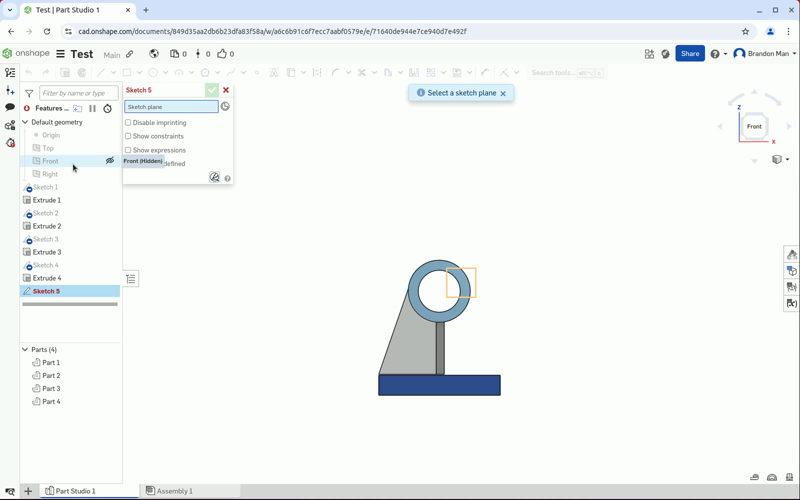
click(73, 163)
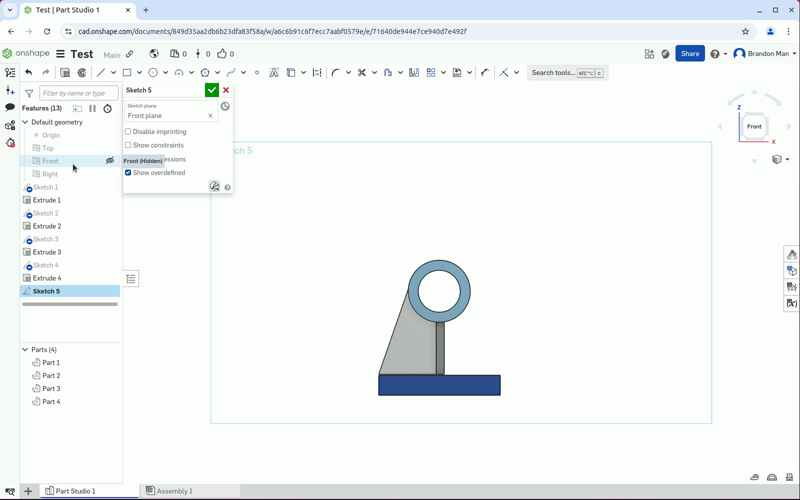
mouse_move(73, 352)
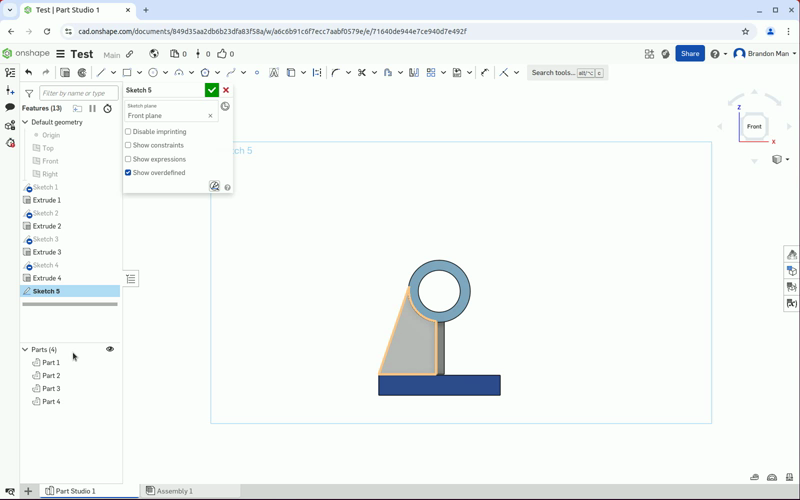
key(y)
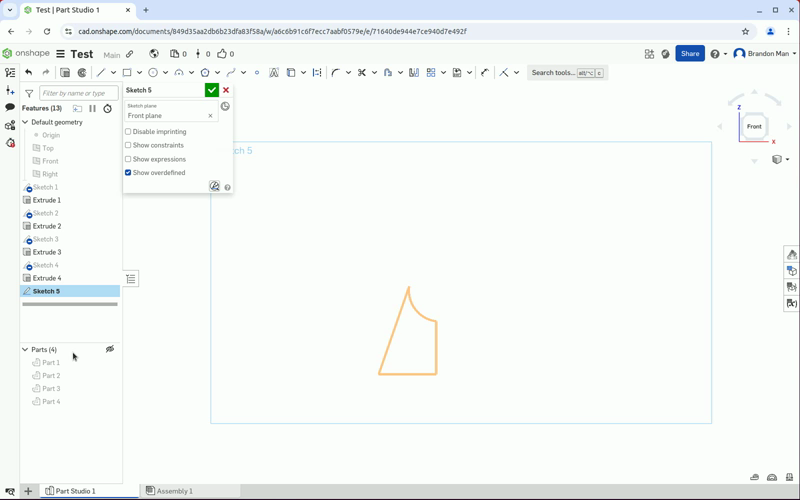
key(l)
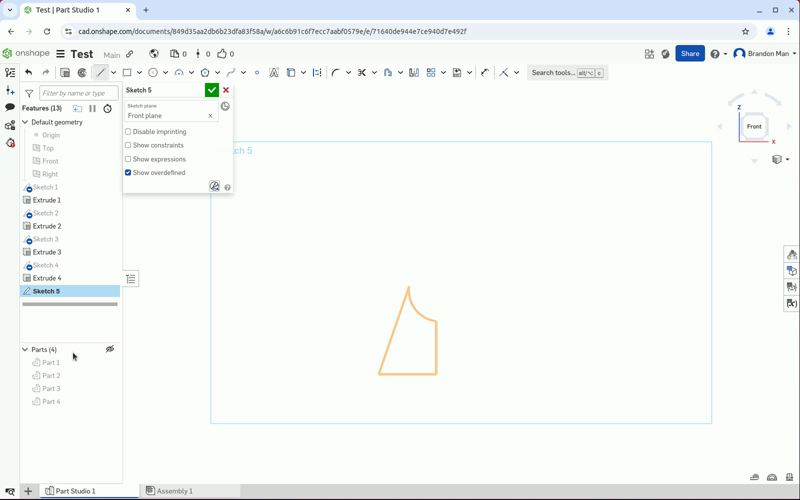
key_down(shift)
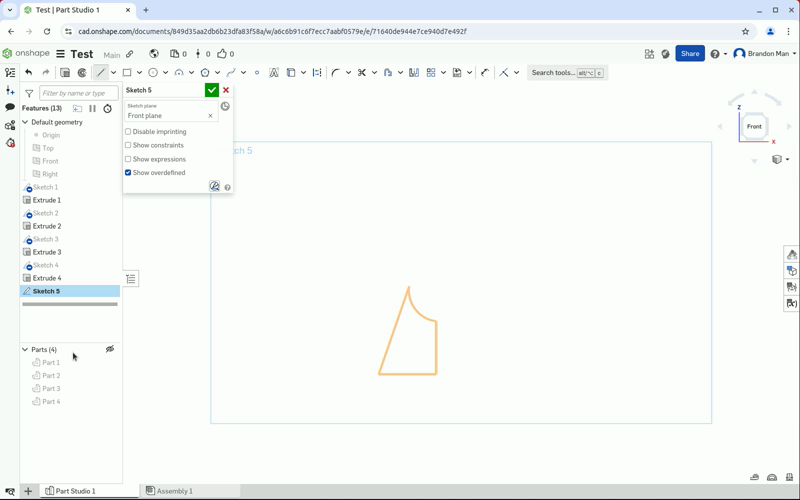
mouse_move(443, 374)
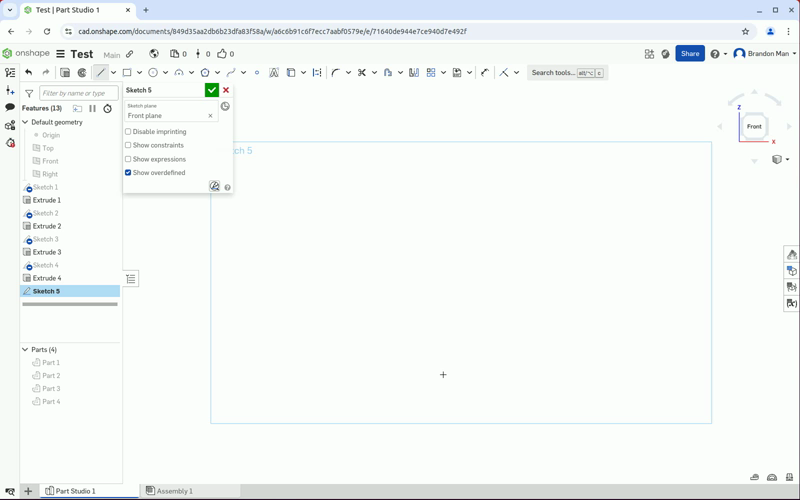
click(443, 374)
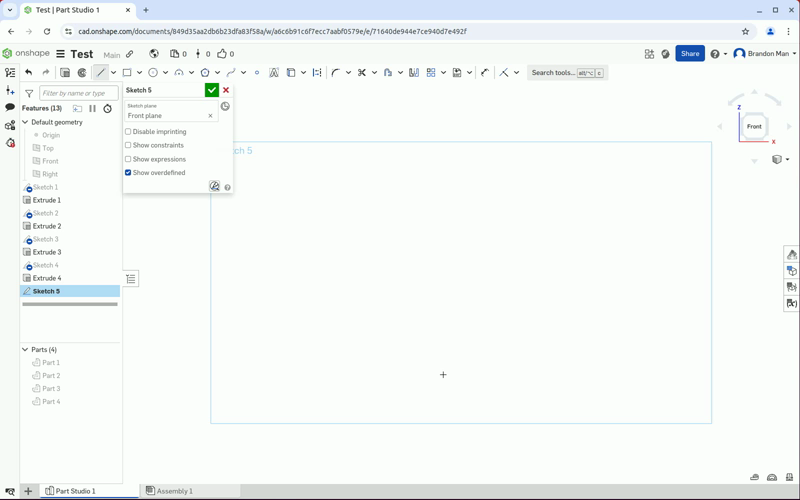
key_up(shift)
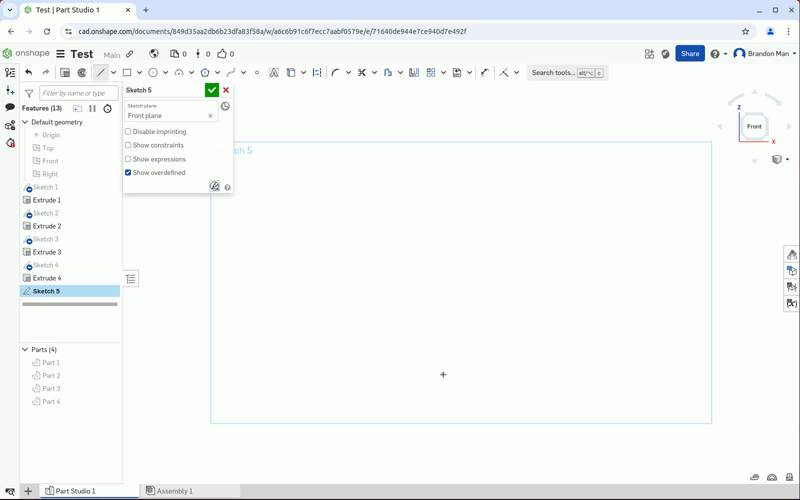
key_down(shift)
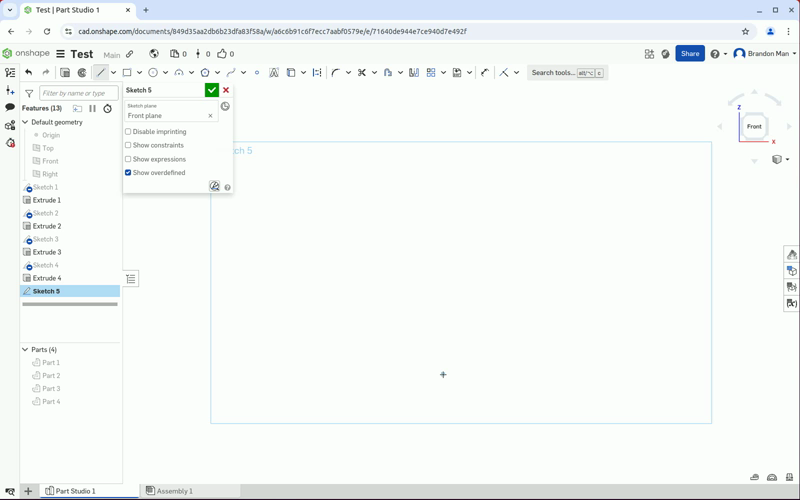
mouse_move(473, 374)
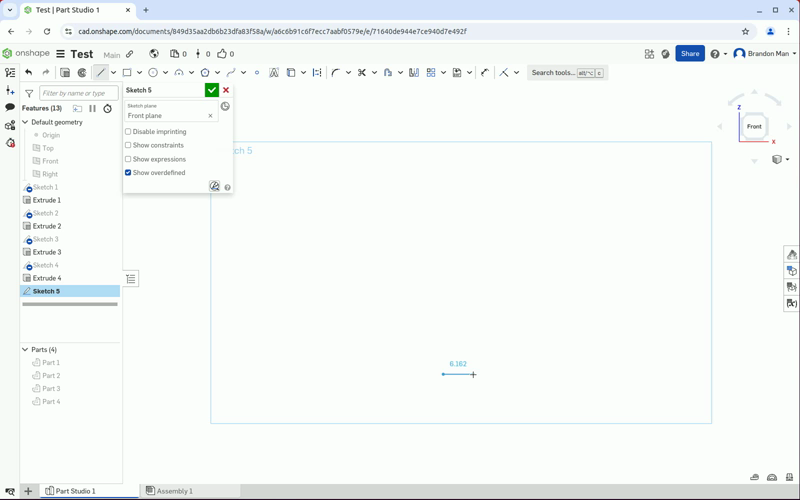
mouse_move(500, 374)
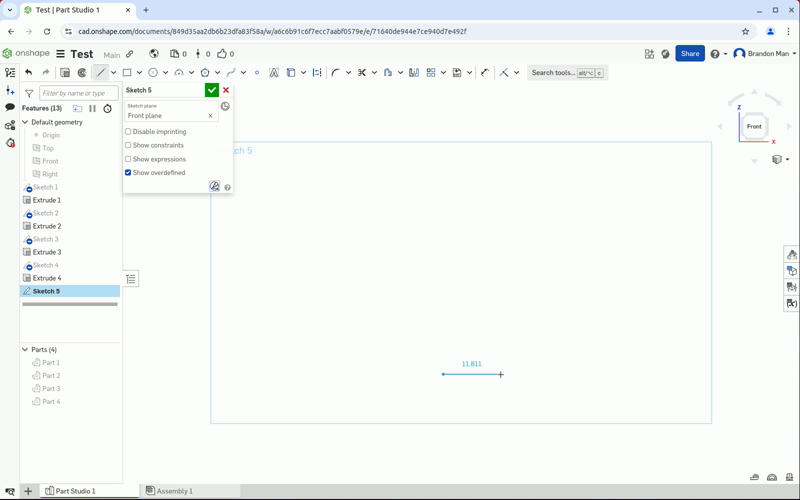
click(500, 374)
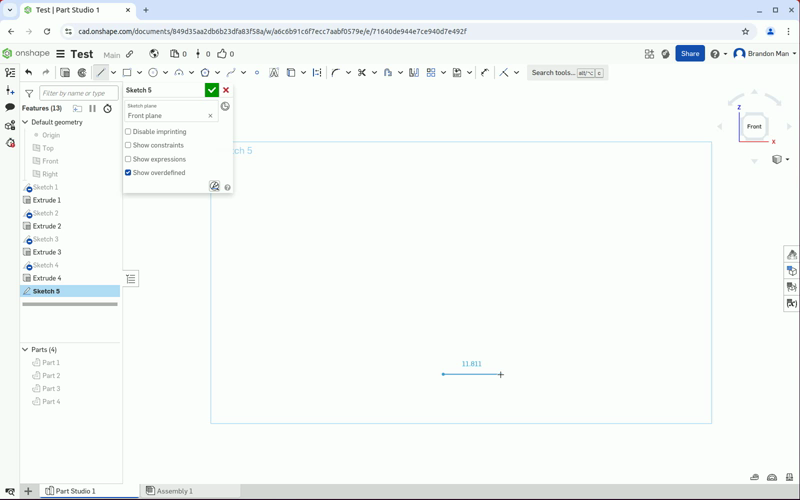
key_up(shift)
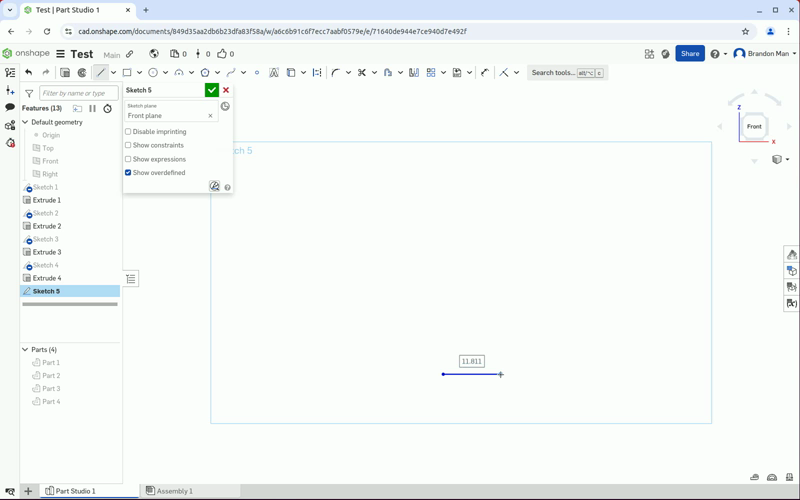
key_down(shift)
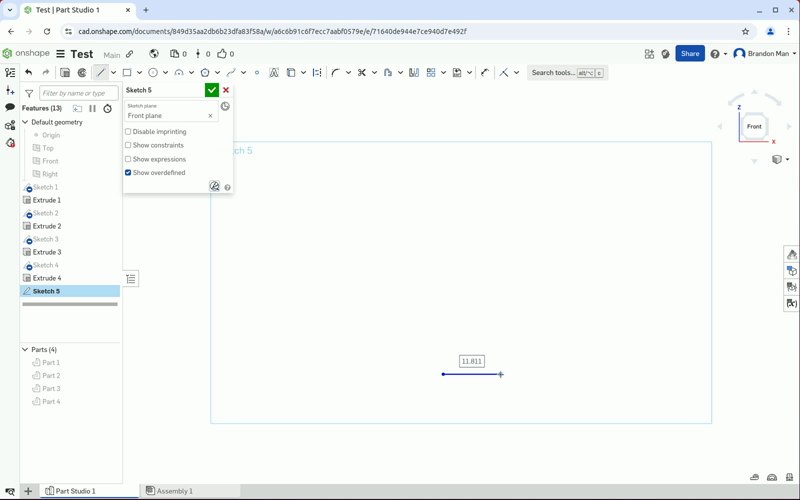
mouse_move(470, 286)
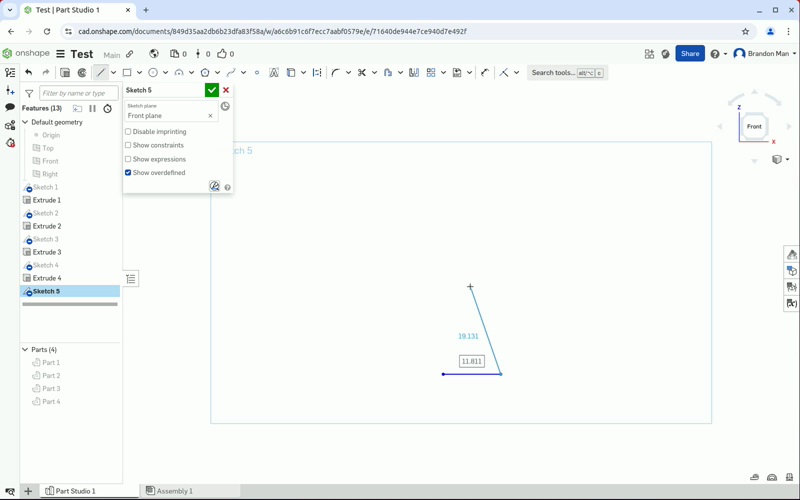
click(470, 286)
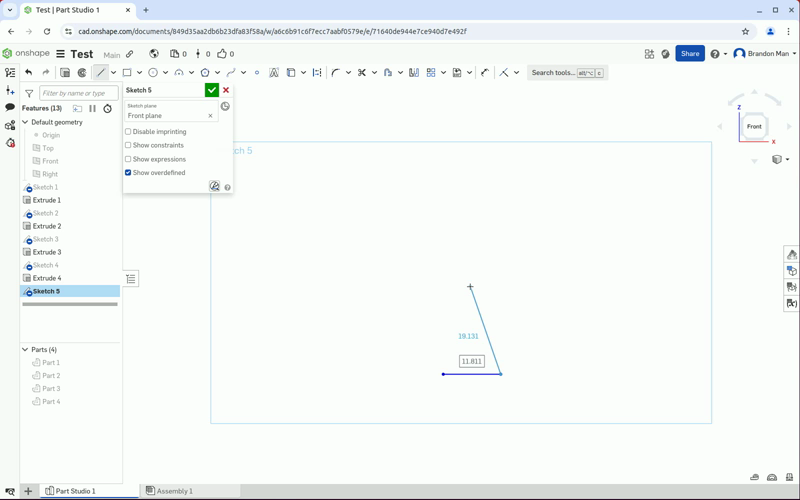
key_up(shift)
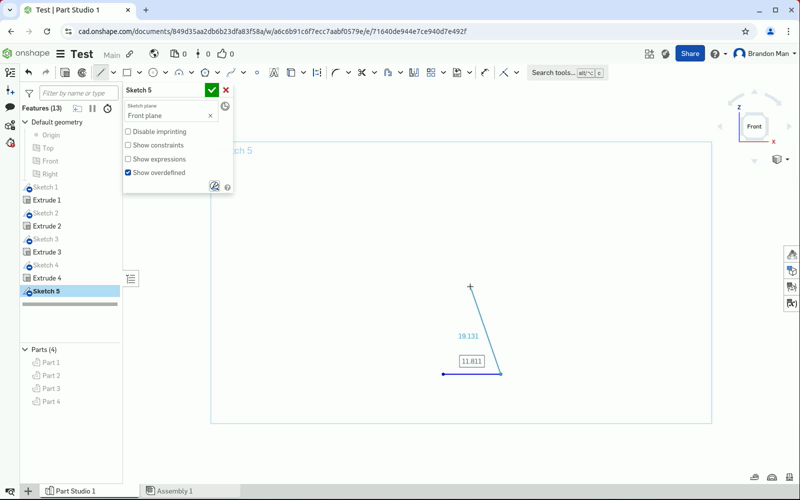
key(esc)
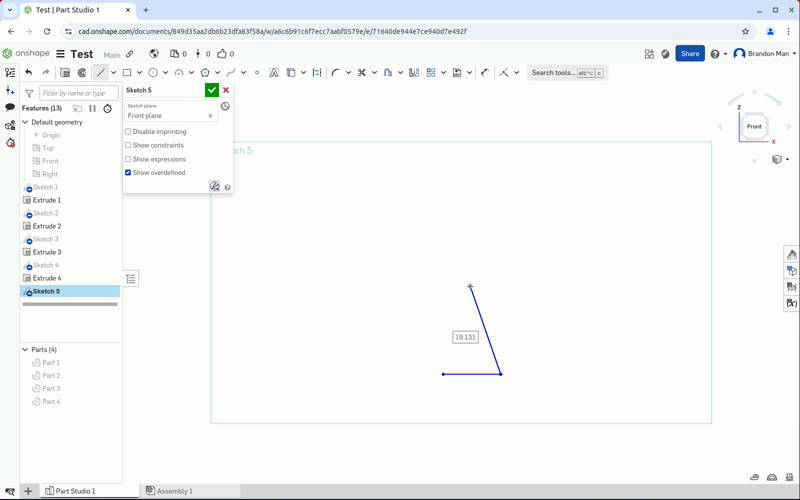
key(a)
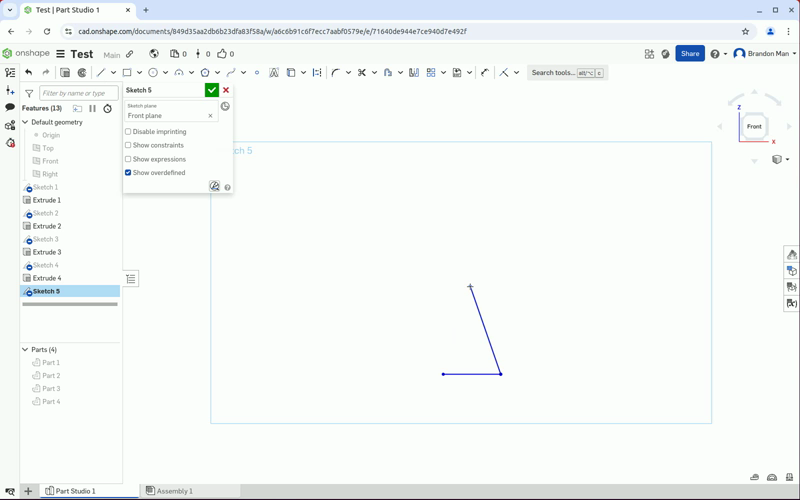
mouse_move(470, 286)
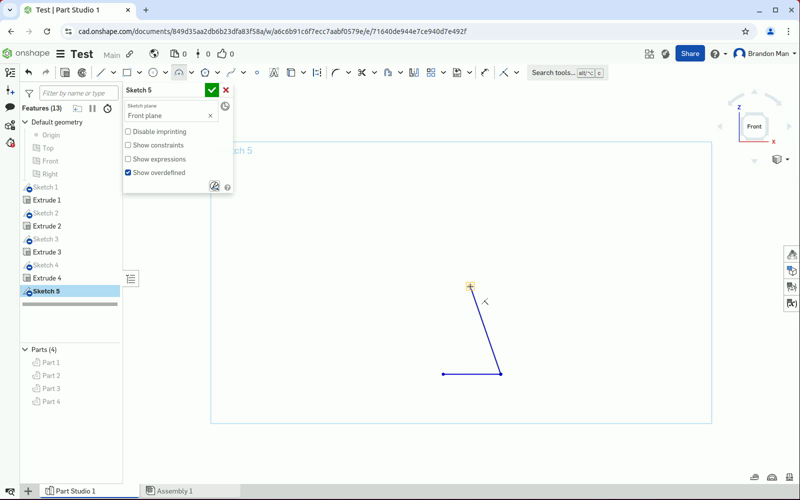
click(470, 286)
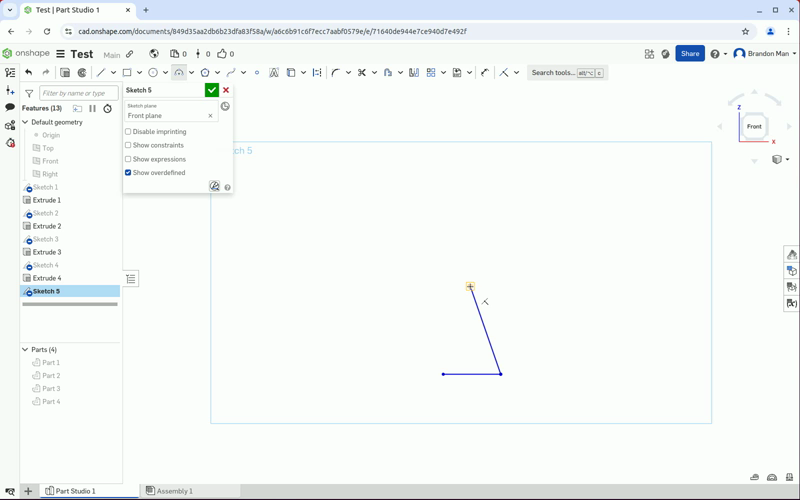
key_down(shift)
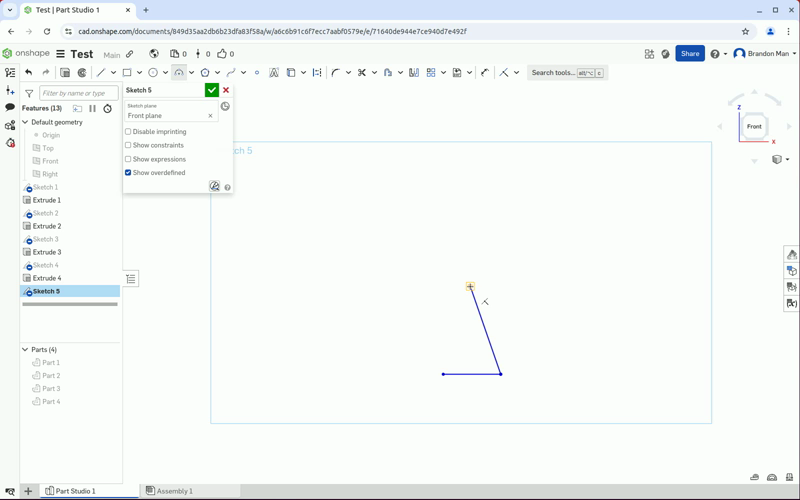
mouse_move(443, 321)
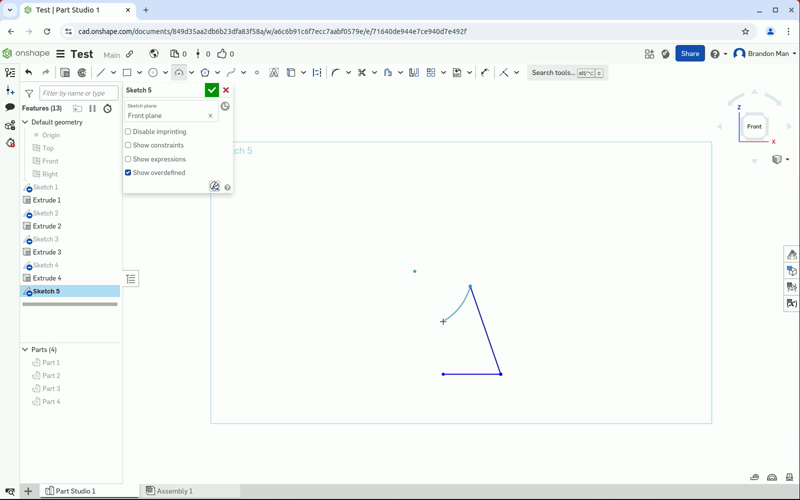
click(443, 321)
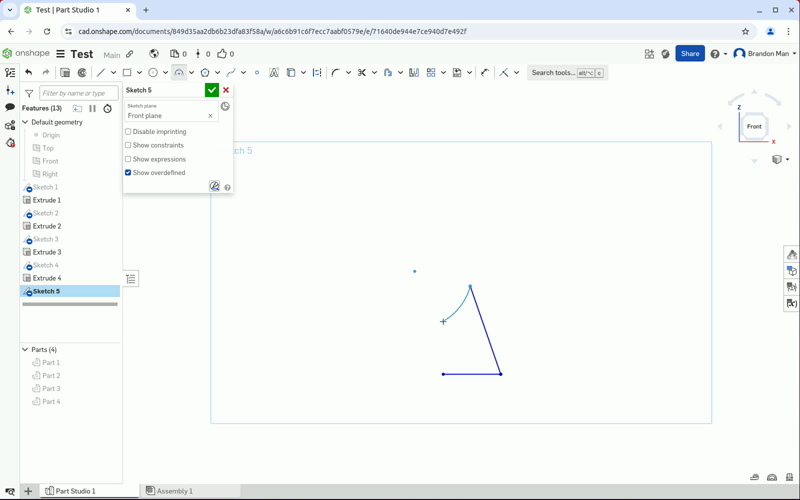
mouse_move(464, 309)
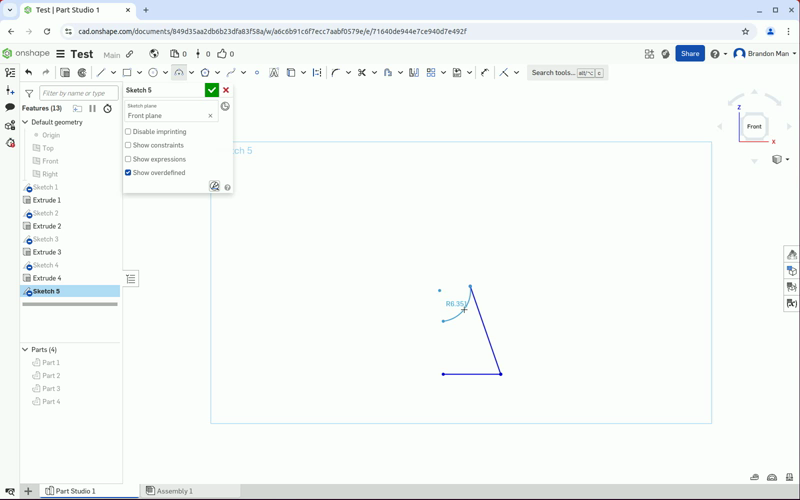
click(464, 309)
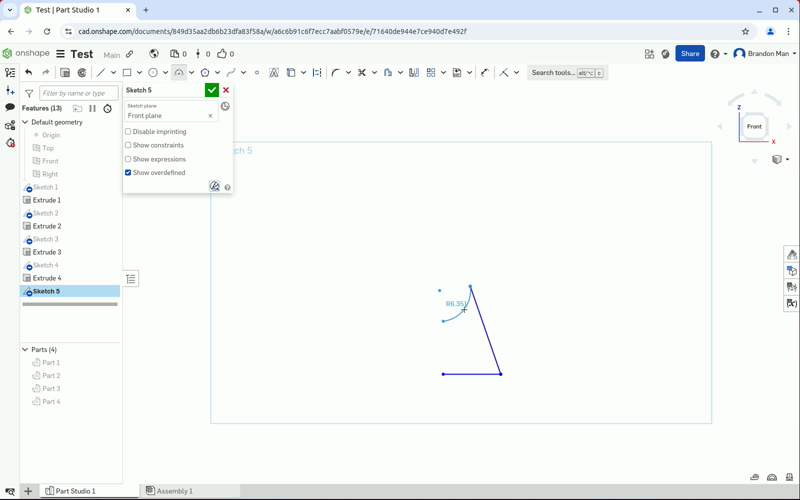
key_up(shift)
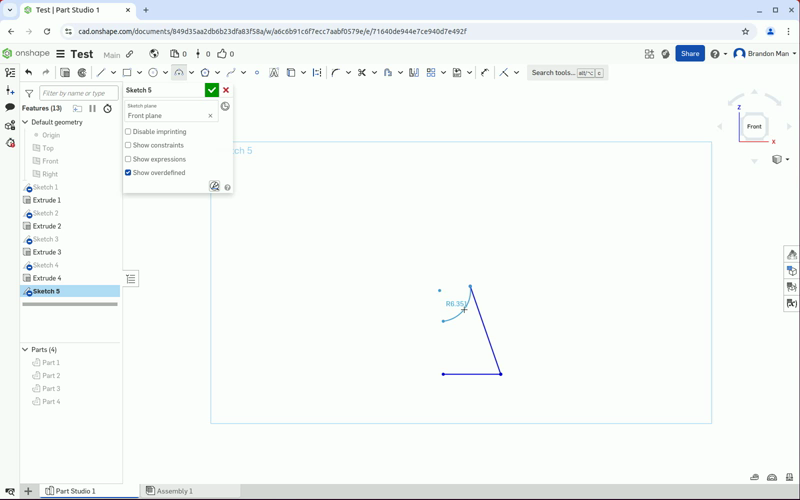
key(esc)
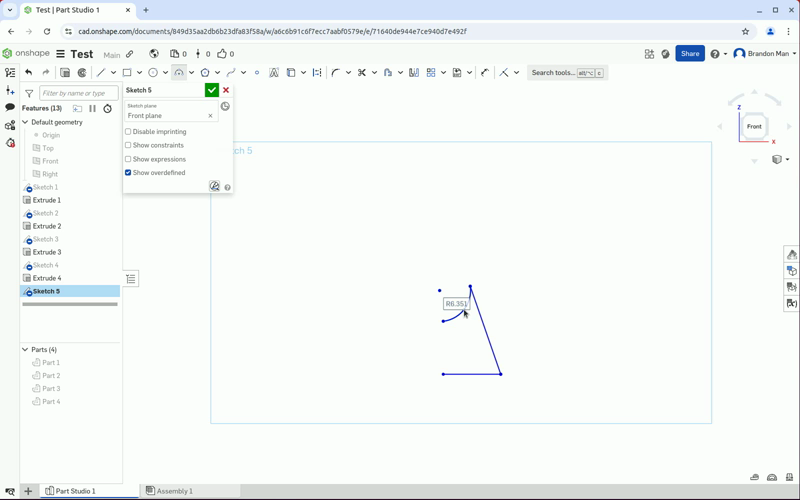
key(l)
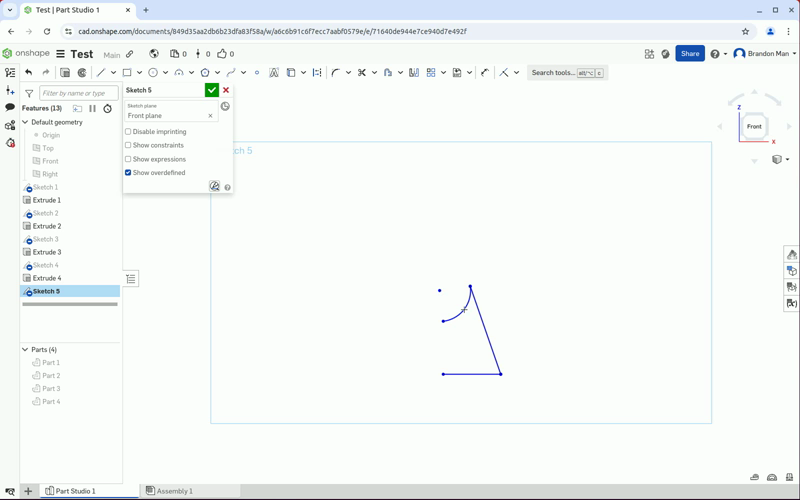
mouse_move(443, 321)
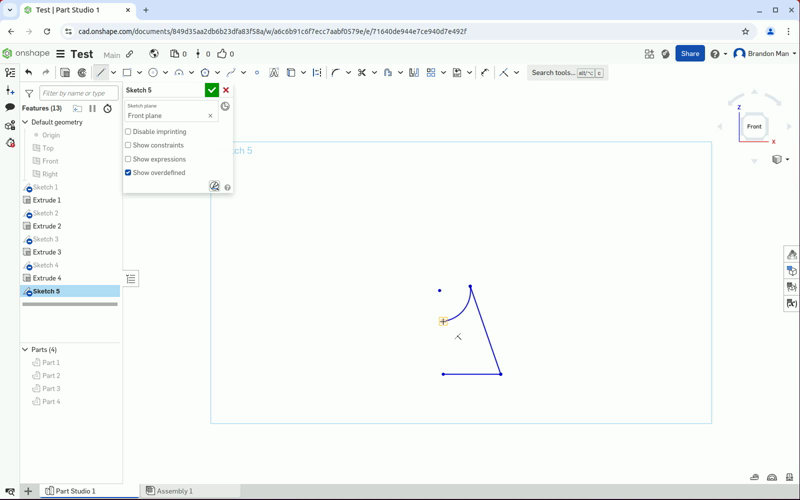
click(443, 321)
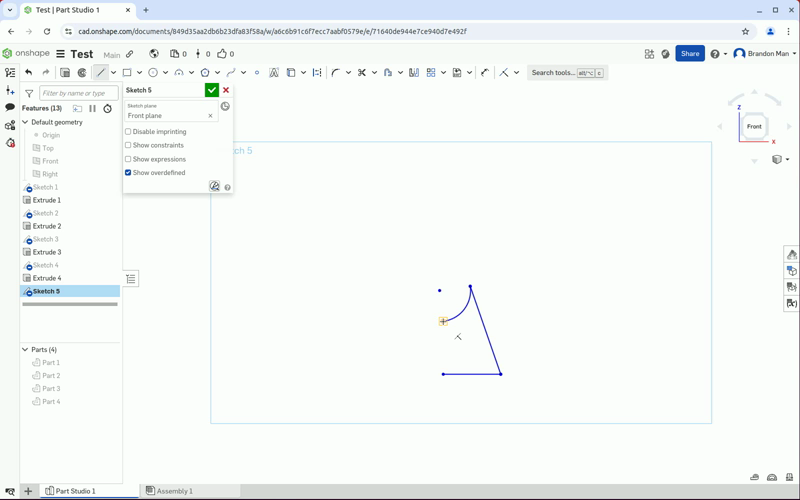
mouse_move(473, 321)
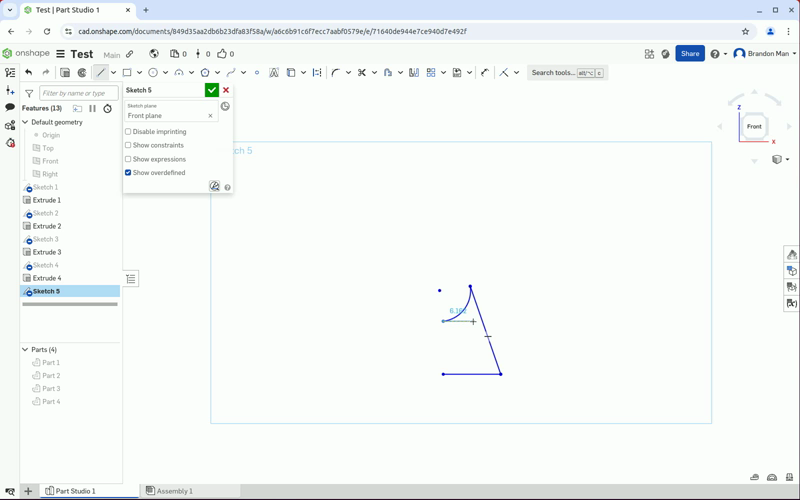
key_down(shift)
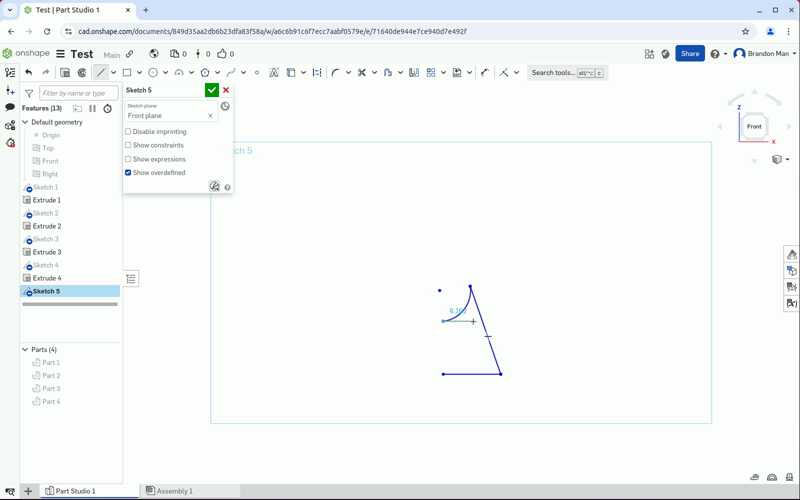
mouse_move(443, 374)
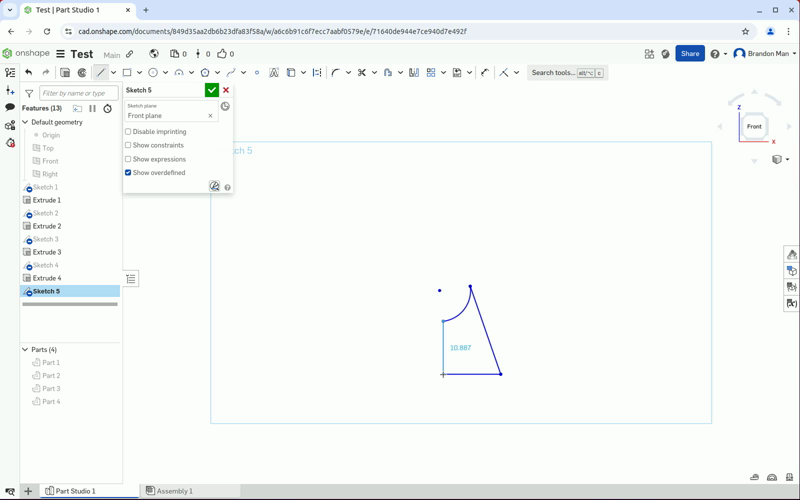
key_up(shift)
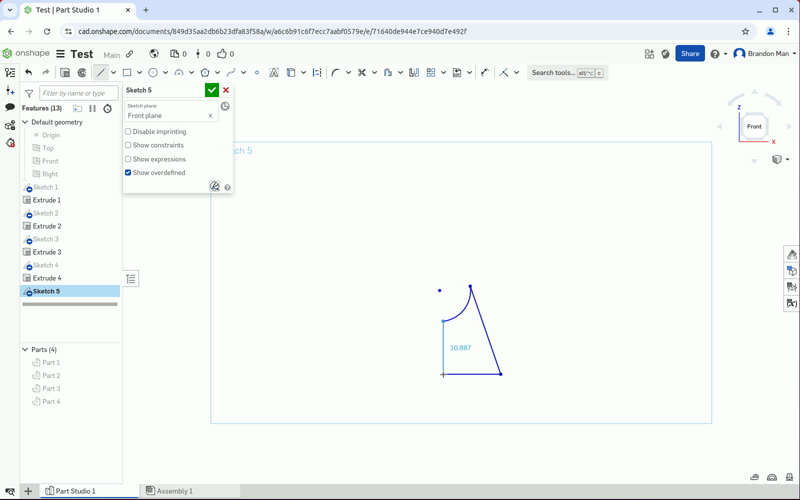
click(443, 374)
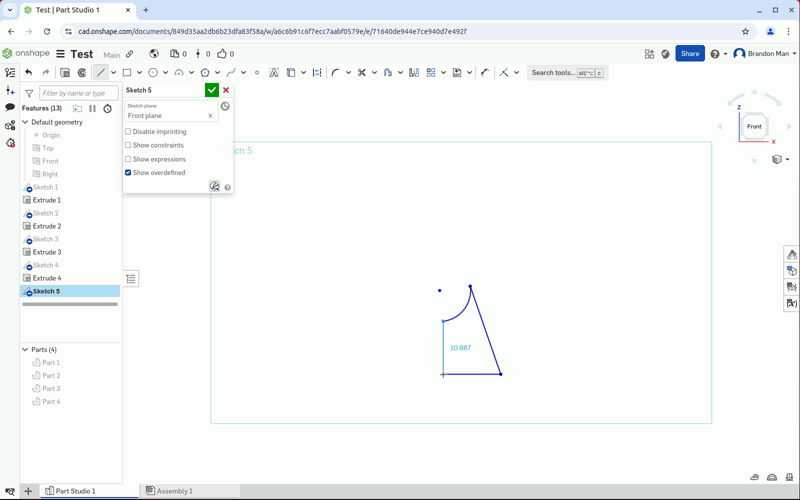
key(esc)
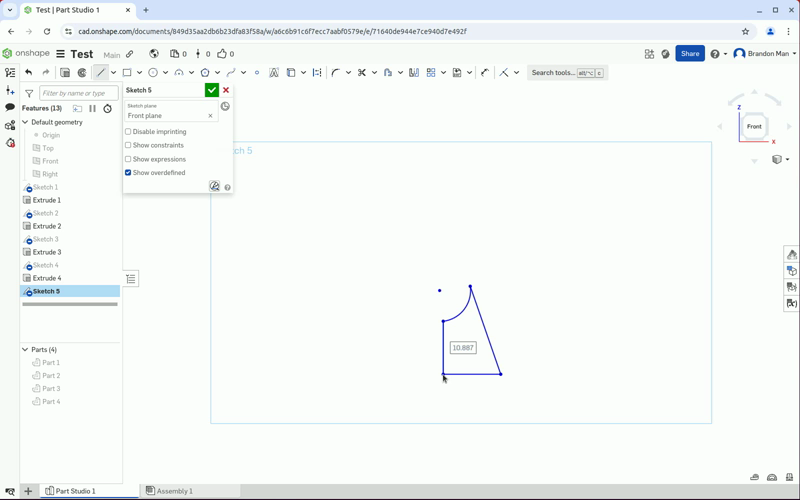
mouse_move(464, 329)
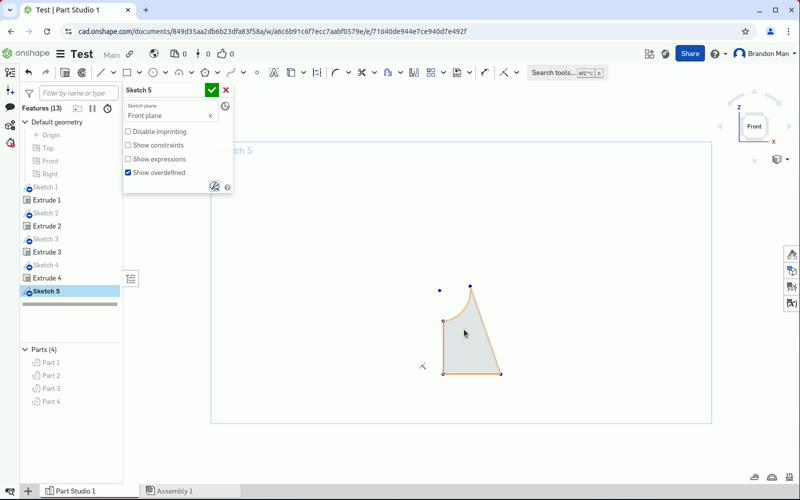
click(464, 329)
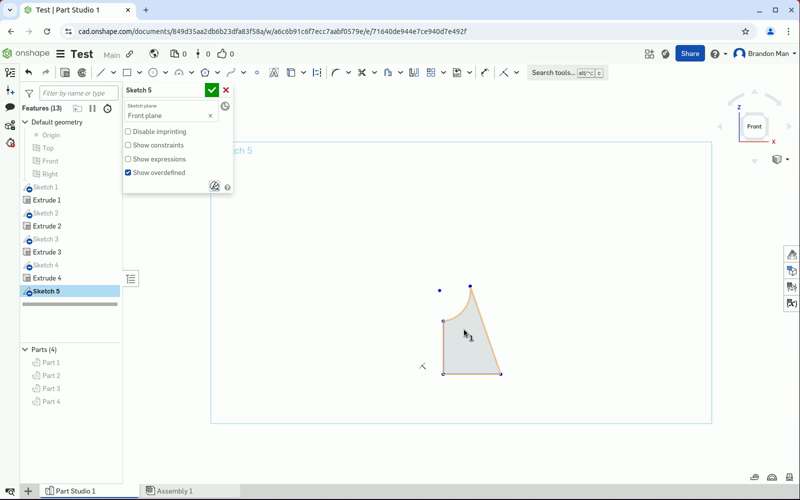
mouse_move(73, 352)
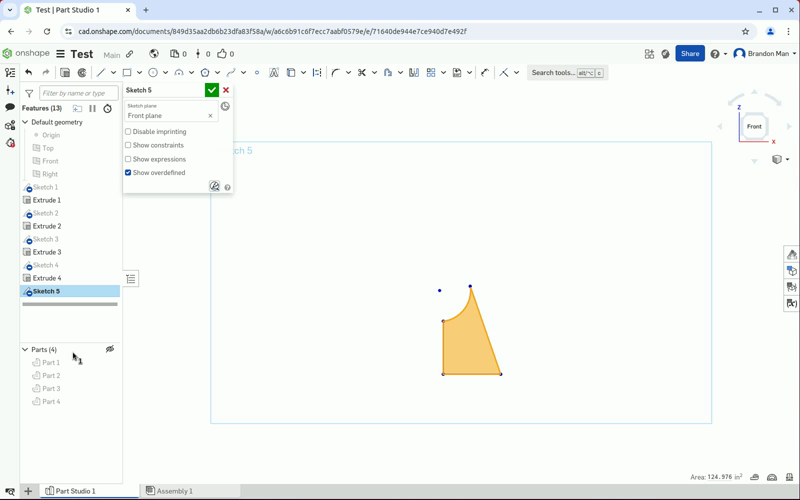
key(shift+y)
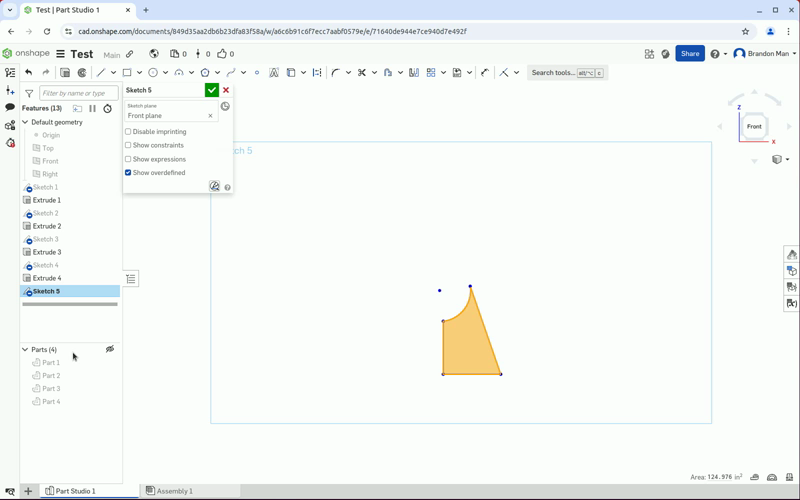
key(shift+e)
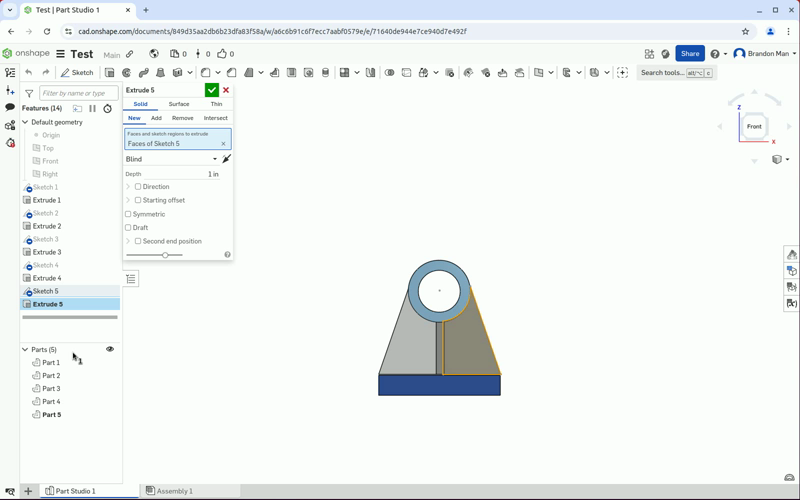
mouse_move(143, 106)
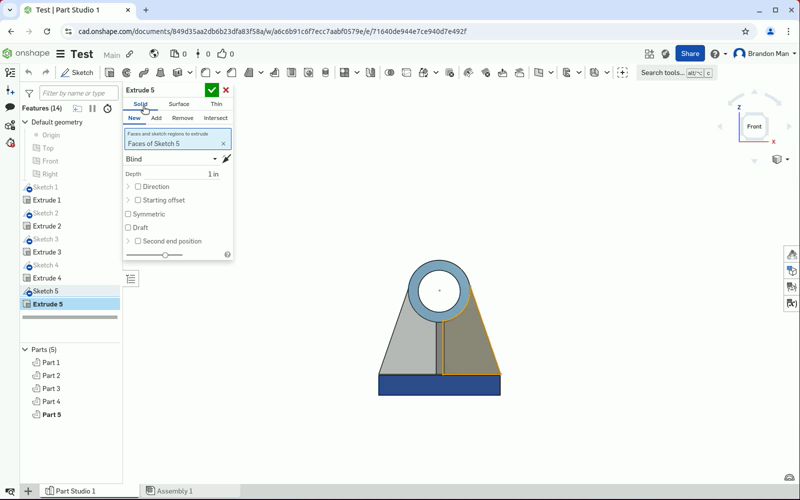
click(143, 106)
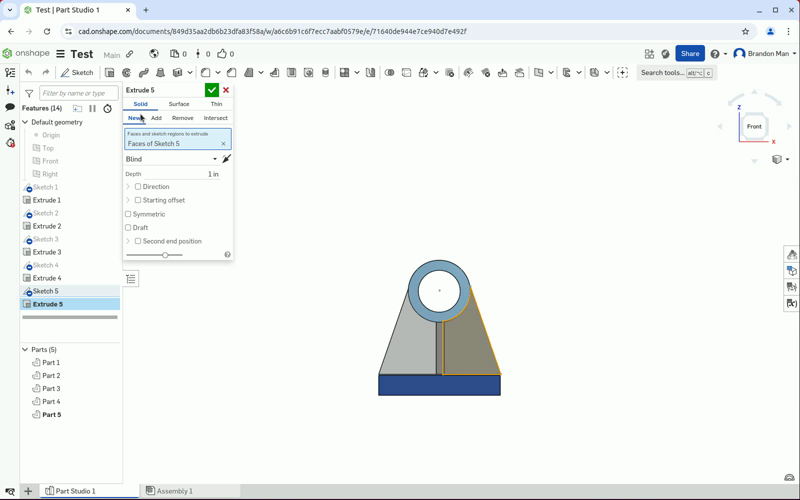
mouse_move(137, 120)
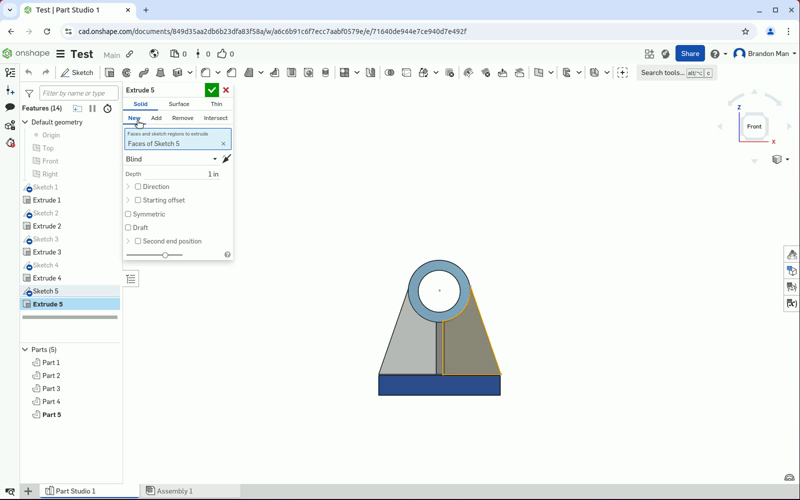
click(137, 120)
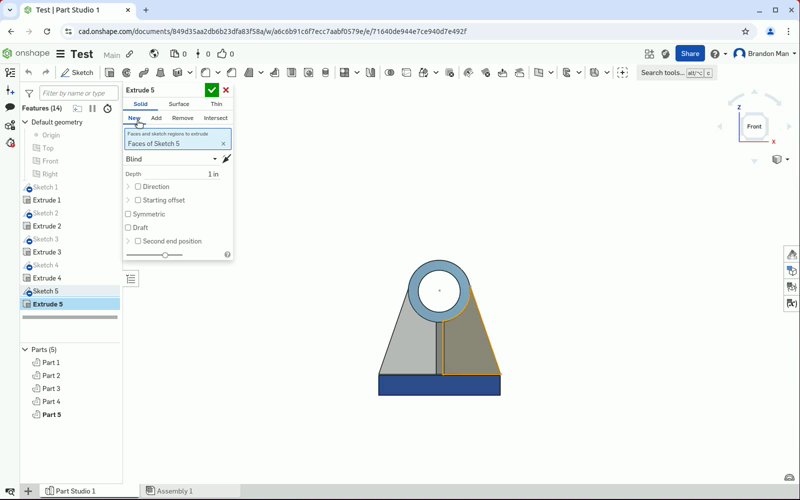
key(tab, 4)
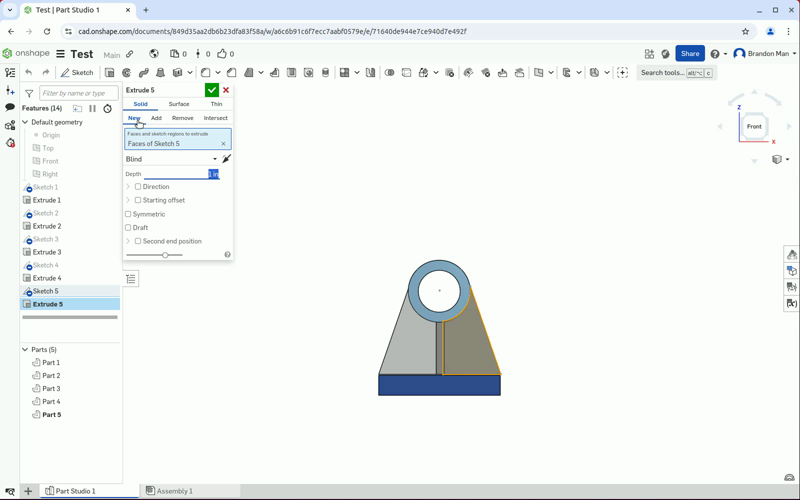
text(2.166)
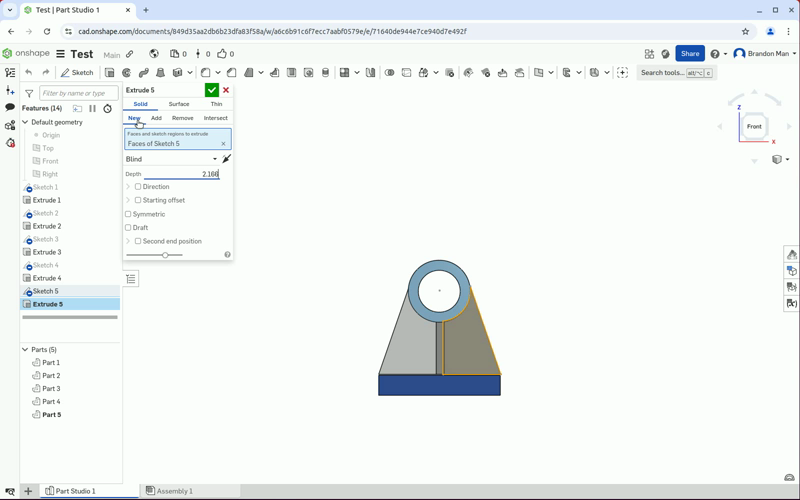
key(enter)
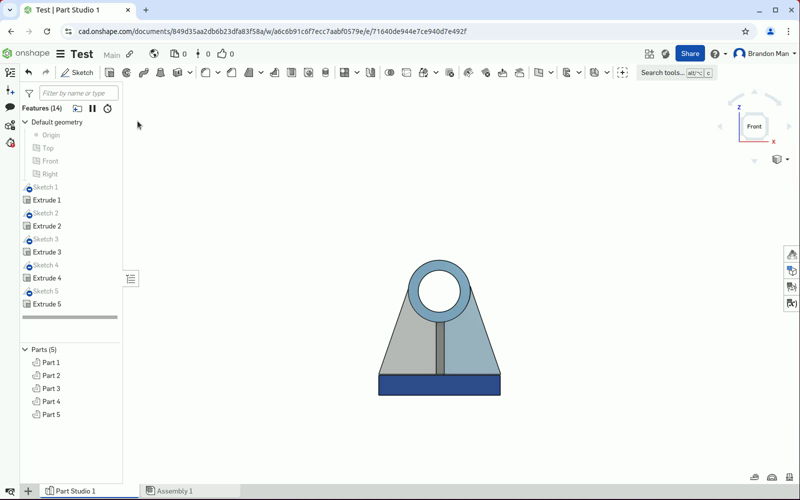
key(shift+h)
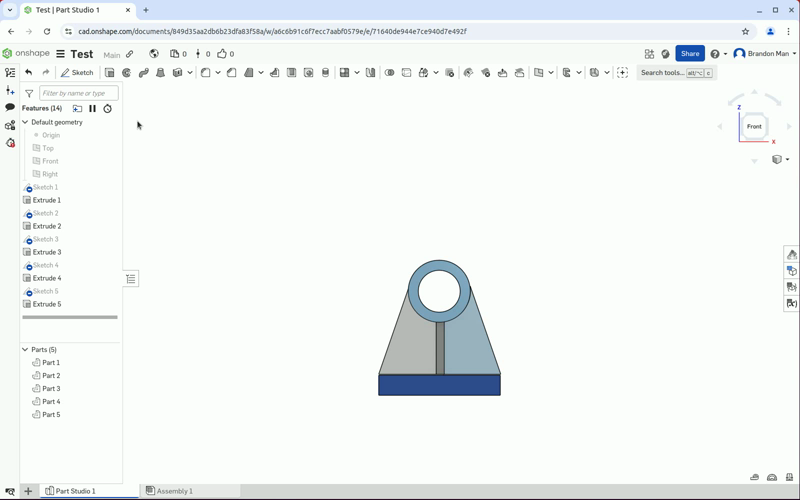
key(shift+h)
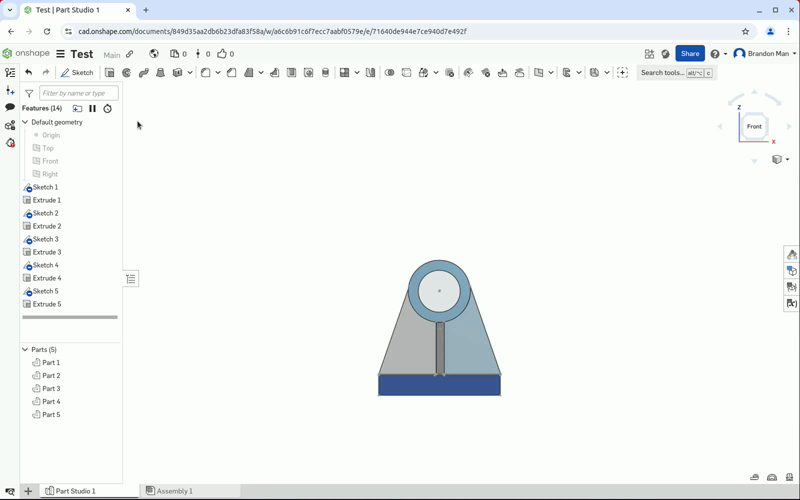
key(shift+7)
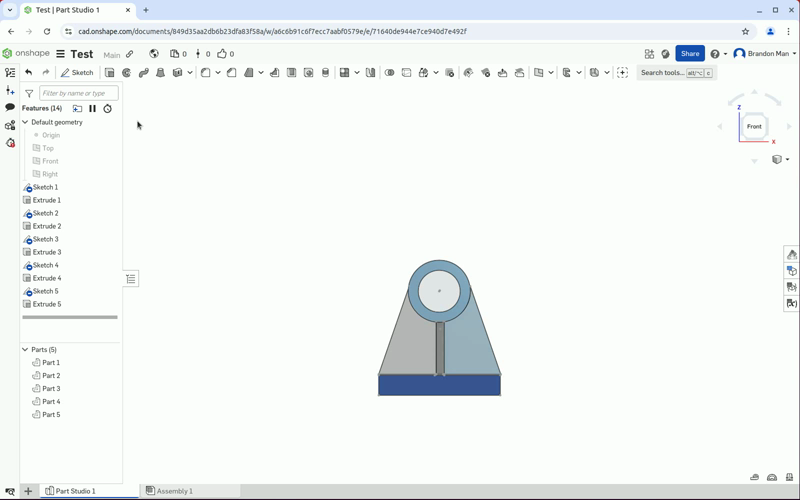
key(left, 2)
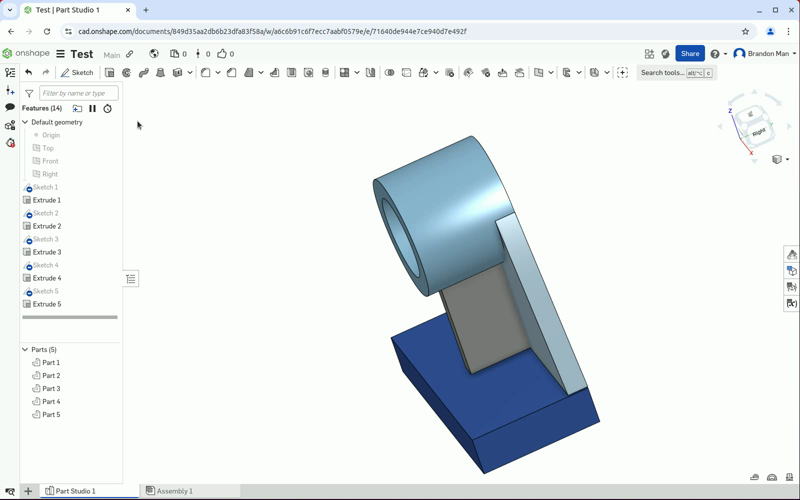
key(down, 2)
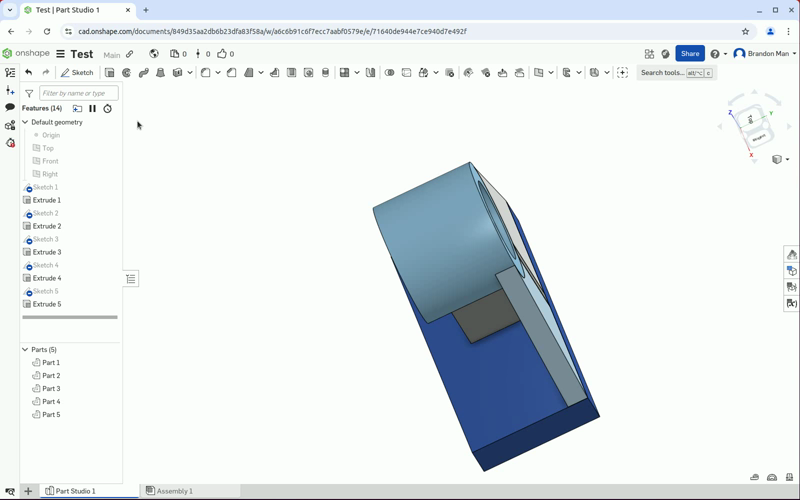
key(up, 2)
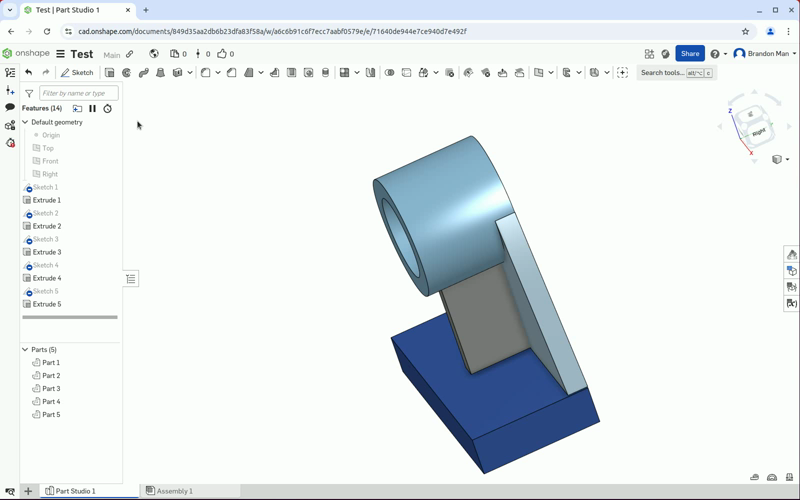
key(right, 2)
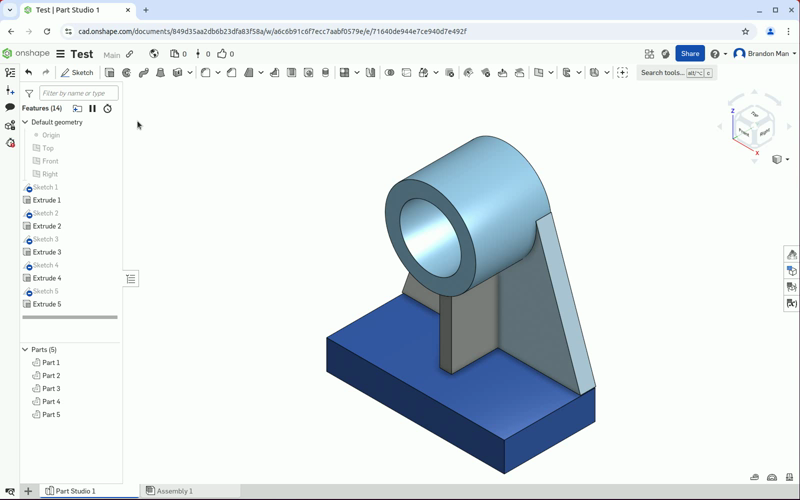
mouse_move(73, 189)
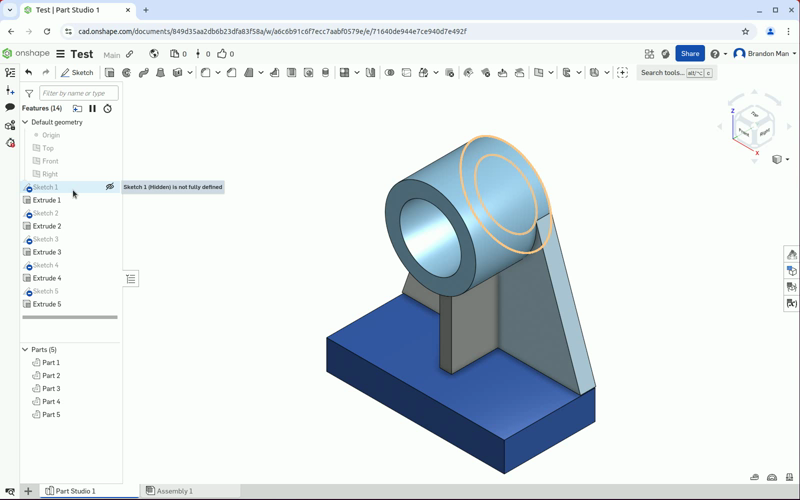
click(73, 189)